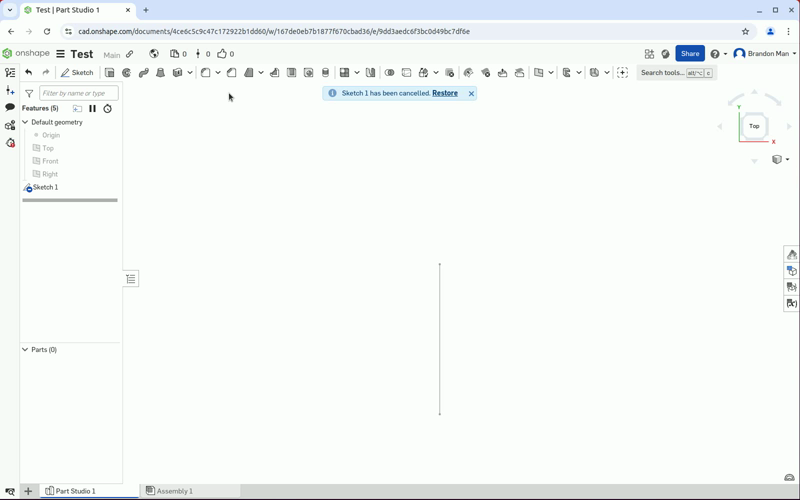
key(shift+h)
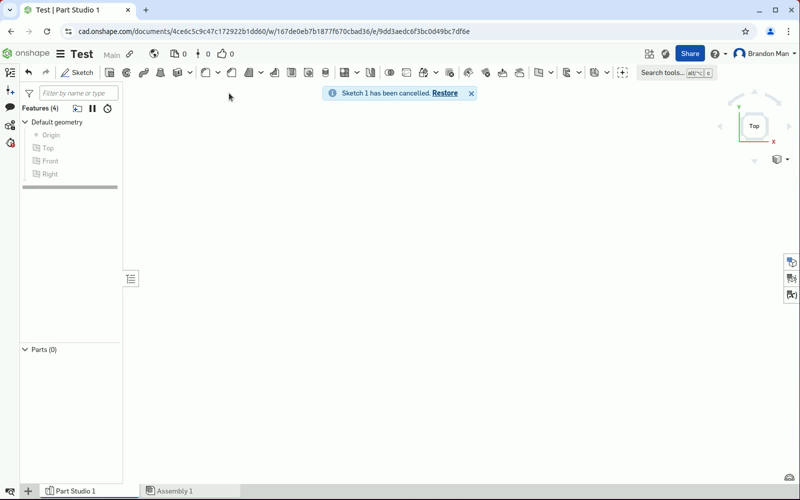
key(shift+s)
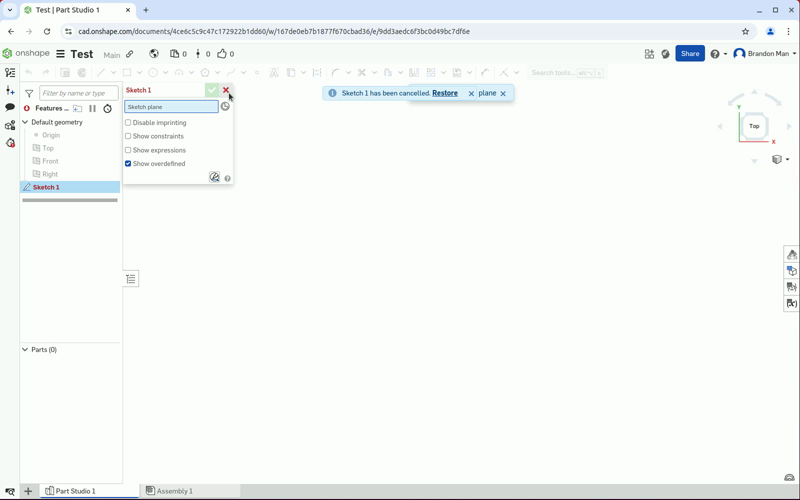
mouse_move(73, 150)
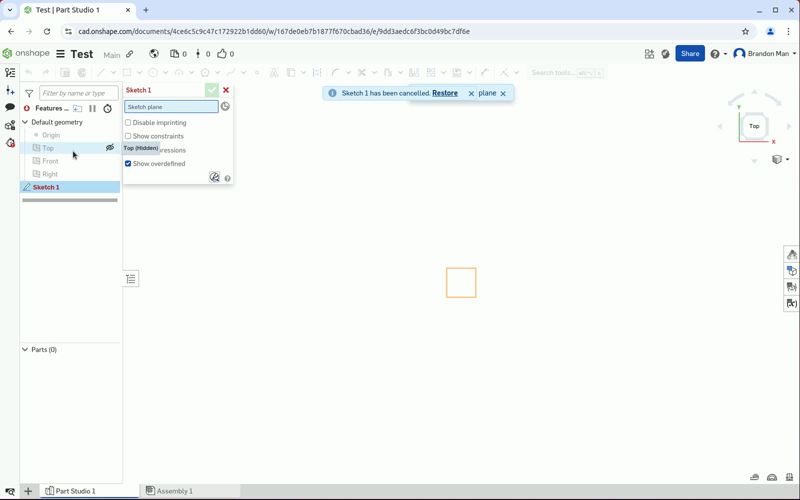
click(73, 150)
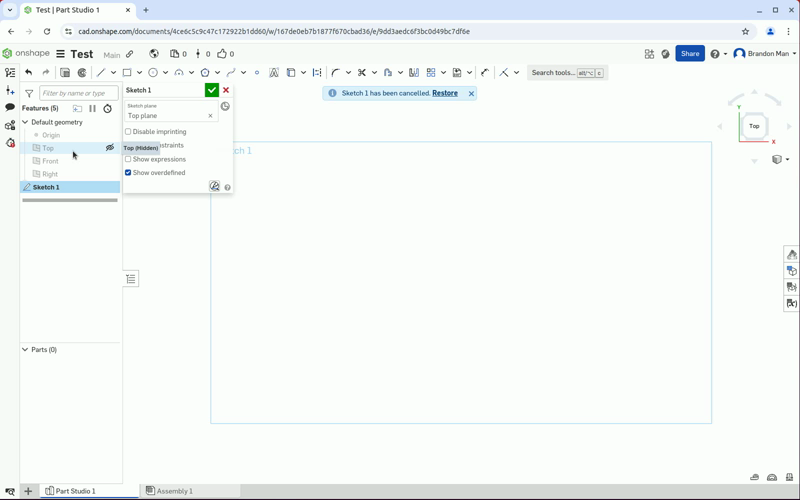
mouse_move(73, 352)
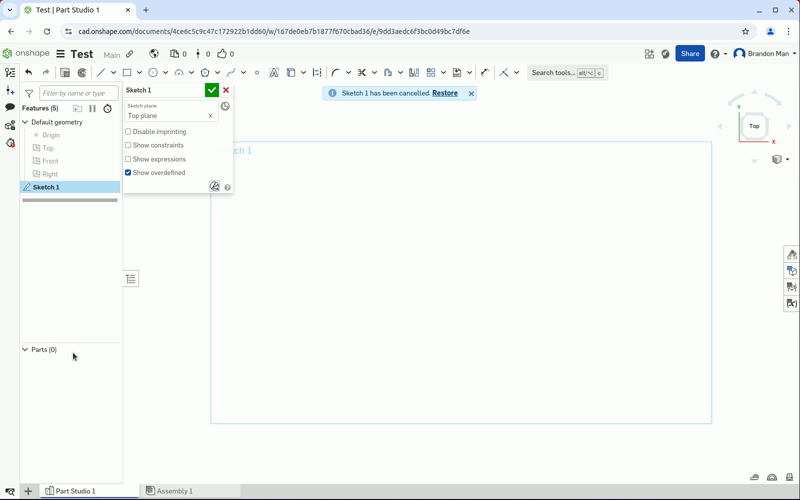
key(y)
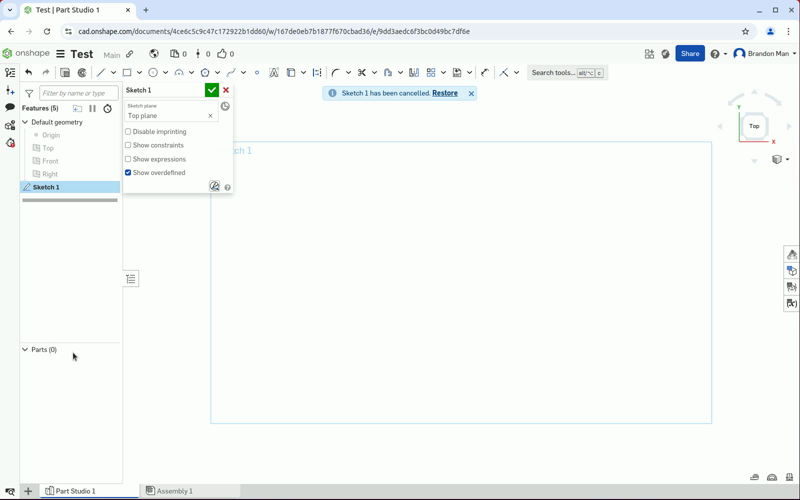
key(l)
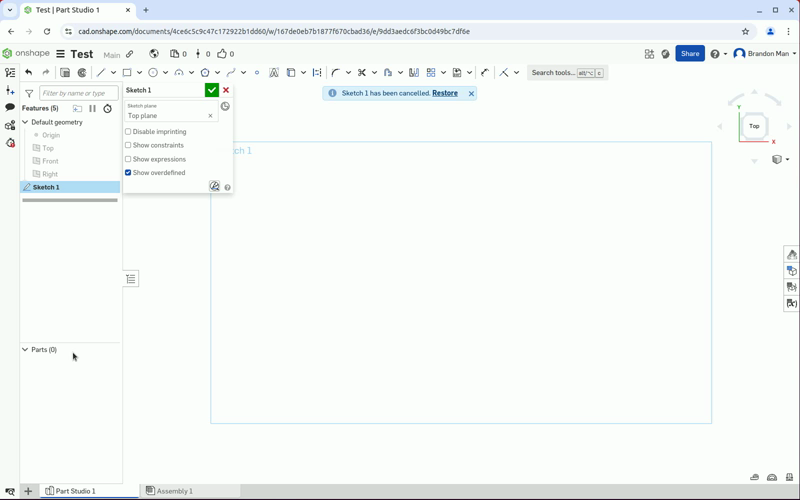
key_down(shift)
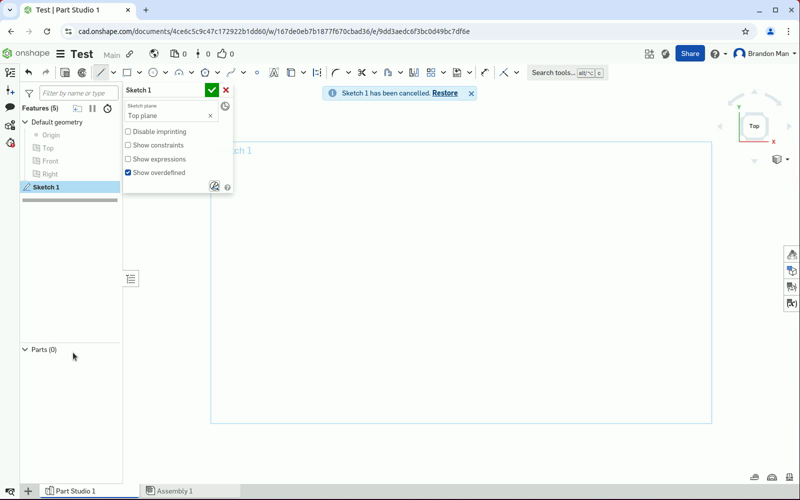
mouse_move(460, 389)
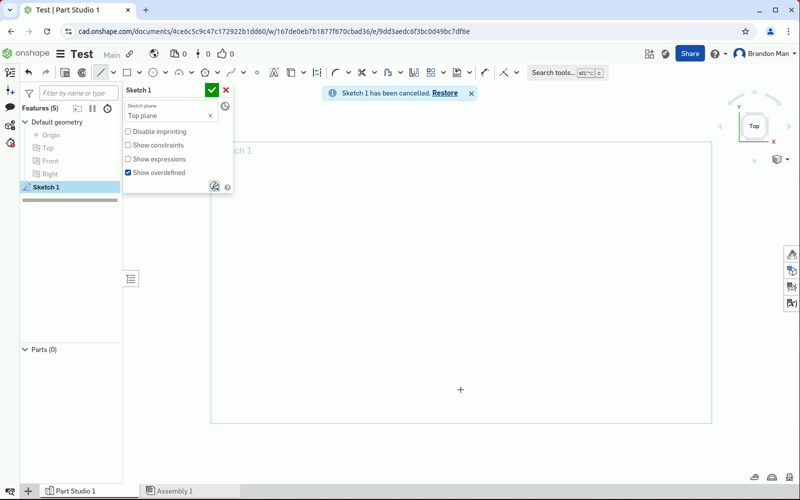
click(460, 389)
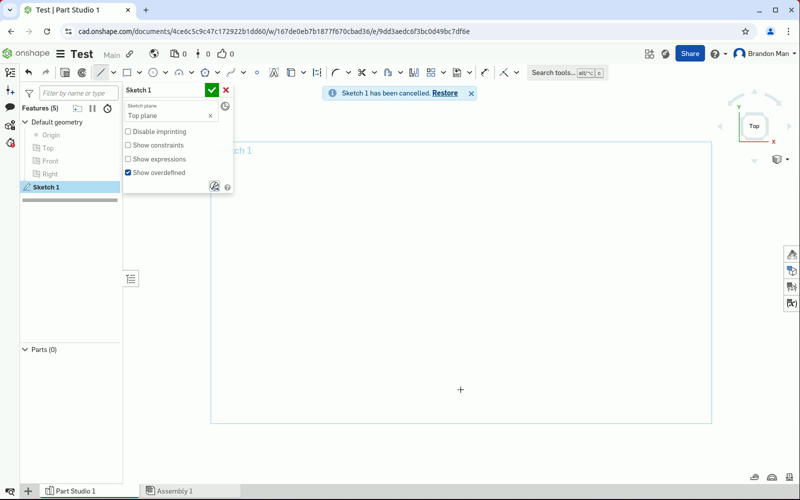
key_up(shift)
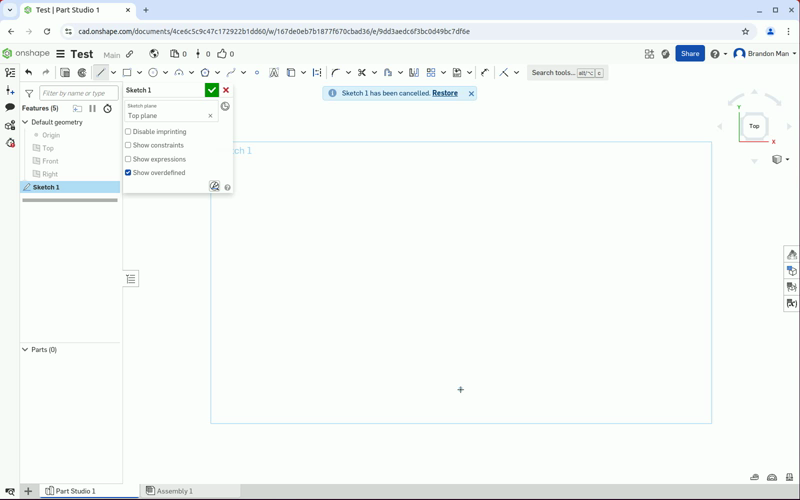
key_down(shift)
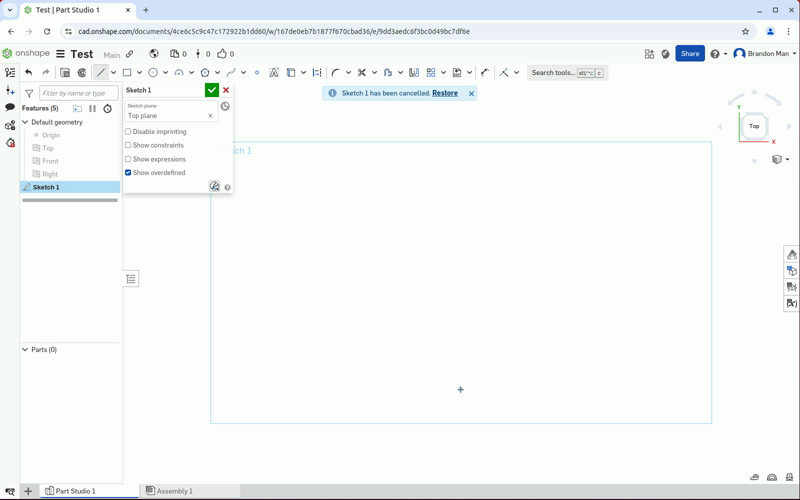
mouse_move(490, 389)
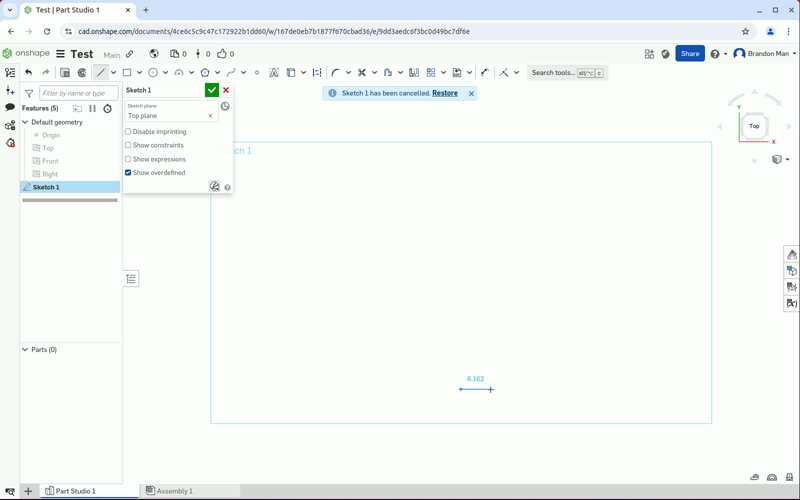
mouse_move(469, 389)
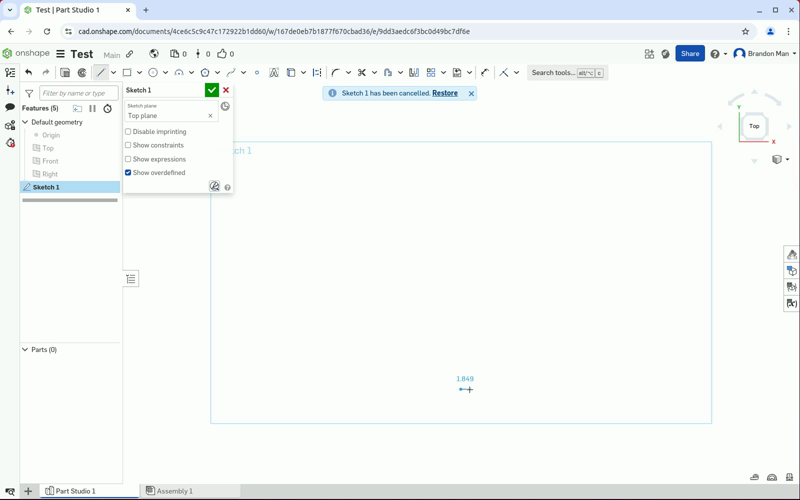
click(469, 389)
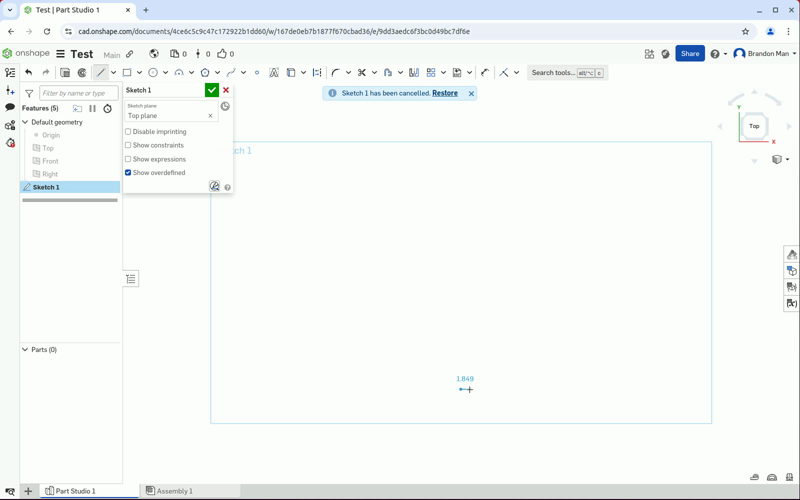
key_up(shift)
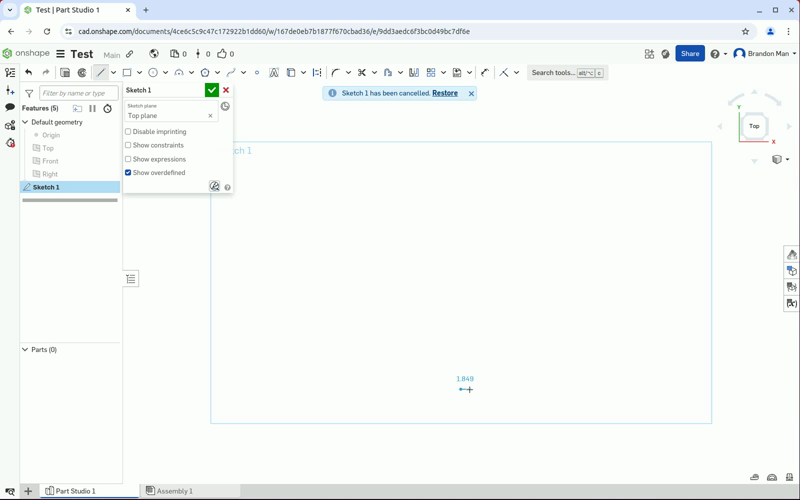
key_down(shift)
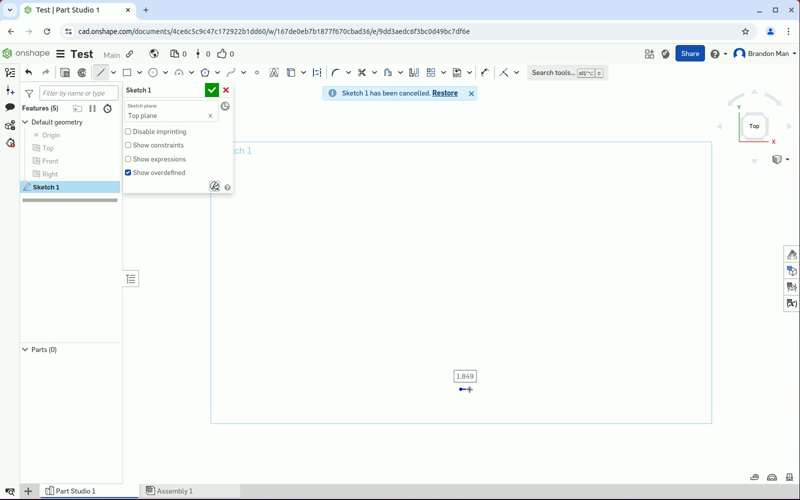
mouse_move(499, 389)
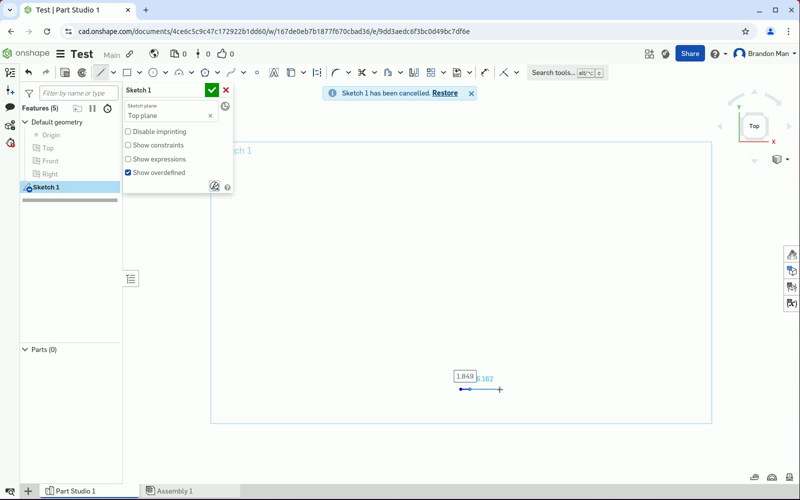
mouse_move(469, 385)
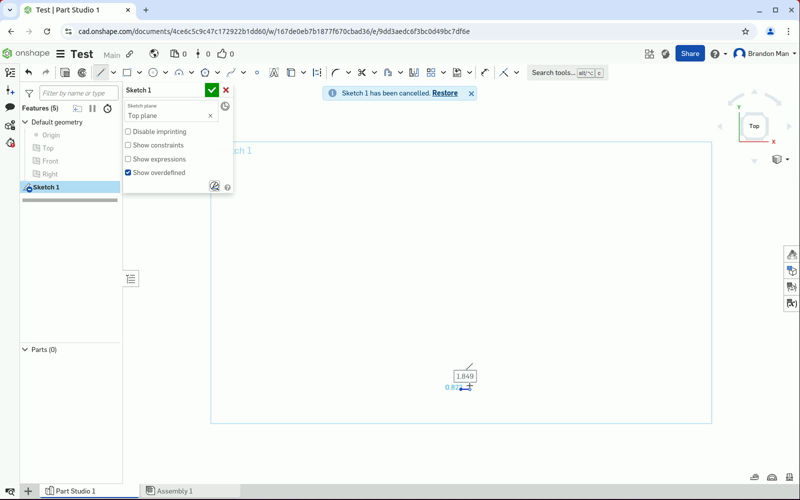
scroll(6)
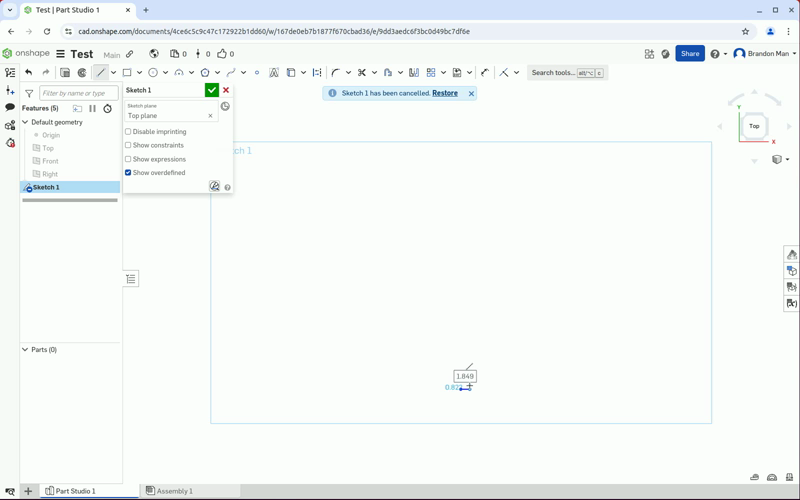
scroll(6)
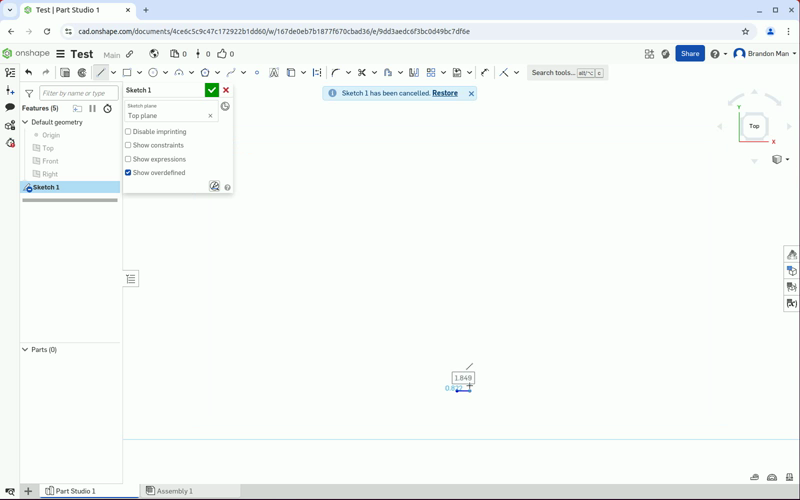
scroll(6)
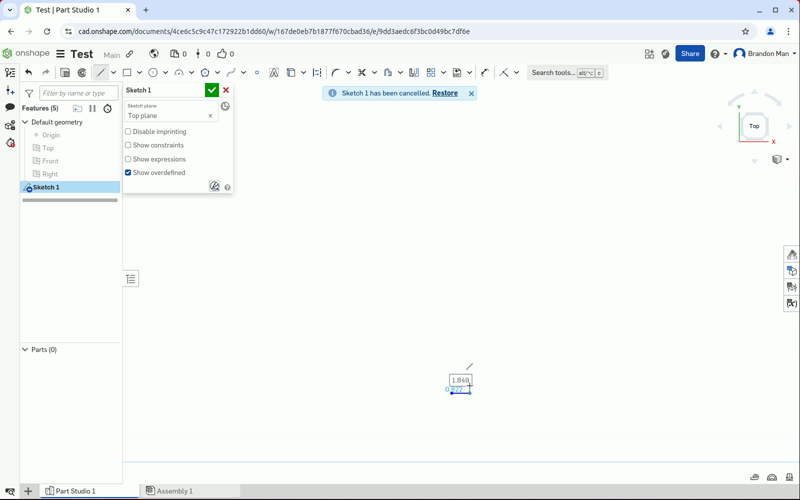
scroll(6)
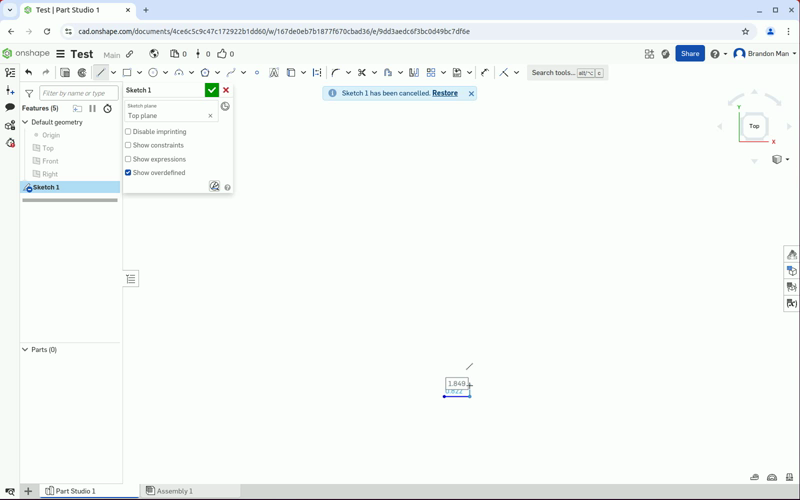
scroll(6)
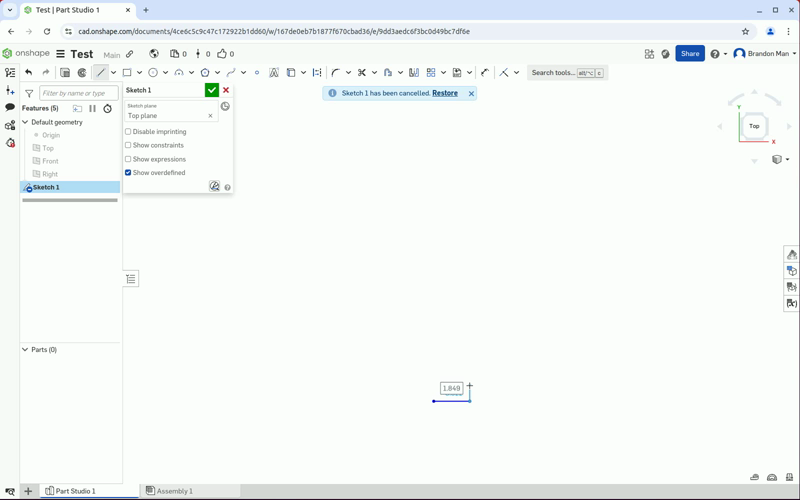
scroll(6)
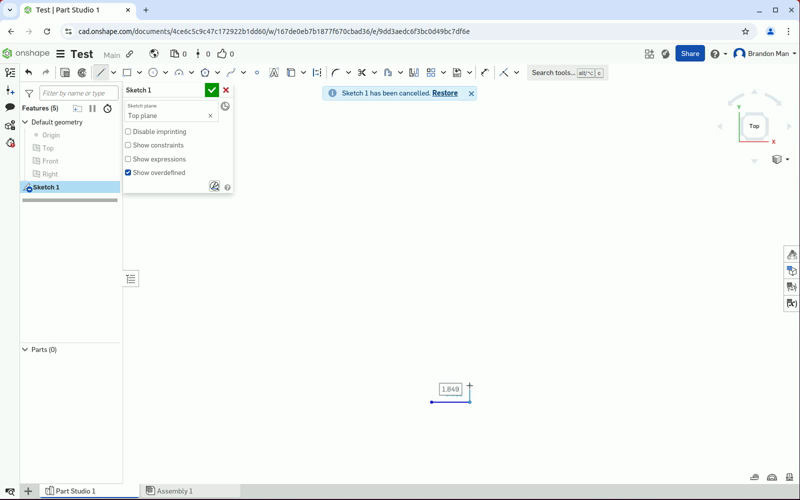
scroll(6)
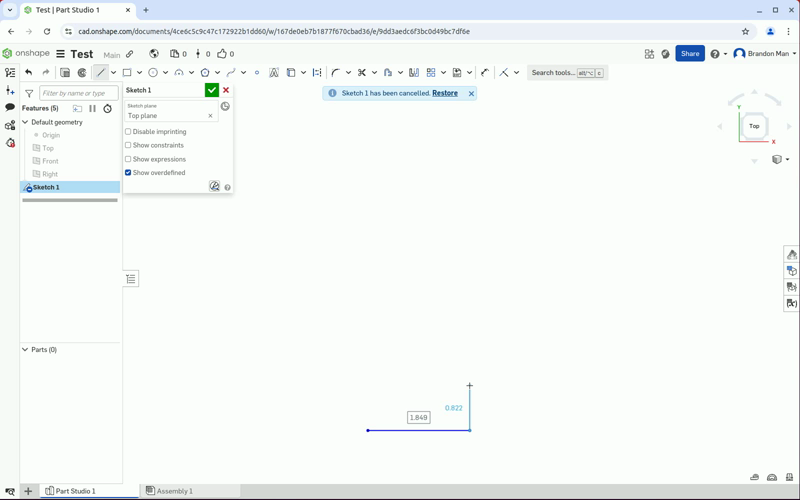
click(469, 385)
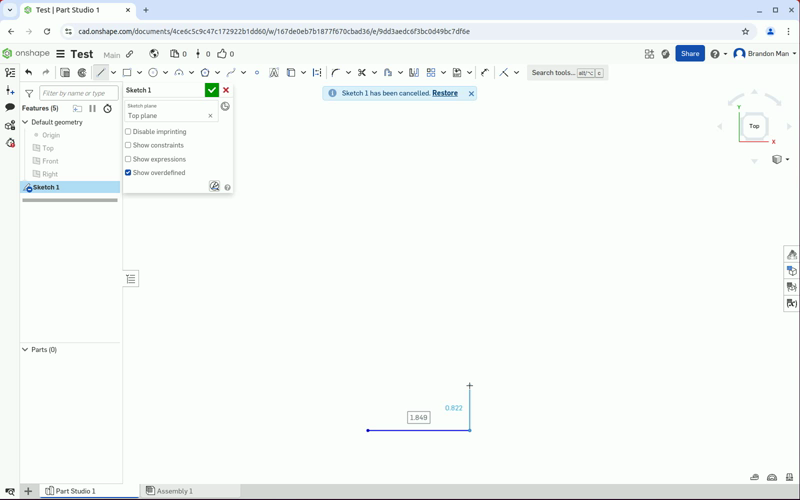
scroll(-6)
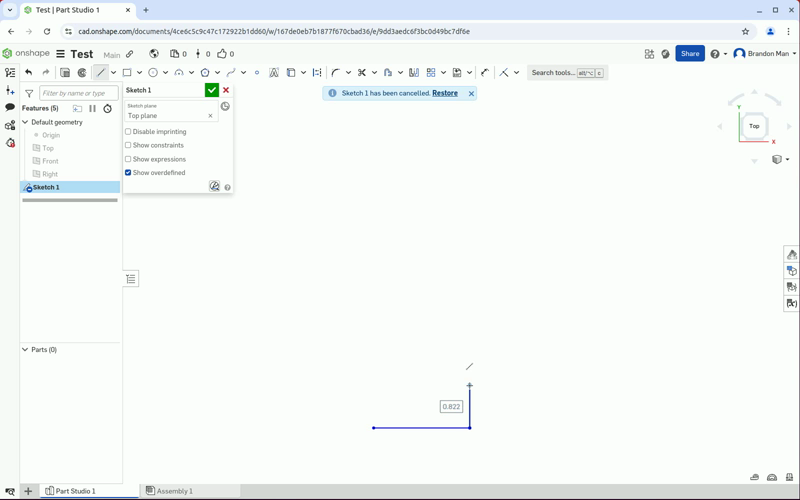
scroll(-6)
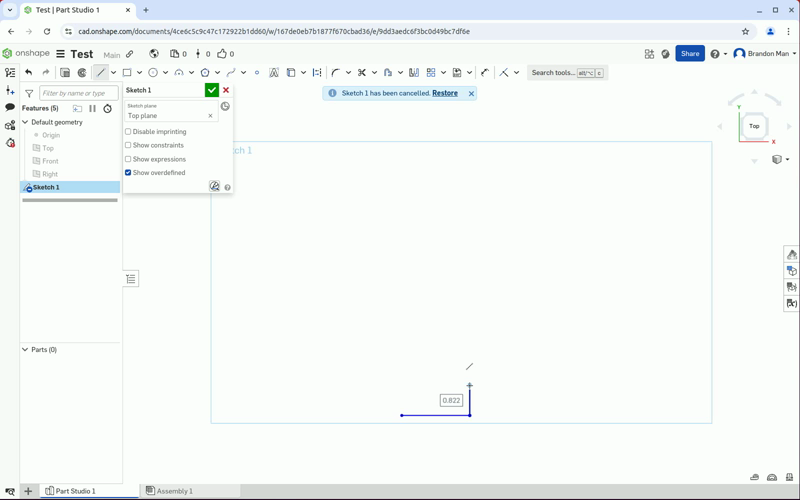
scroll(-6)
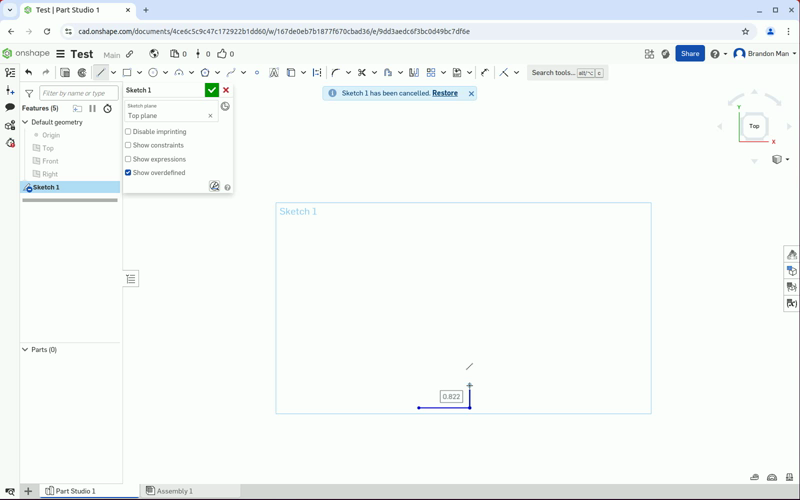
scroll(-6)
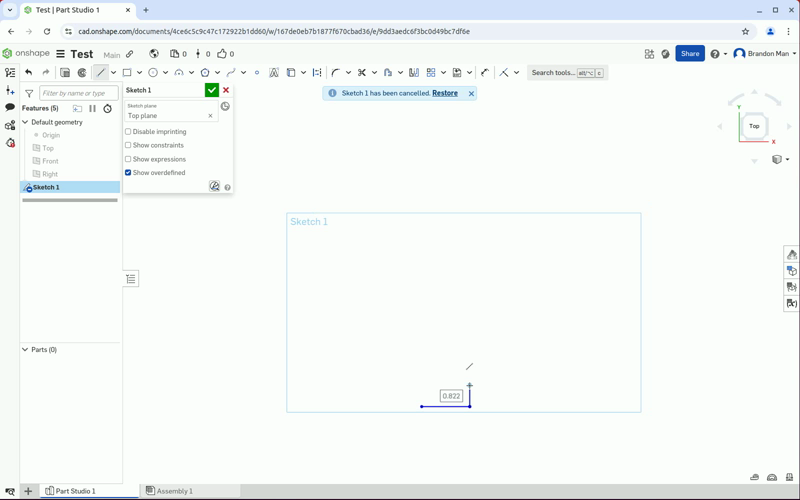
scroll(-6)
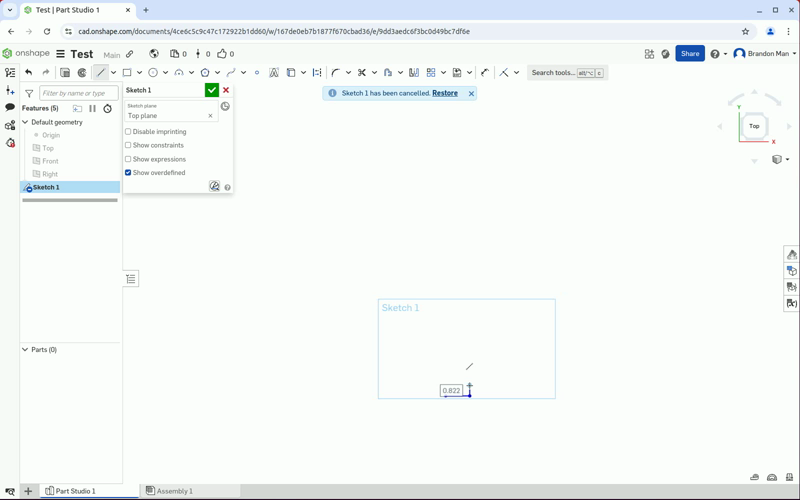
scroll(-6)
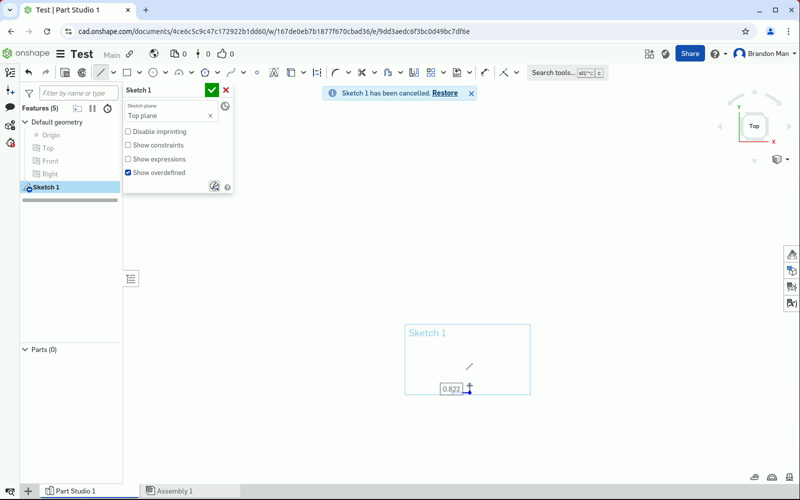
scroll(-6)
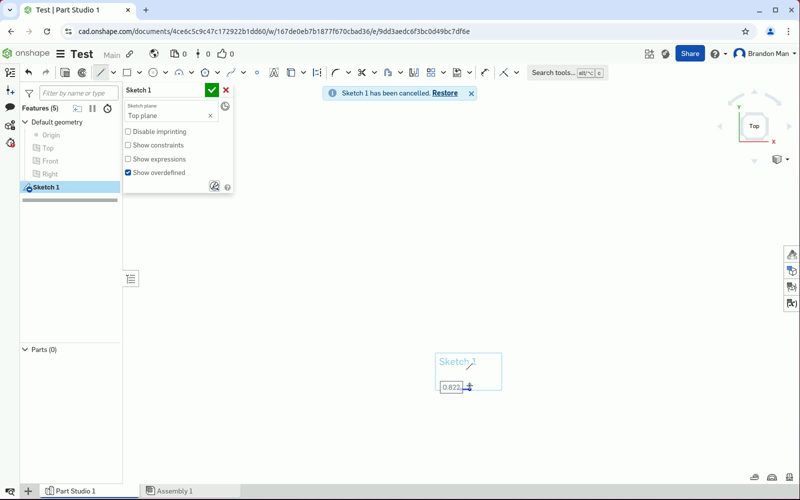
key_up(shift)
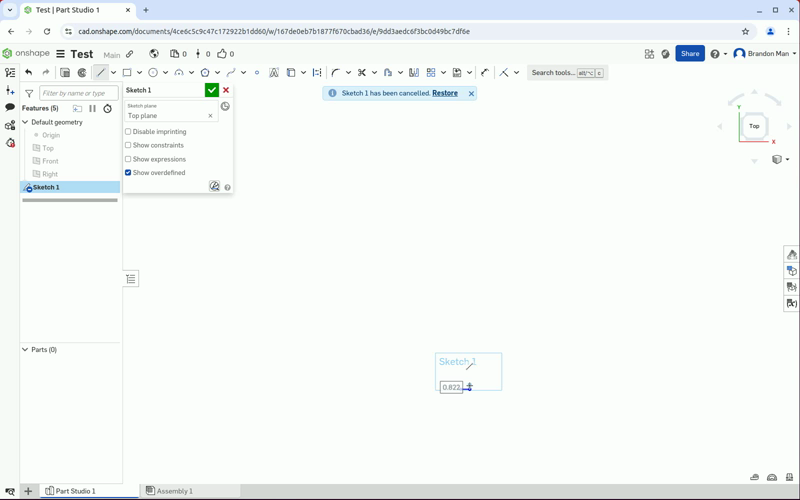
key_down(shift)
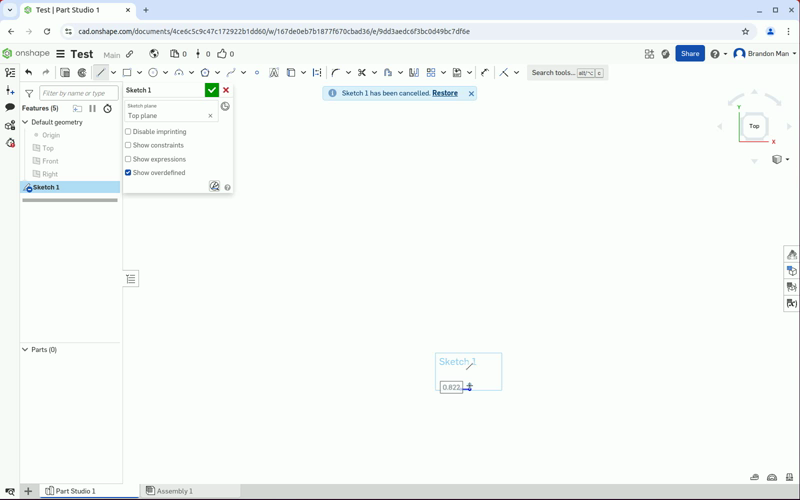
mouse_move(499, 385)
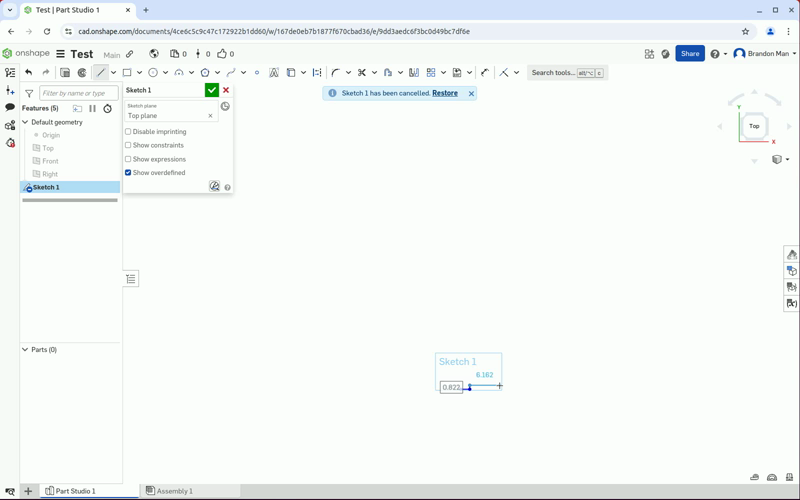
mouse_move(503, 385)
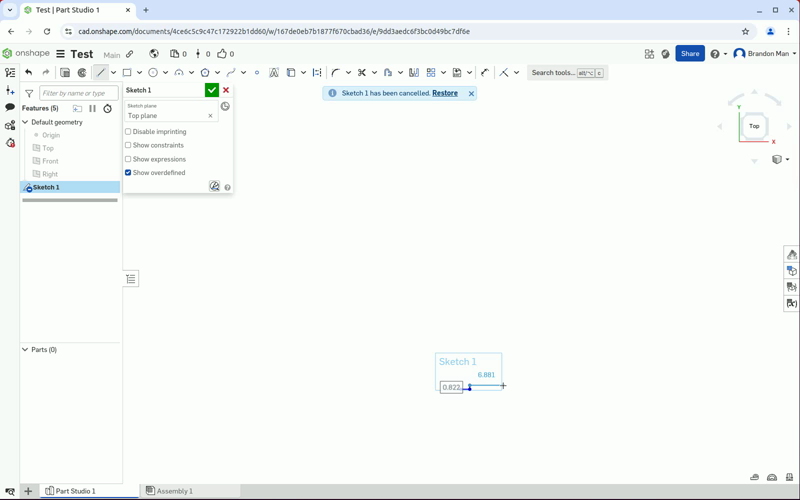
click(503, 385)
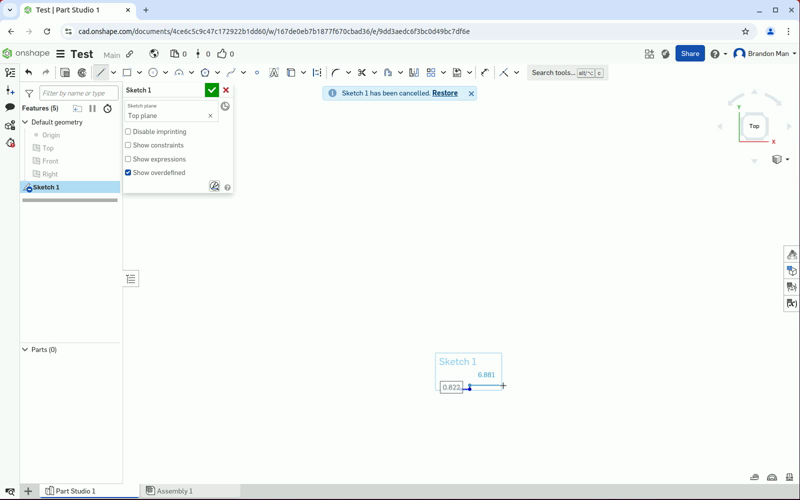
key_up(shift)
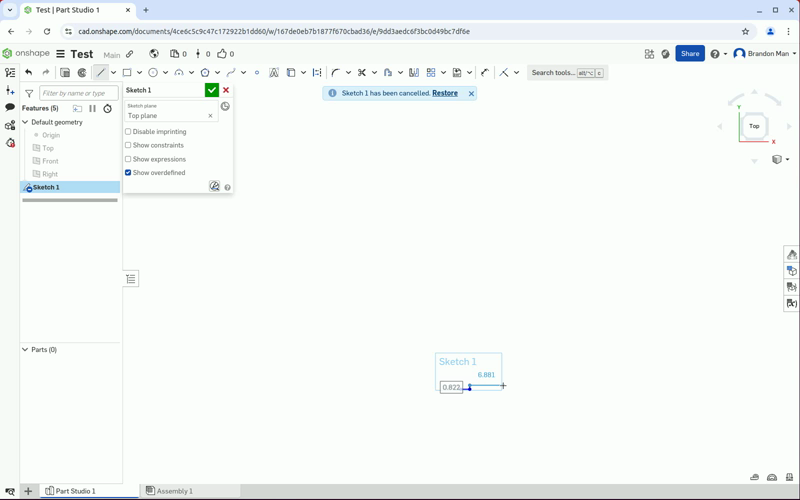
key_down(shift)
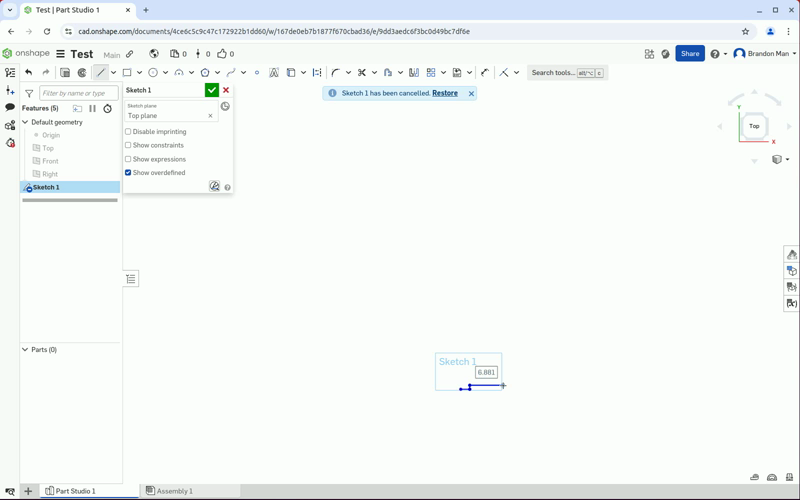
mouse_move(503, 282)
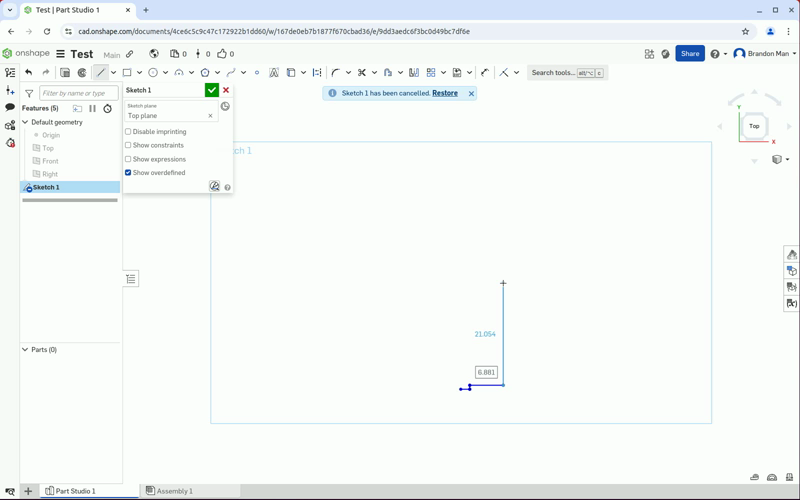
click(503, 282)
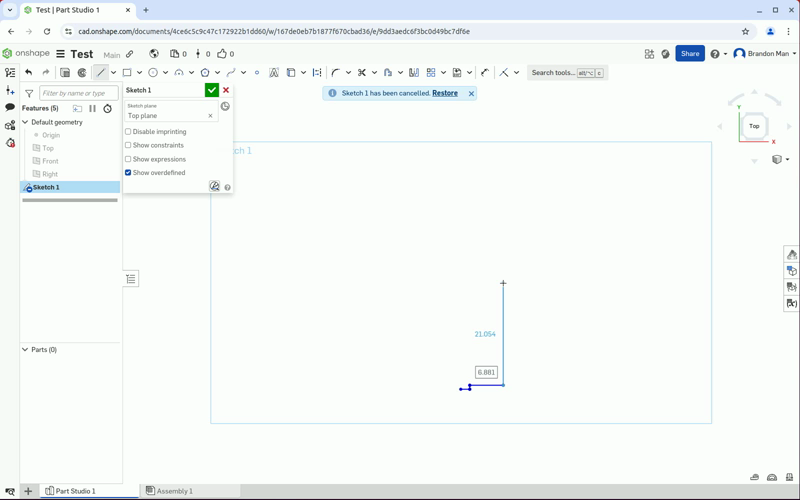
key_up(shift)
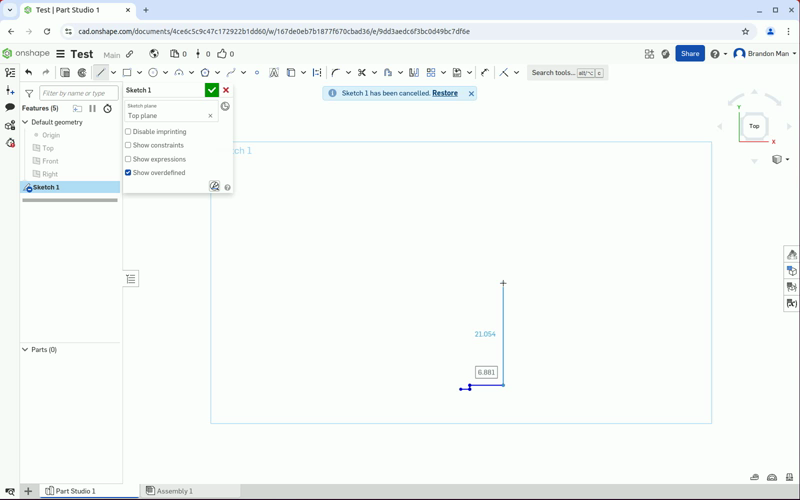
key_down(shift)
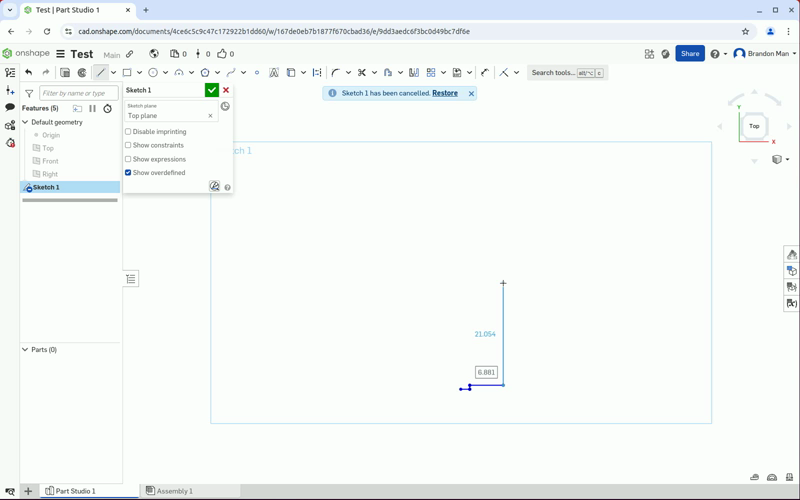
mouse_move(533, 282)
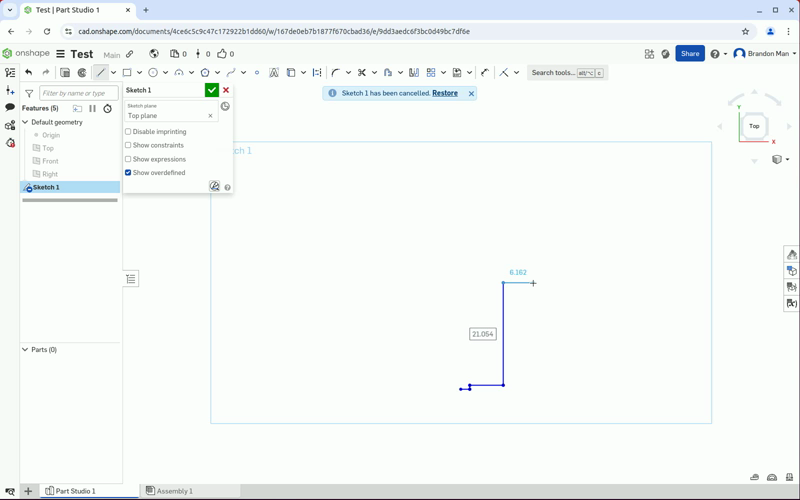
mouse_move(460, 282)
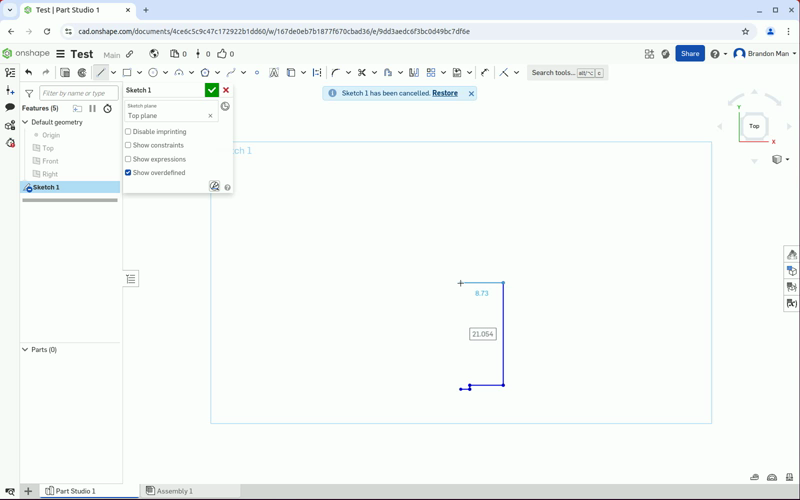
click(460, 282)
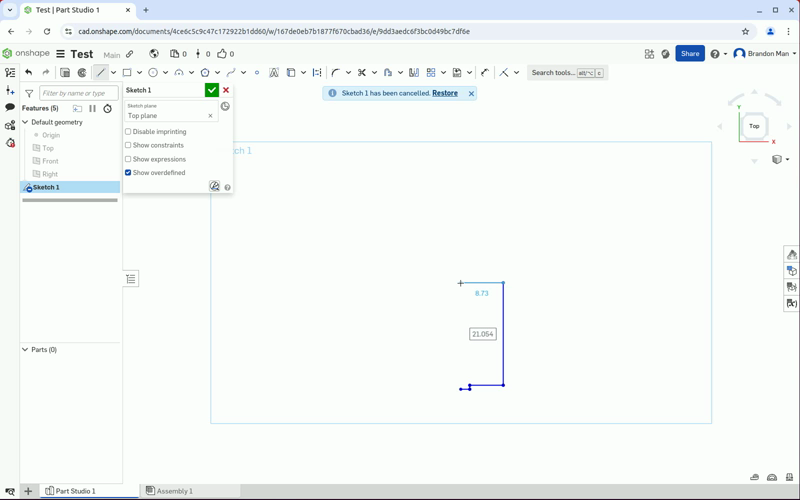
key_up(shift)
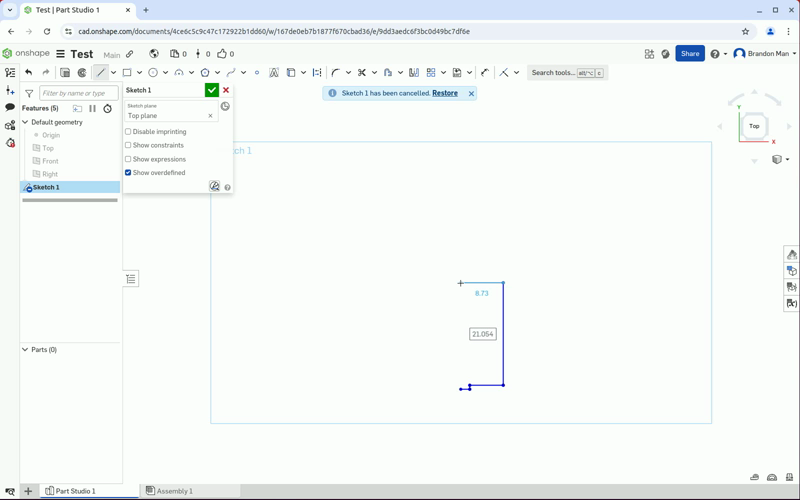
key_down(shift)
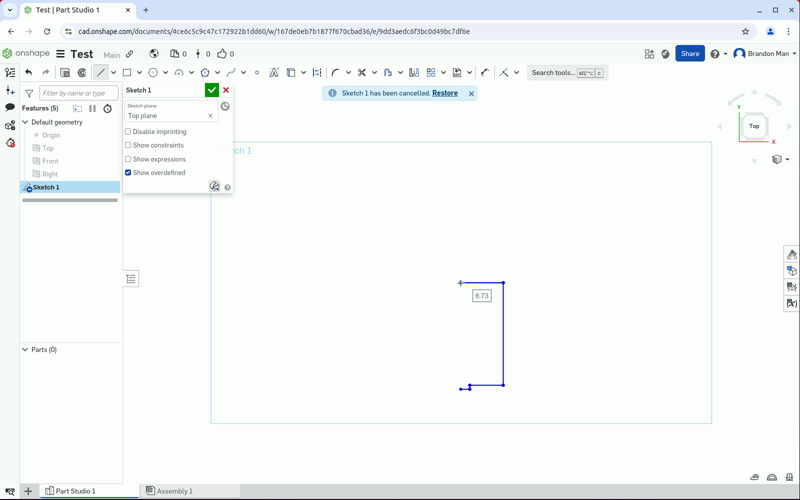
mouse_move(460, 389)
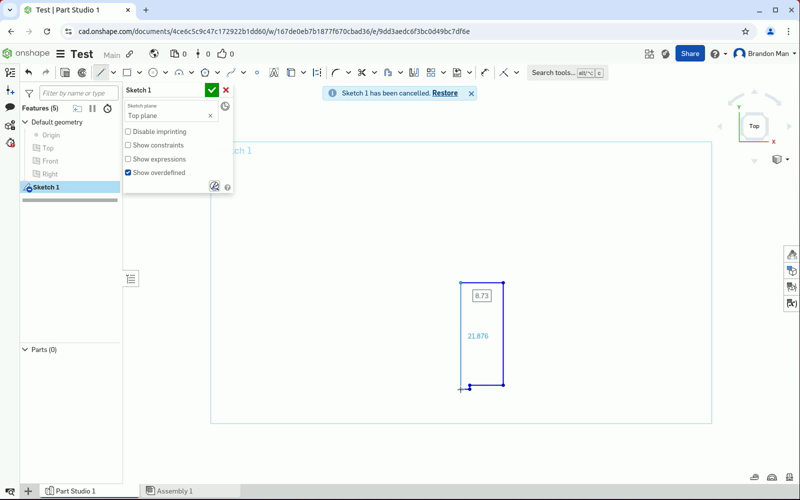
key_up(shift)
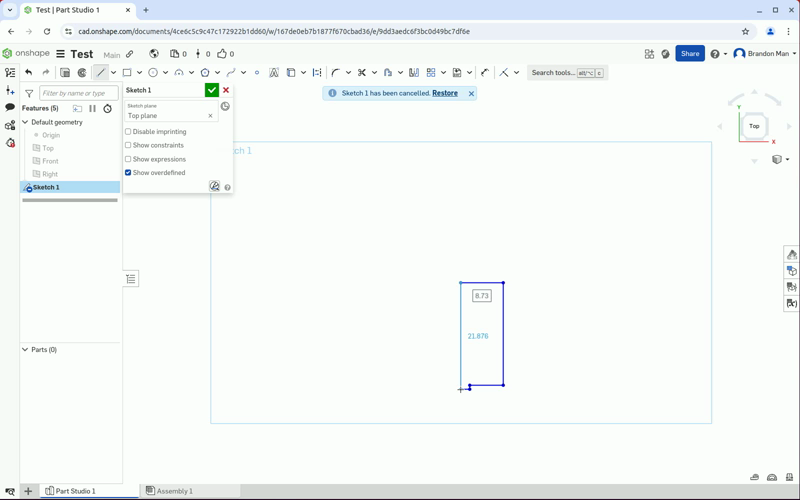
click(460, 389)
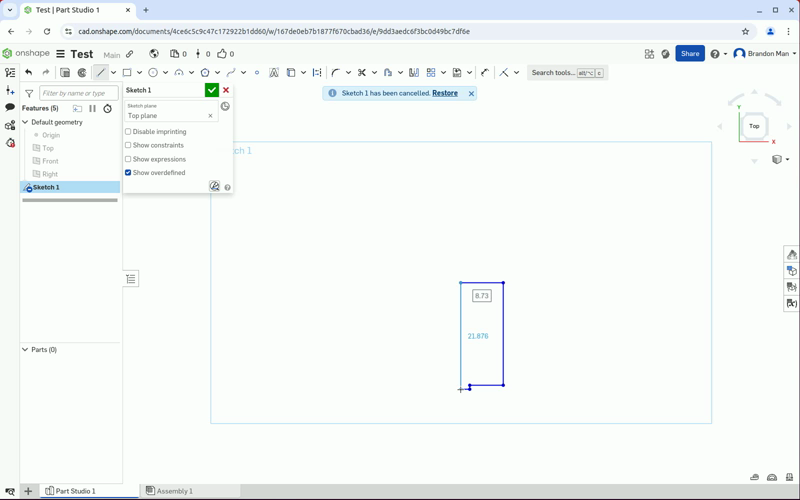
key(esc)
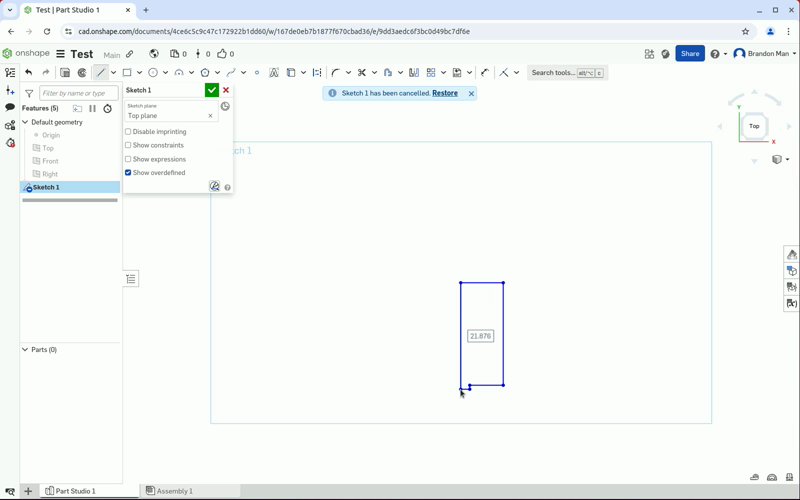
mouse_move(466, 335)
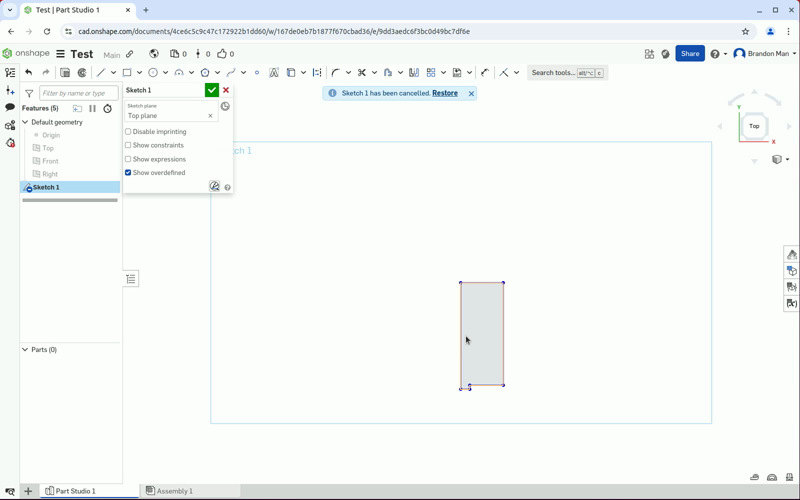
click(466, 335)
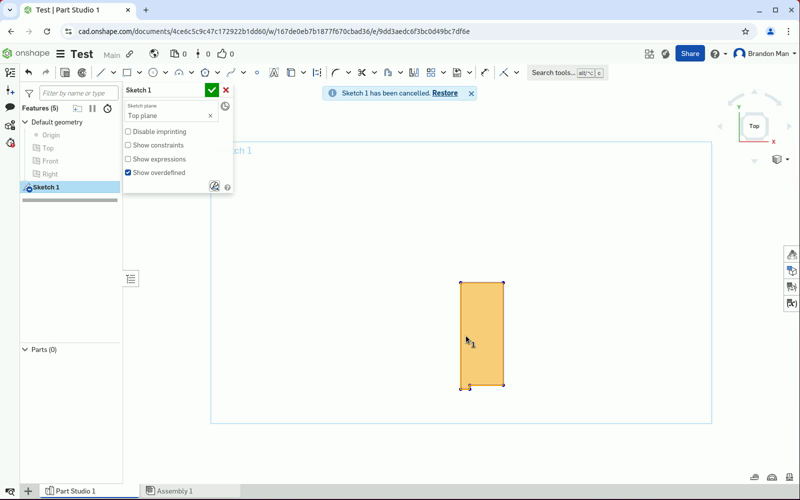
mouse_move(73, 352)
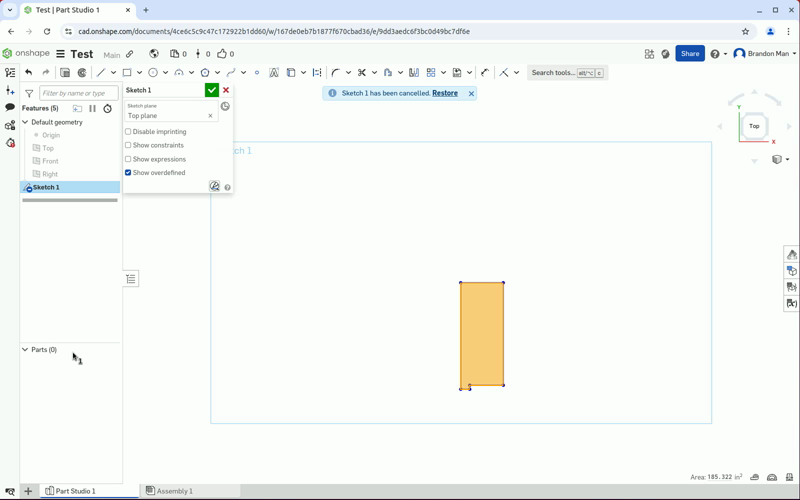
key(shift+y)
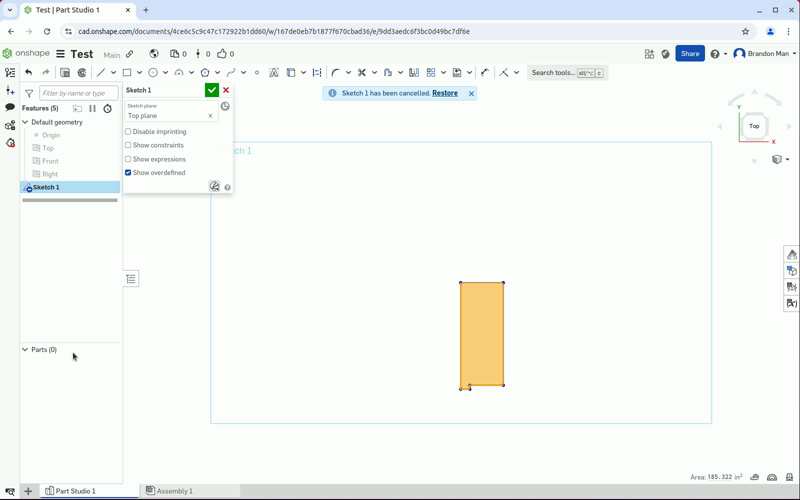
key(shift+e)
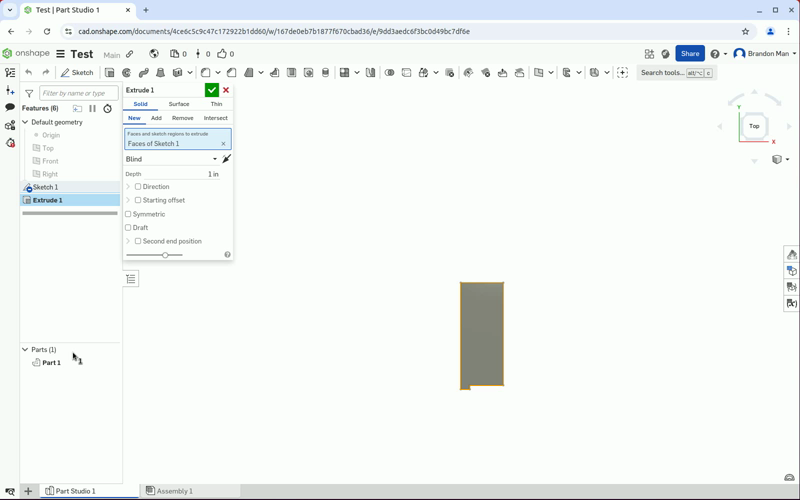
mouse_move(143, 106)
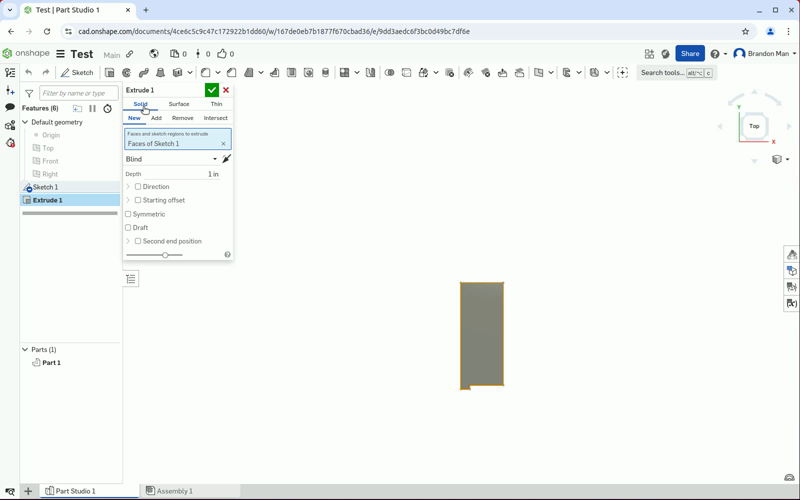
click(143, 106)
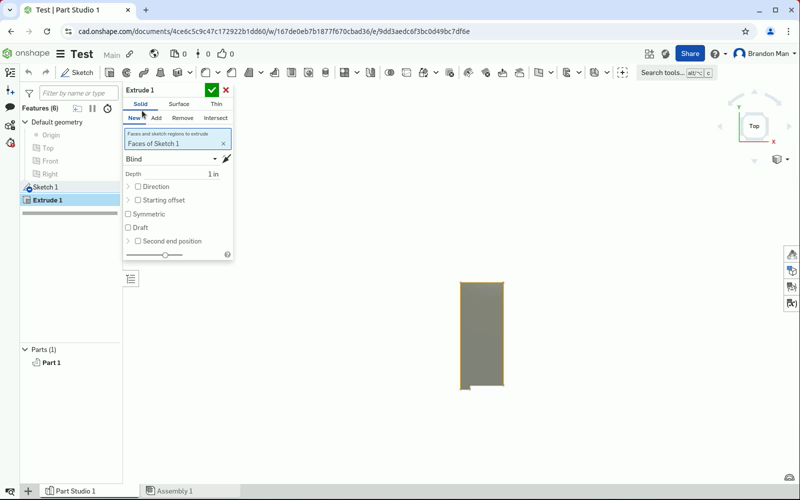
mouse_move(137, 120)
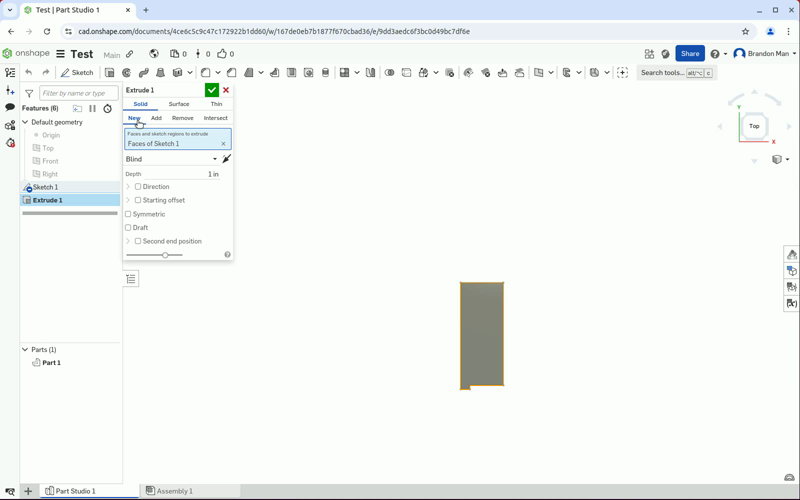
click(137, 120)
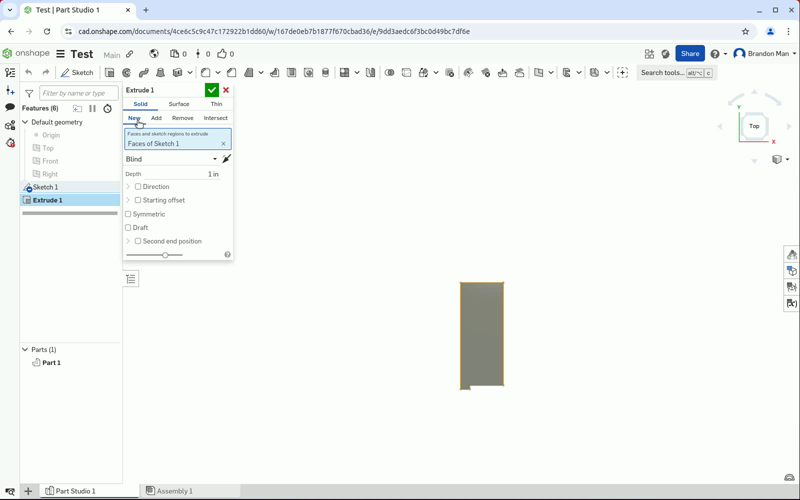
key(tab, 4)
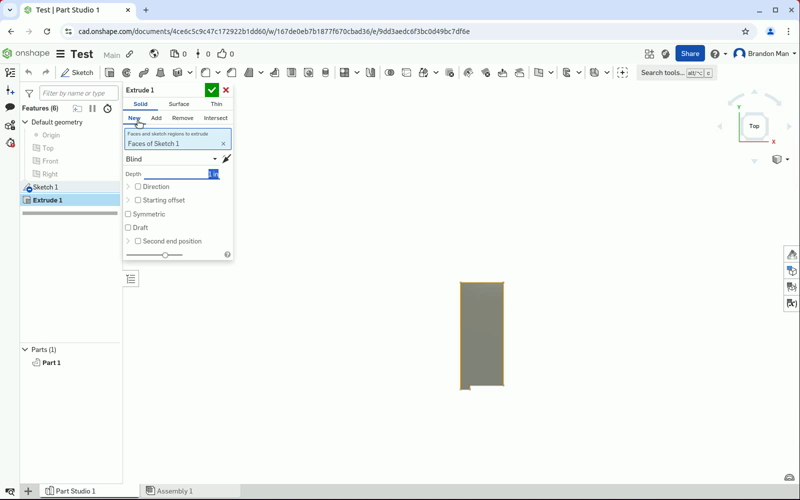
text(1.204)
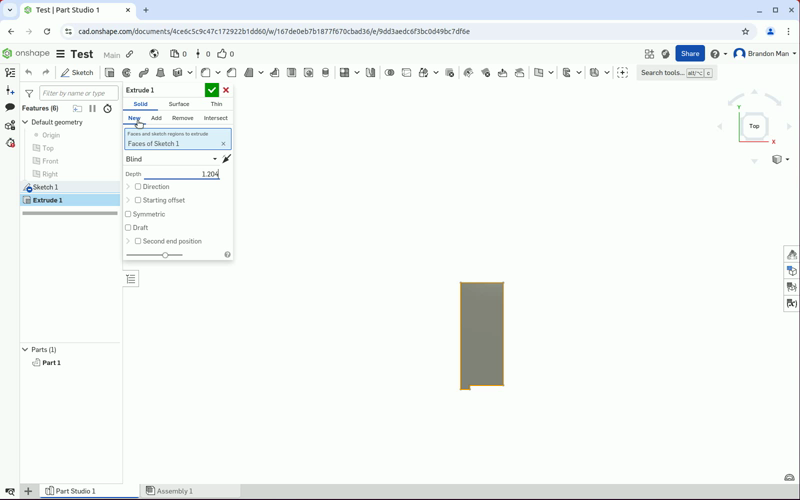
key(enter)
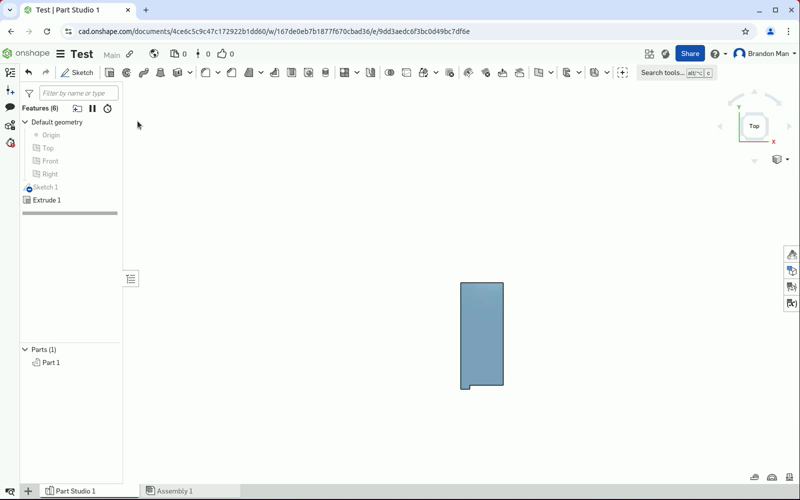
key(shift+h)
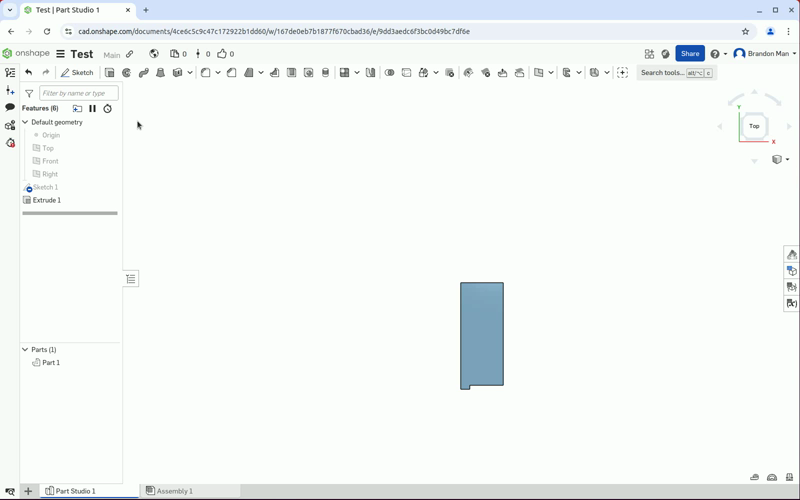
key(shift+h)
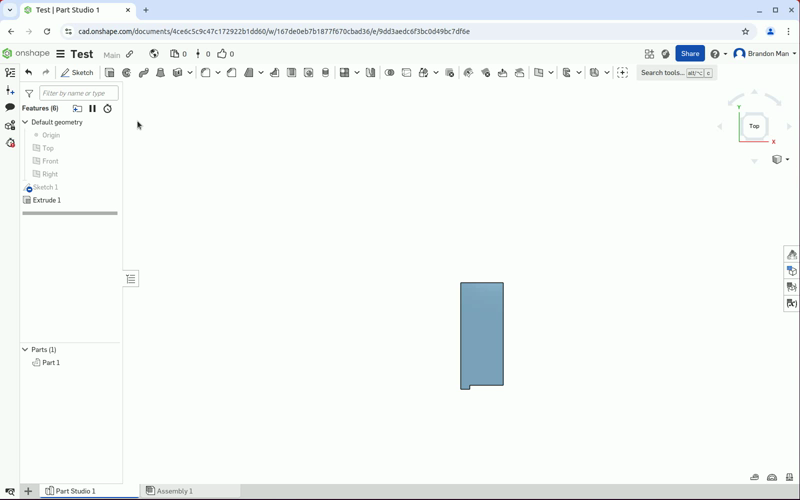
mouse_move(73, 189)
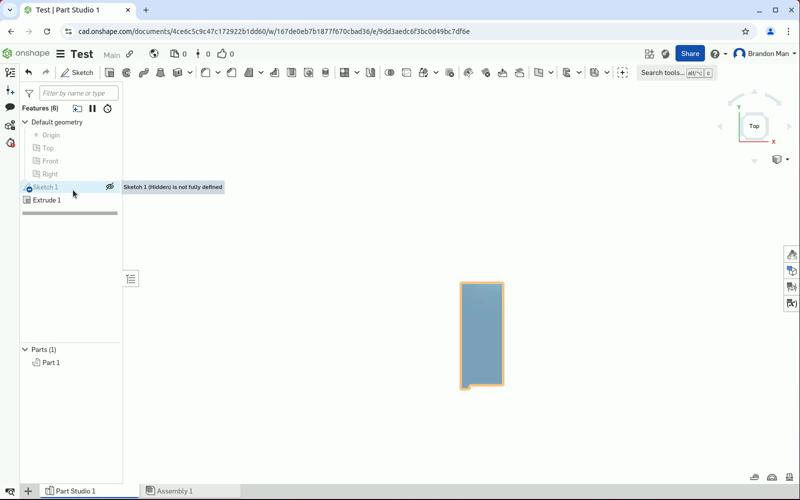
click(73, 189)
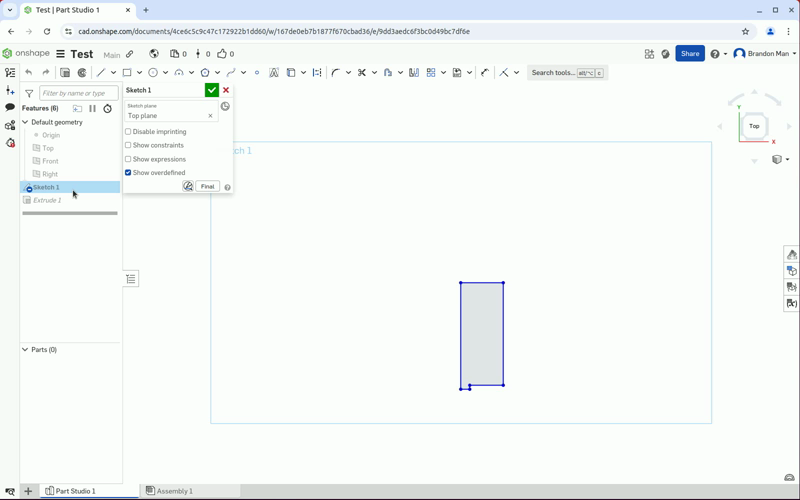
mouse_move(229, 92)
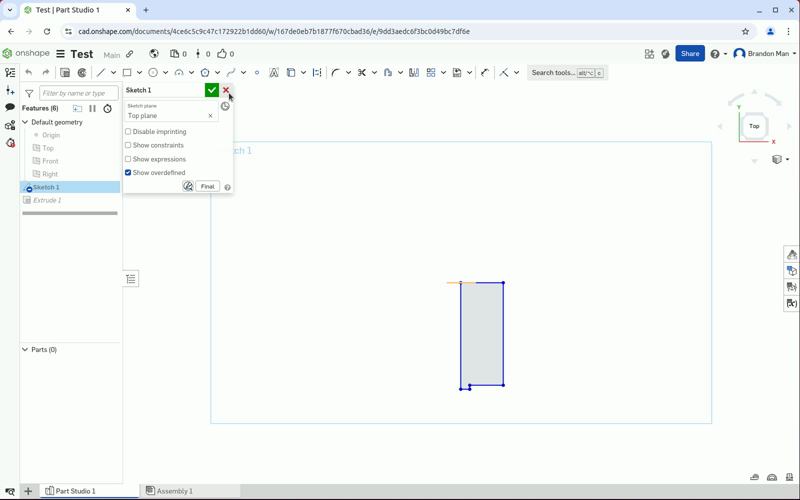
click(229, 92)
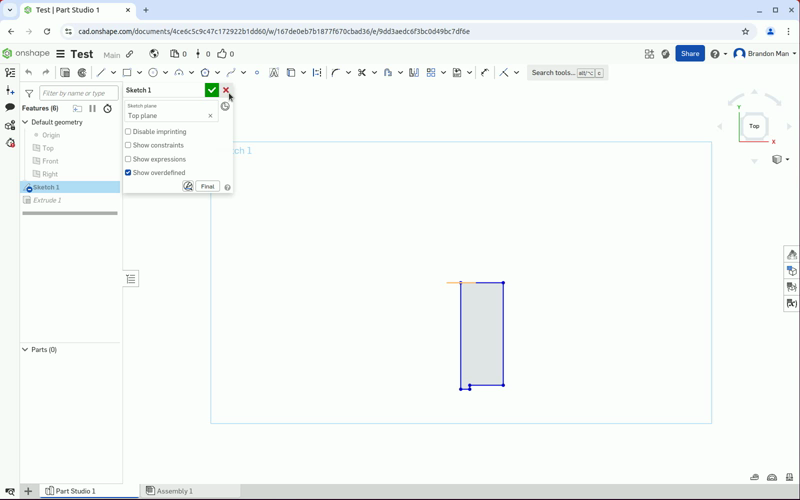
key(shift+s)
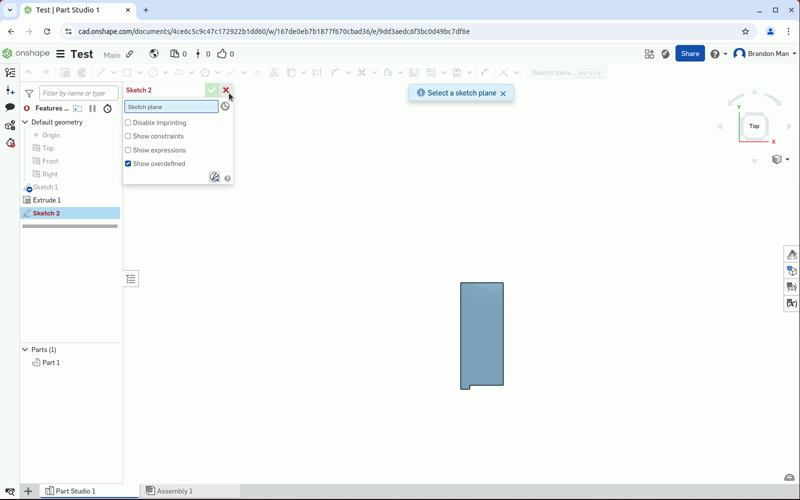
mouse_move(73, 150)
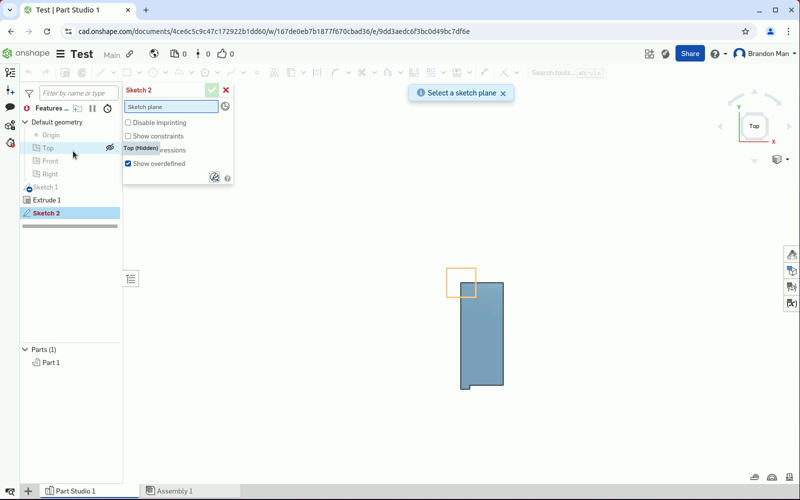
click(73, 150)
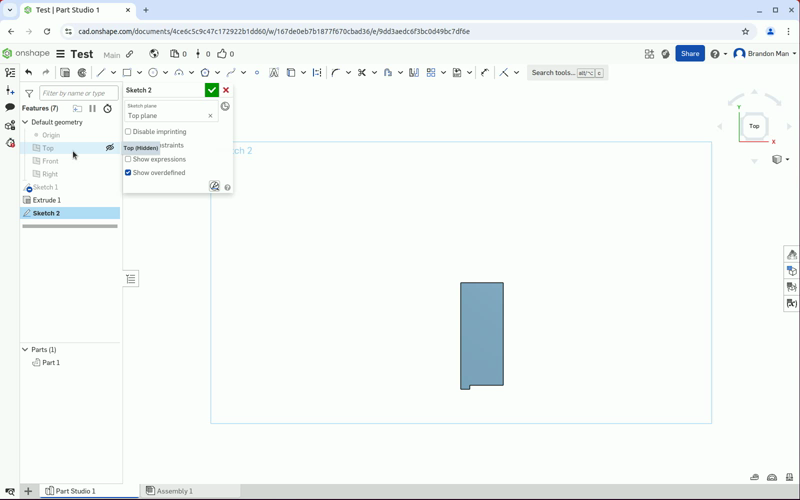
mouse_move(73, 352)
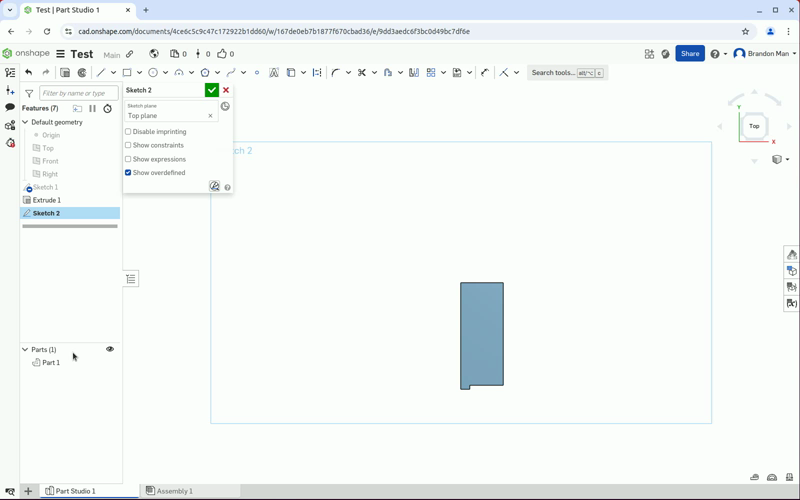
key(y)
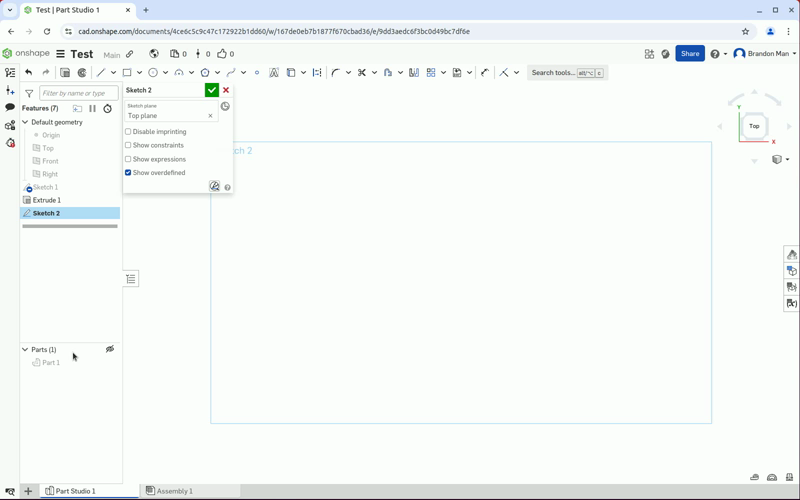
key(l)
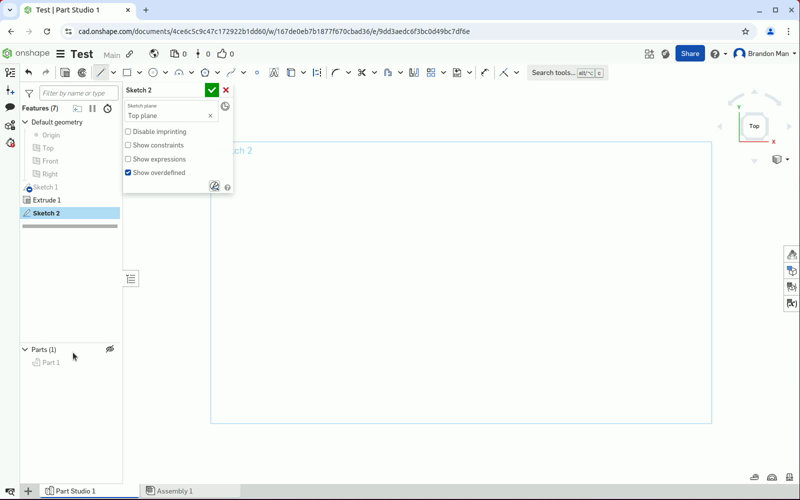
key_down(shift)
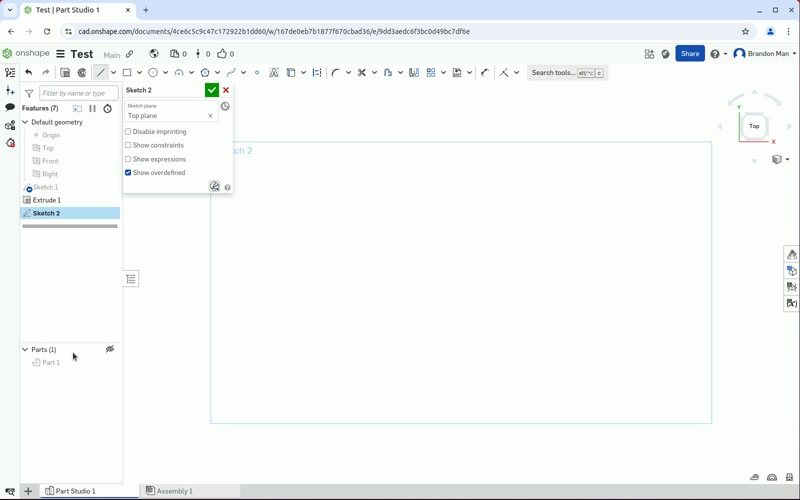
mouse_move(502, 384)
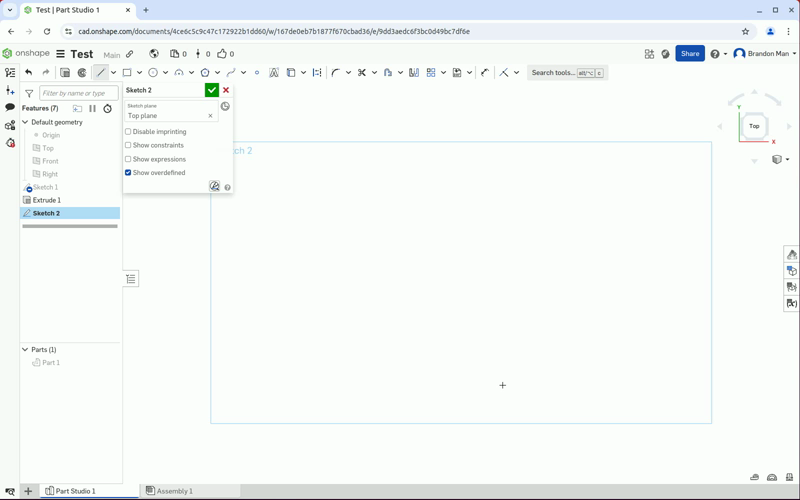
click(502, 384)
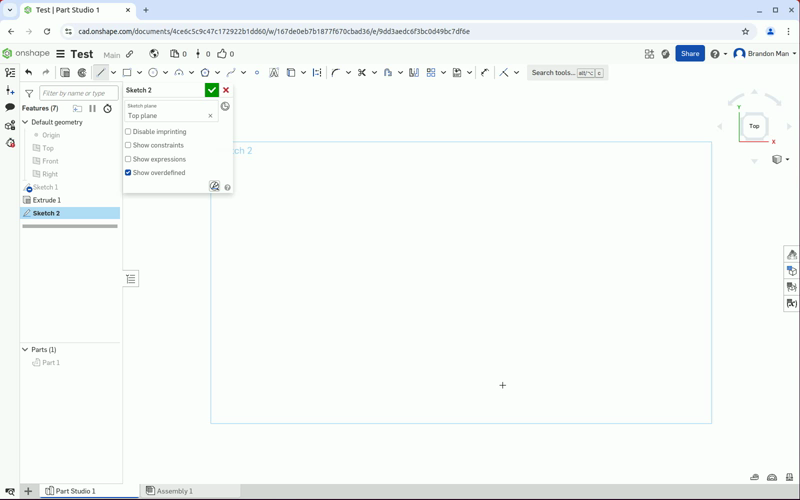
key_up(shift)
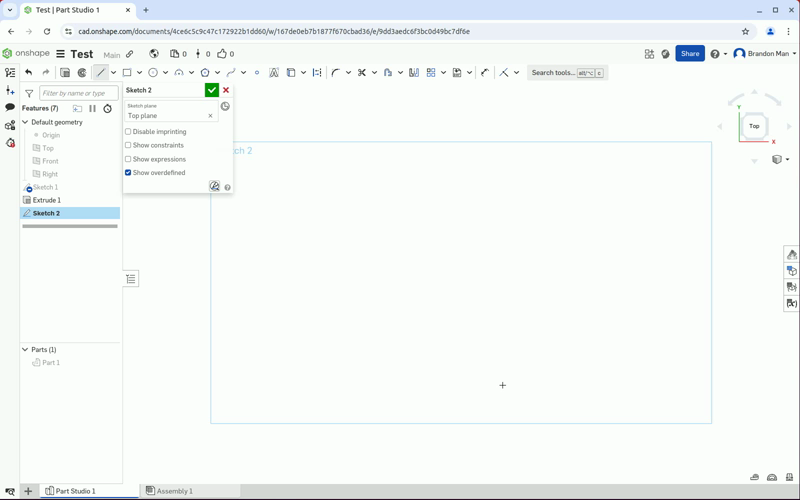
key_down(shift)
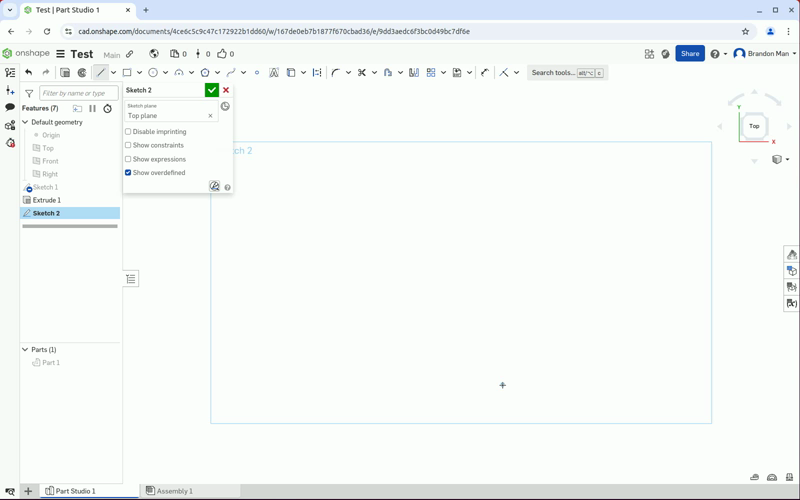
mouse_move(532, 384)
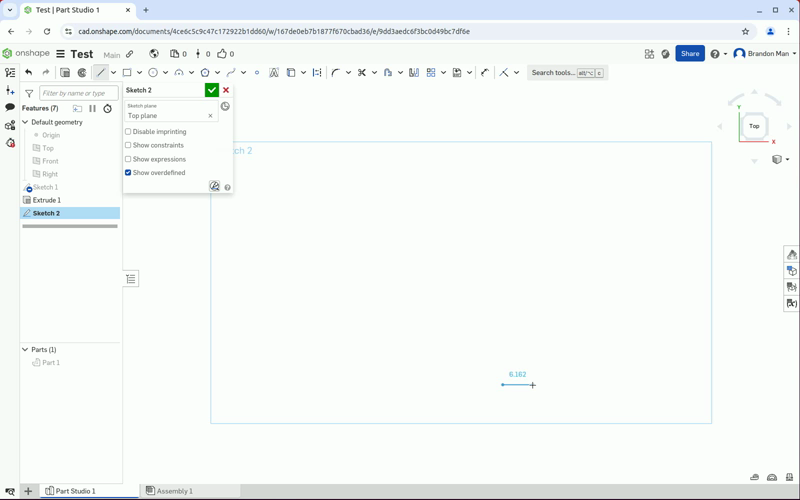
mouse_move(535, 384)
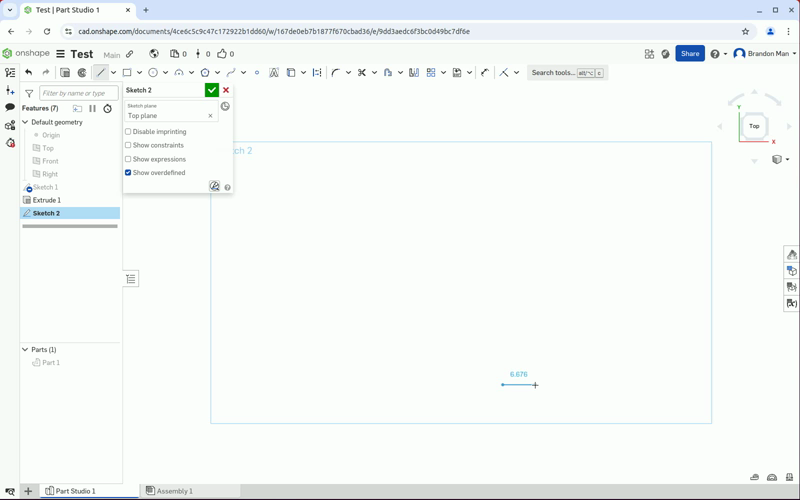
click(535, 384)
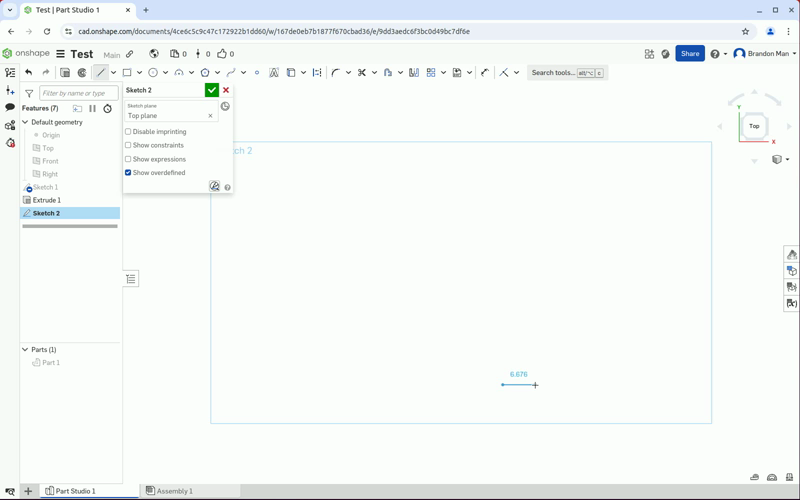
key_up(shift)
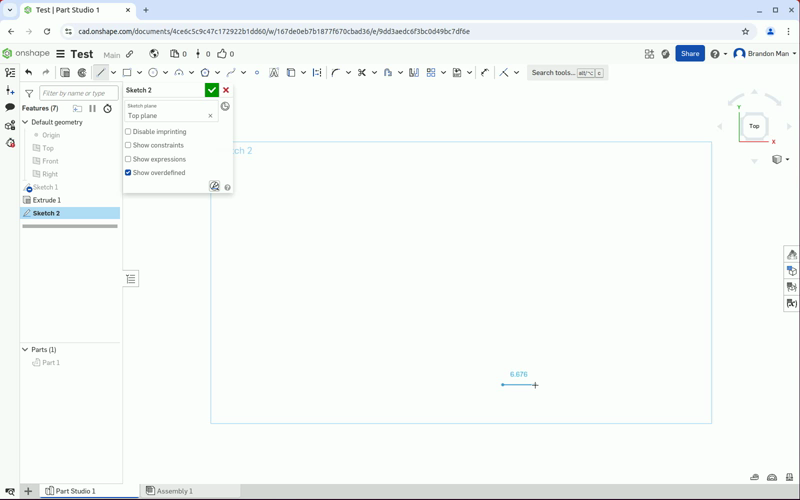
key_down(shift)
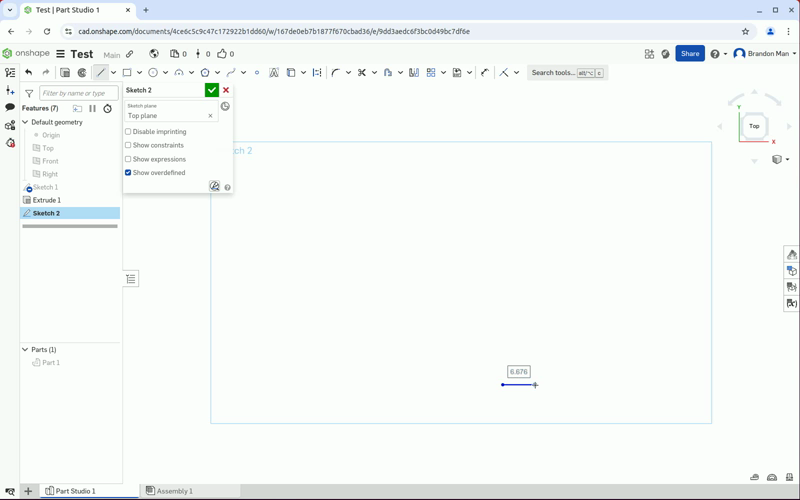
mouse_move(565, 384)
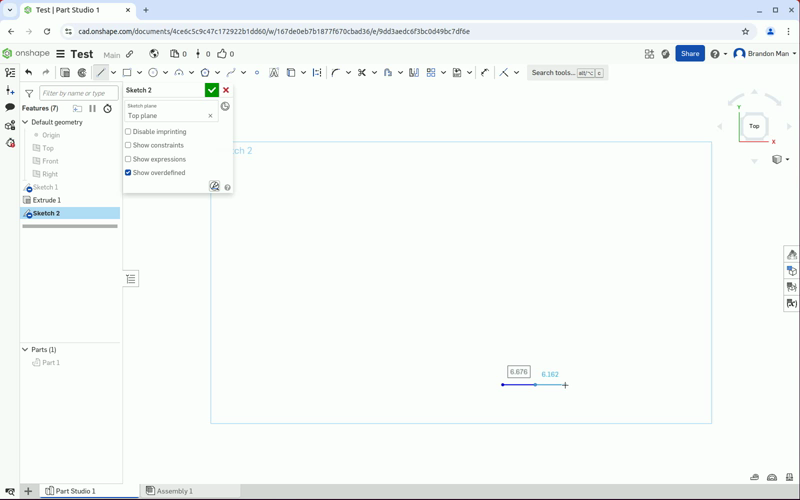
mouse_move(535, 389)
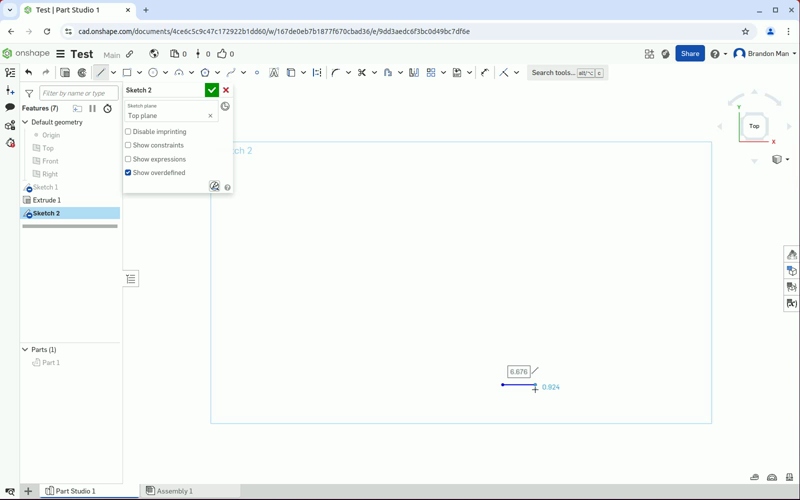
scroll(6)
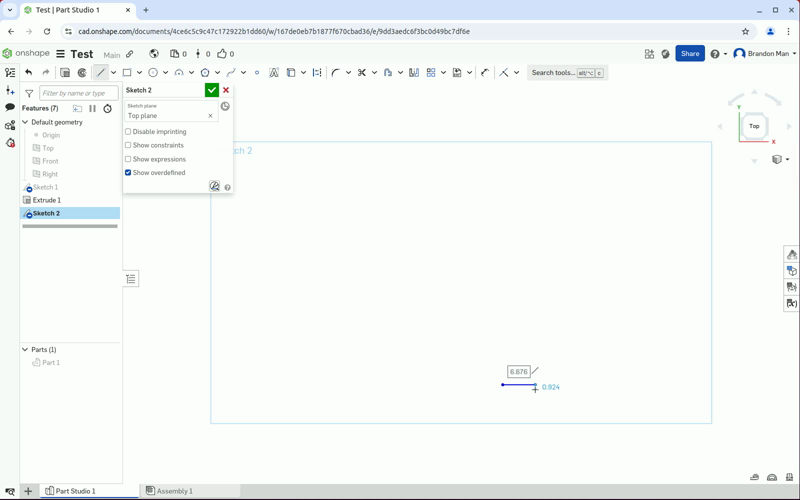
scroll(6)
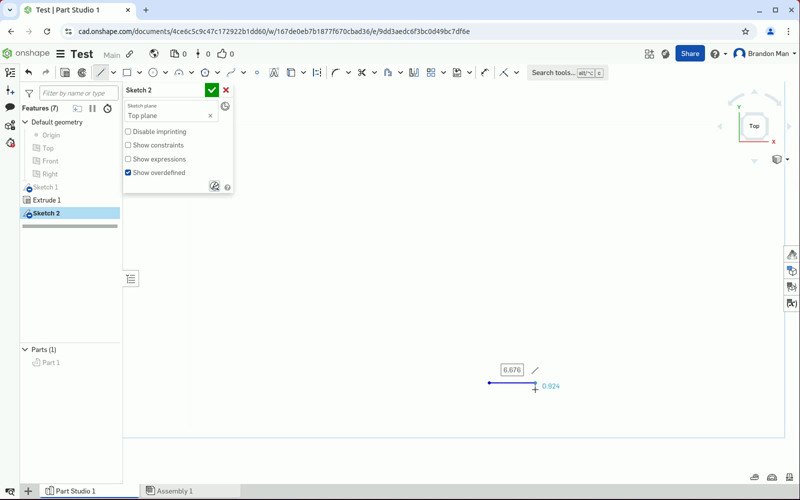
scroll(6)
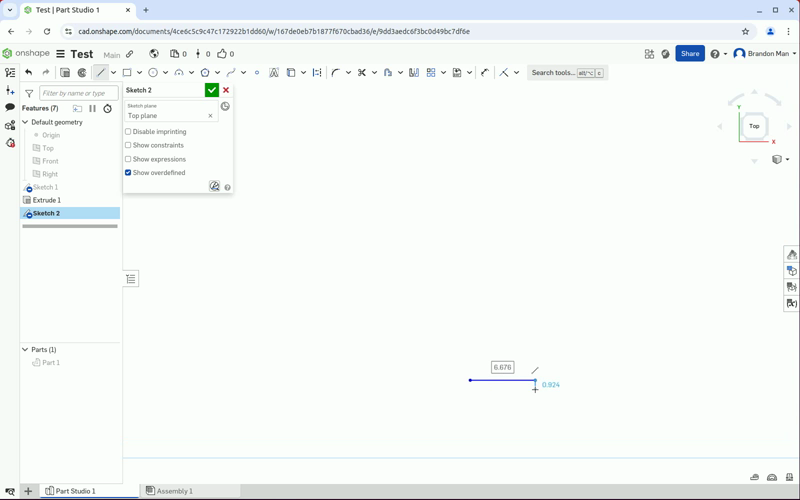
scroll(6)
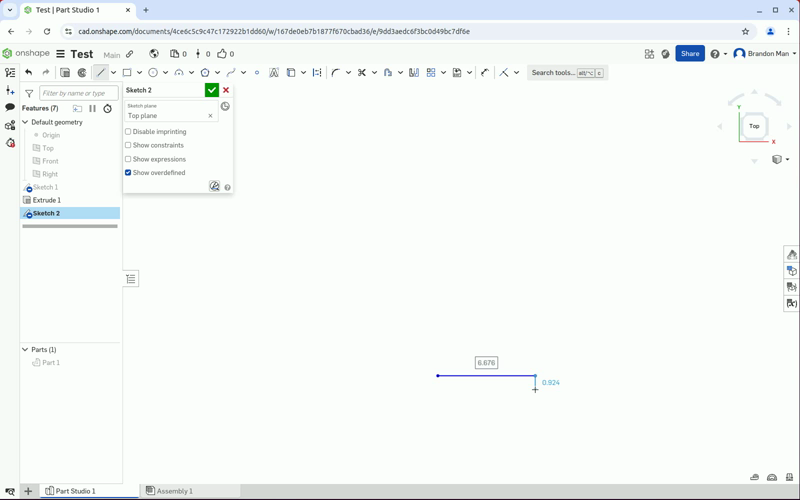
scroll(6)
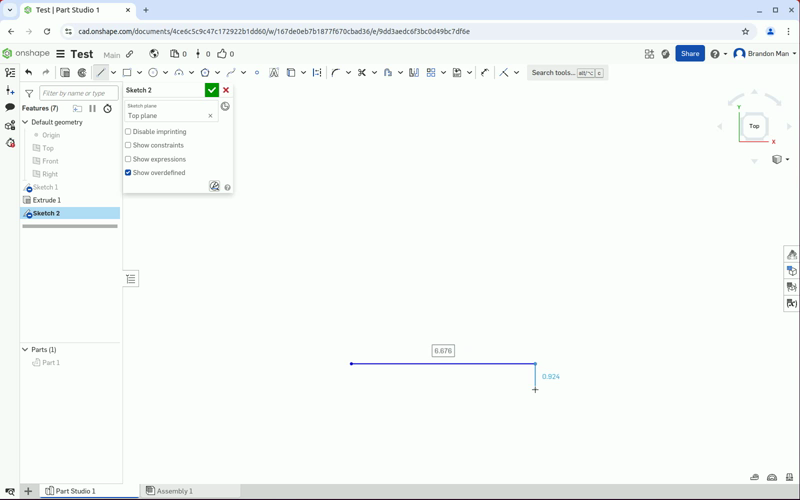
scroll(6)
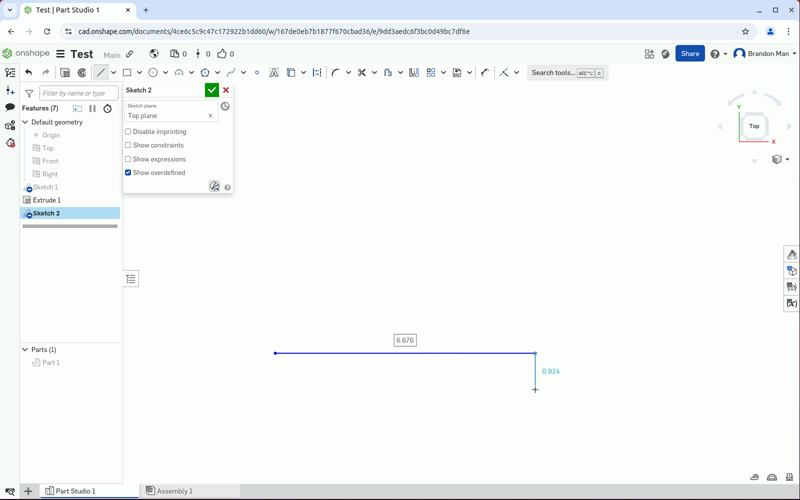
scroll(6)
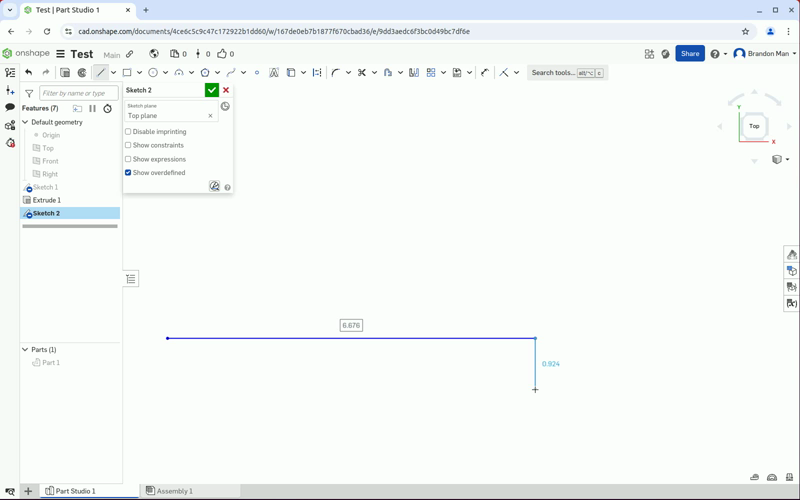
click(535, 389)
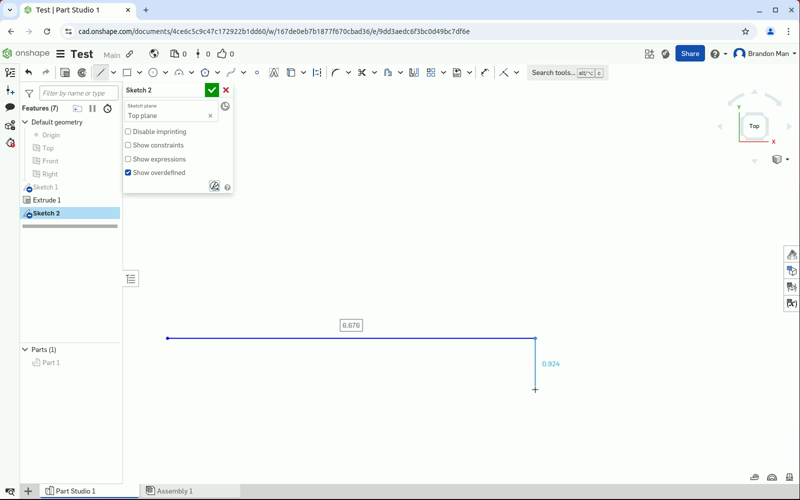
scroll(-6)
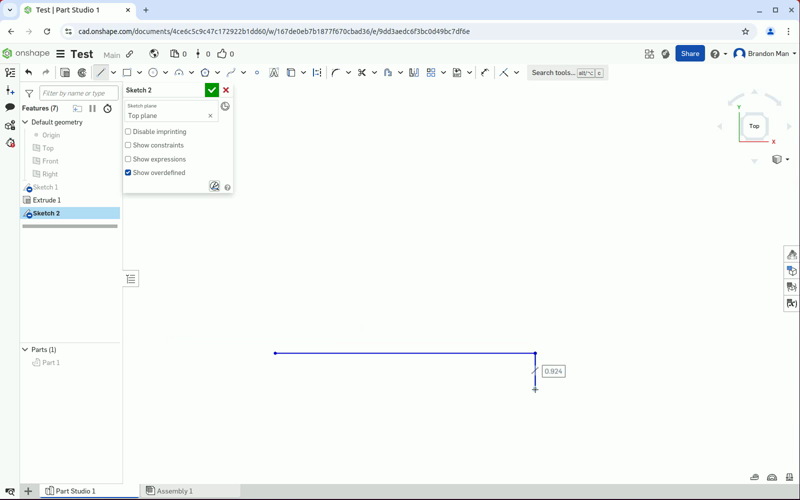
scroll(-6)
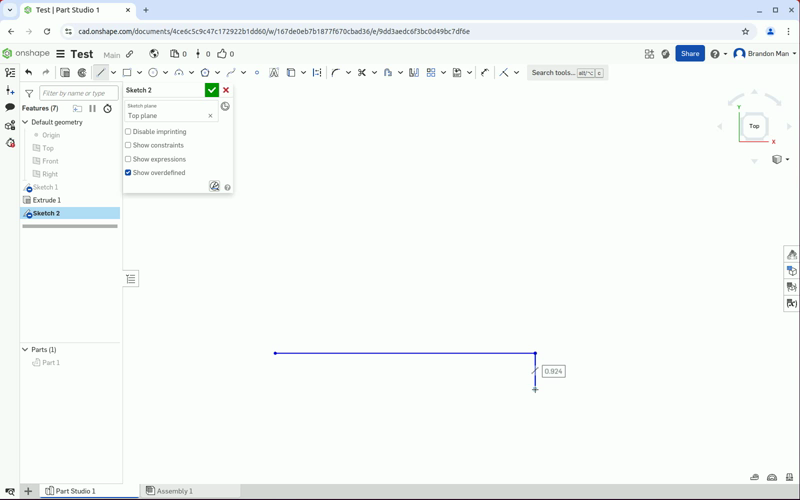
scroll(-6)
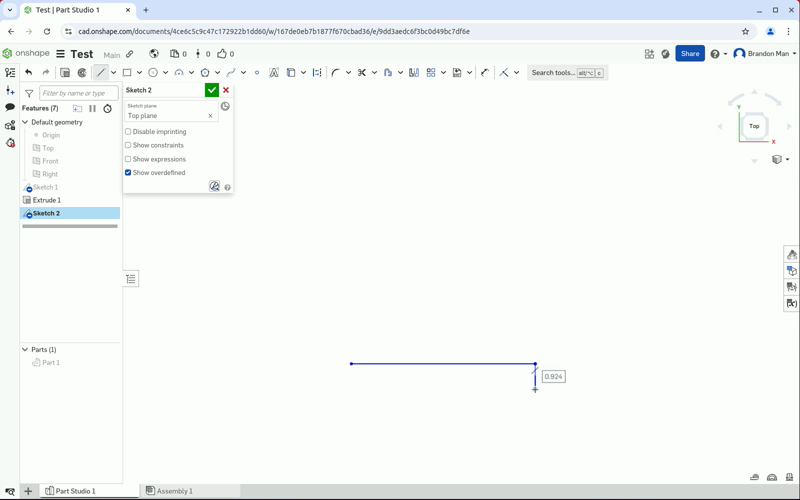
scroll(-6)
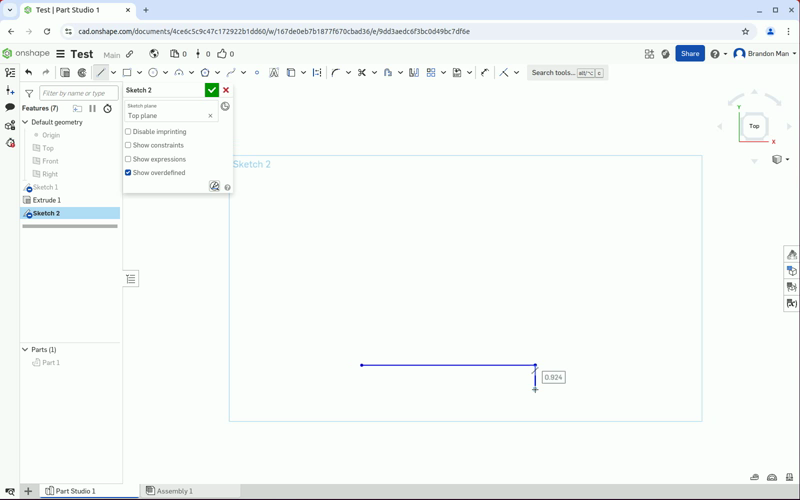
scroll(-6)
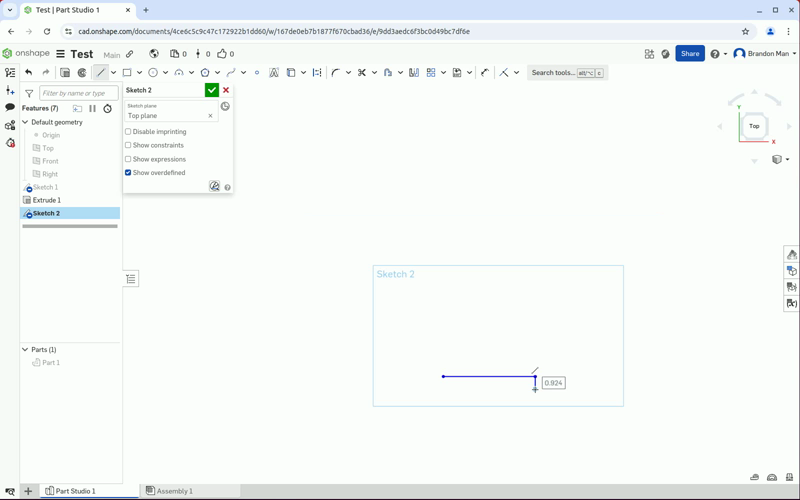
scroll(-6)
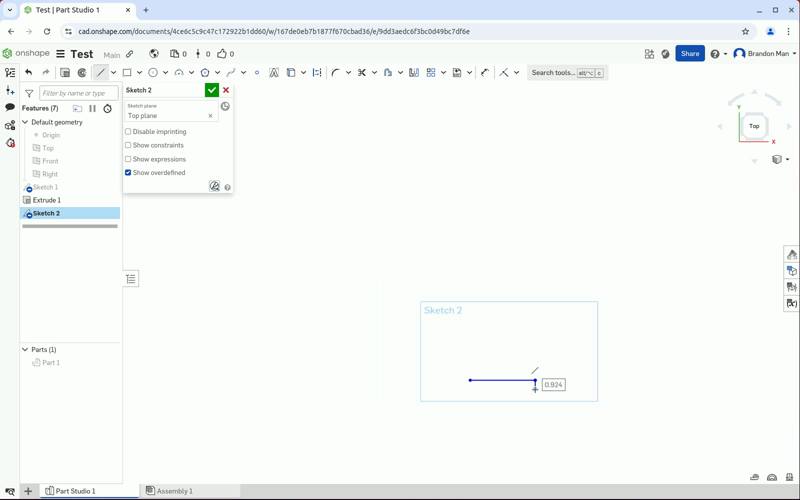
scroll(-6)
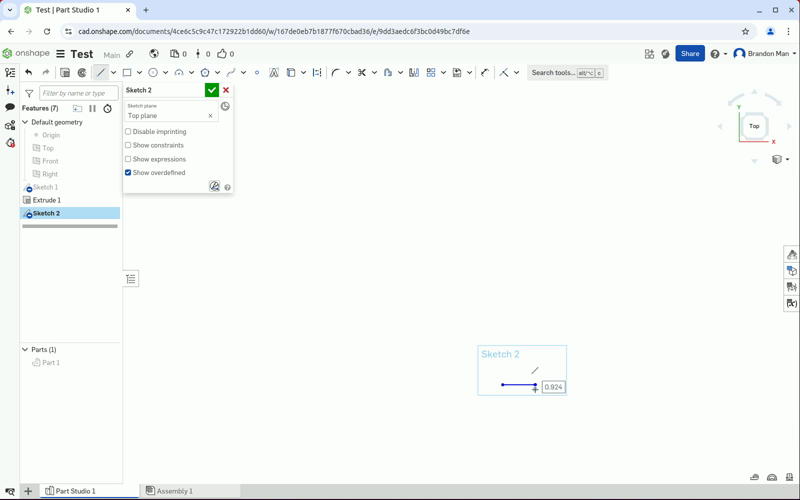
key_up(shift)
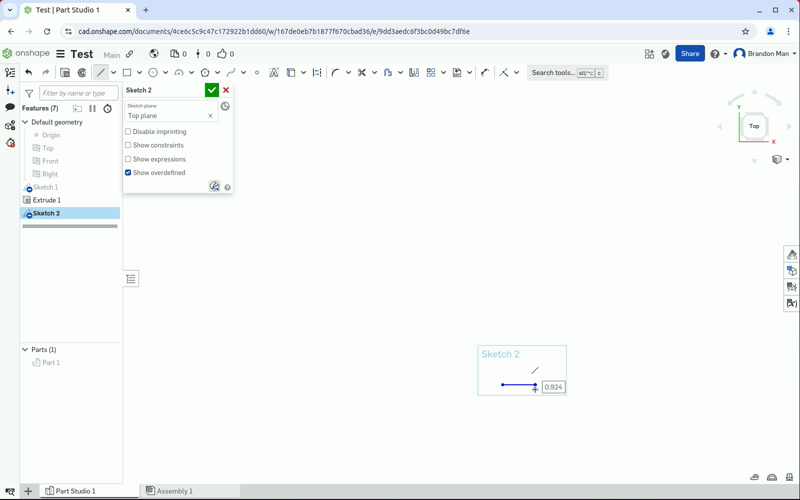
key_down(shift)
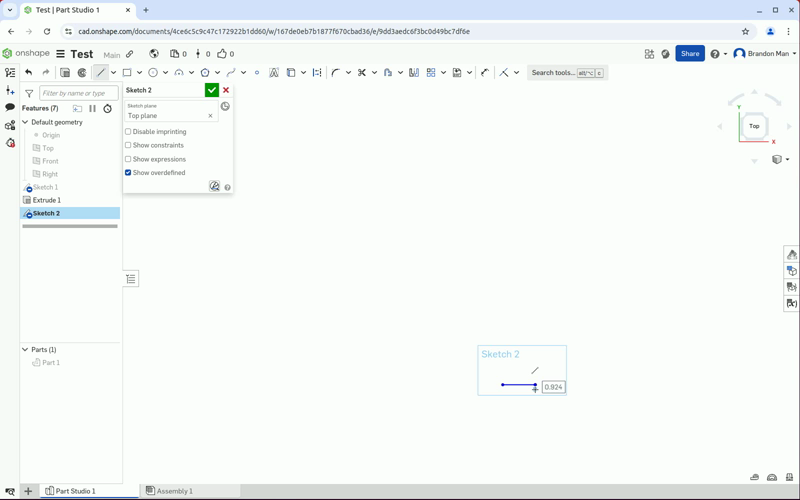
mouse_move(565, 389)
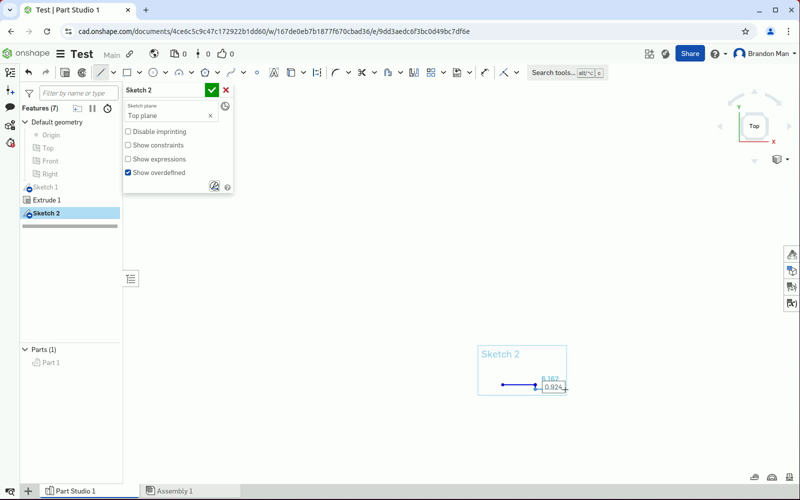
mouse_move(544, 389)
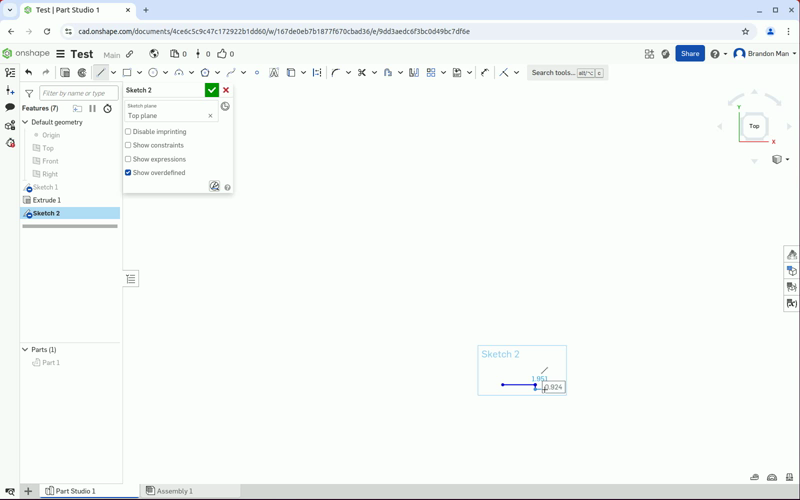
click(544, 389)
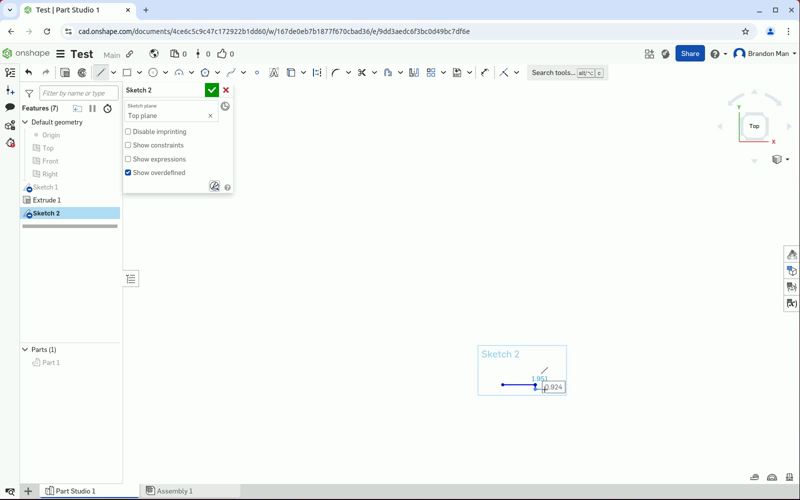
key_up(shift)
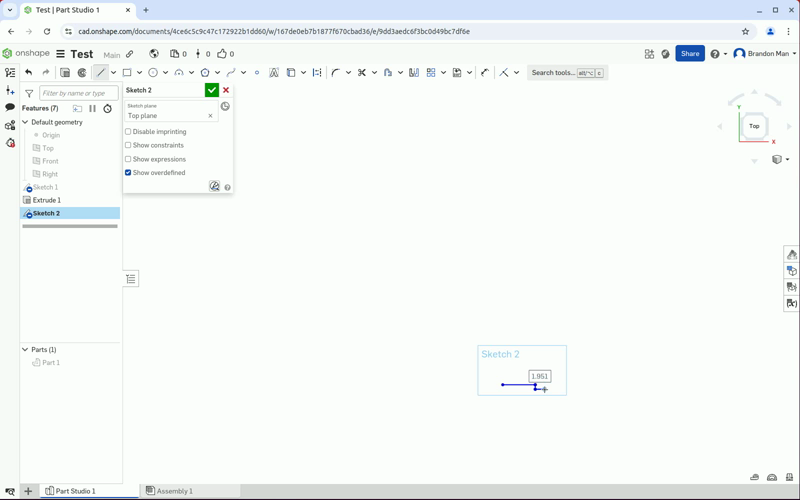
key_down(shift)
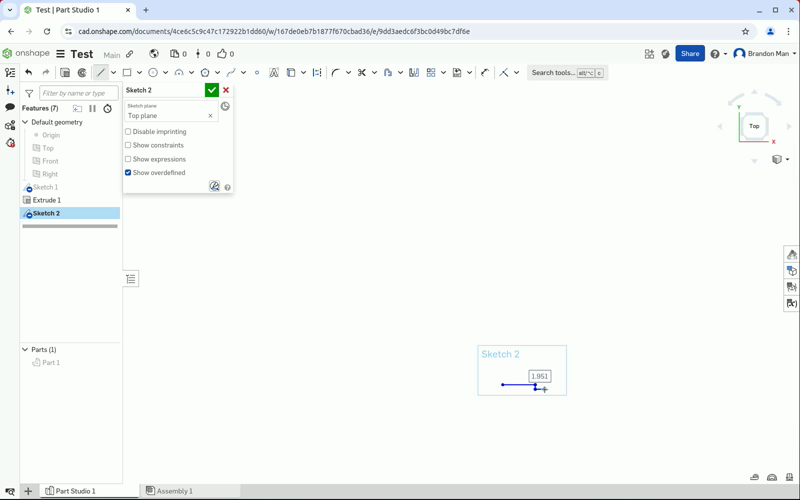
mouse_move(544, 282)
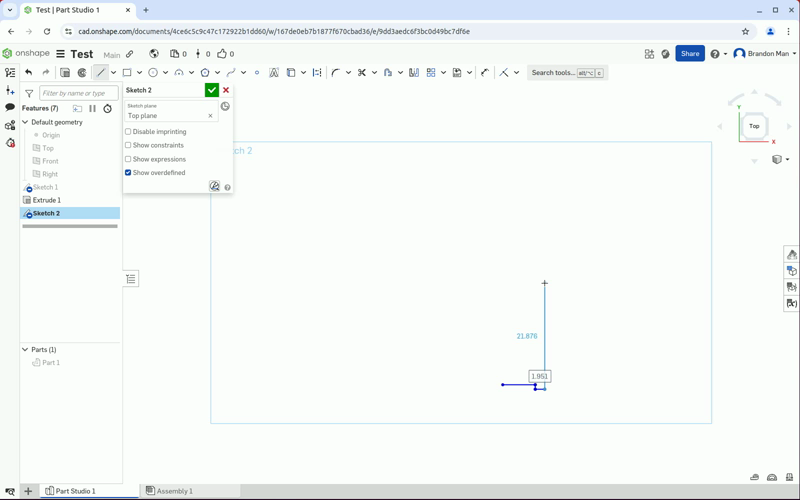
click(544, 282)
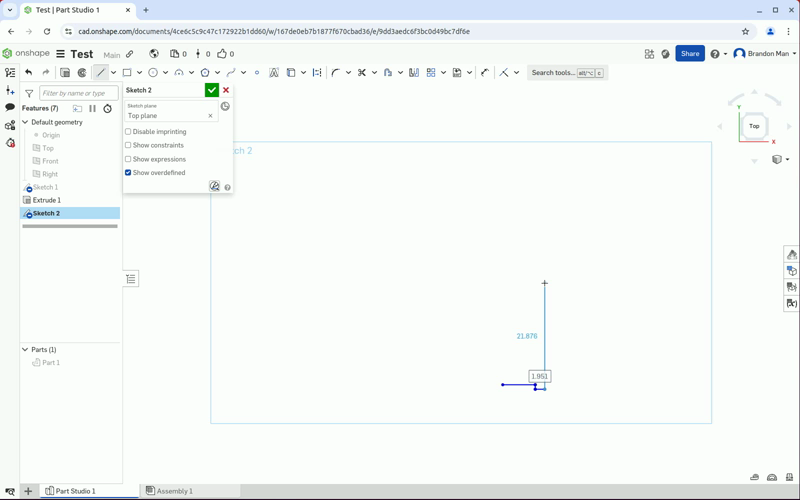
key_up(shift)
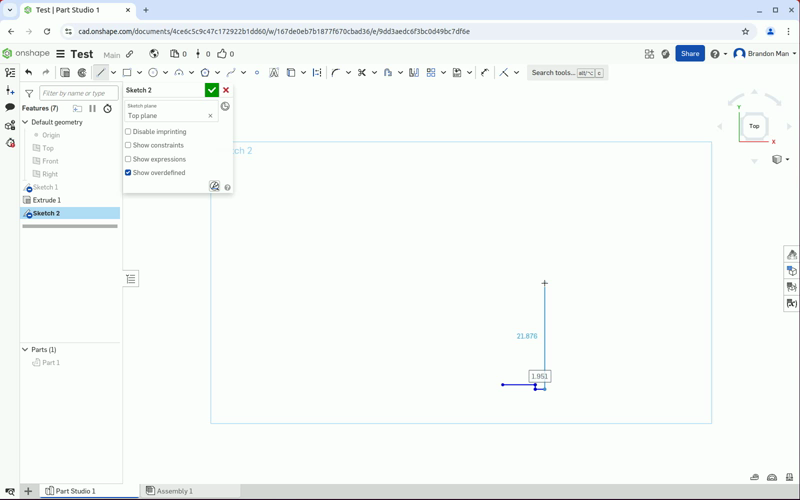
key_down(shift)
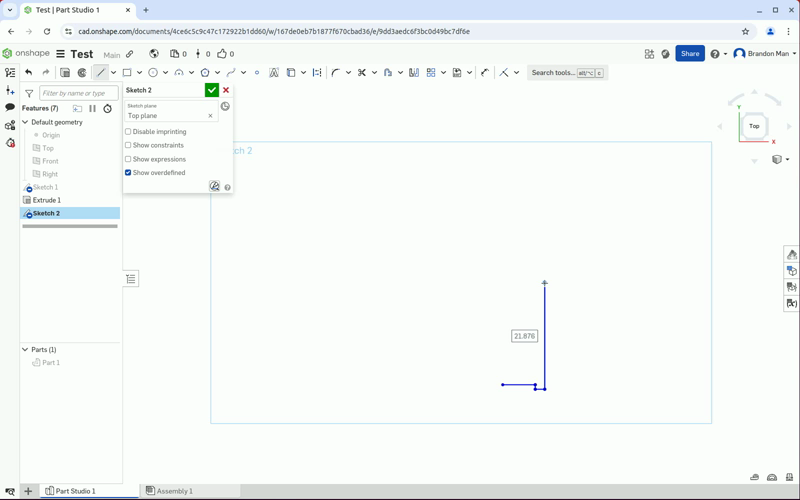
mouse_move(574, 282)
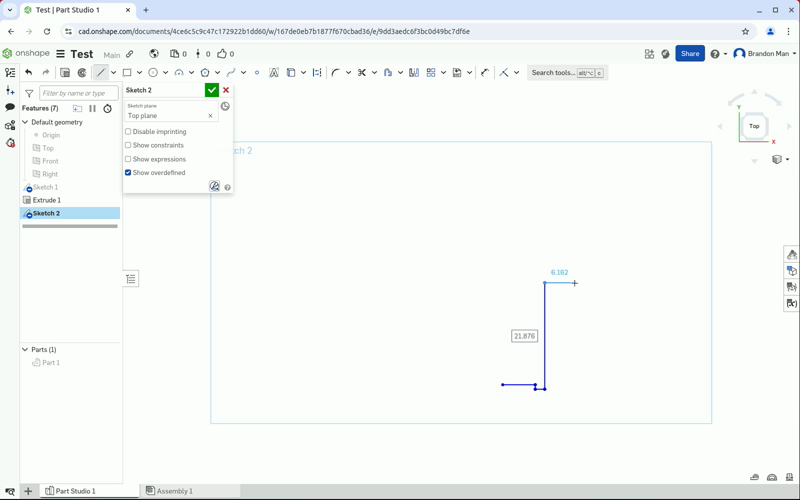
mouse_move(502, 282)
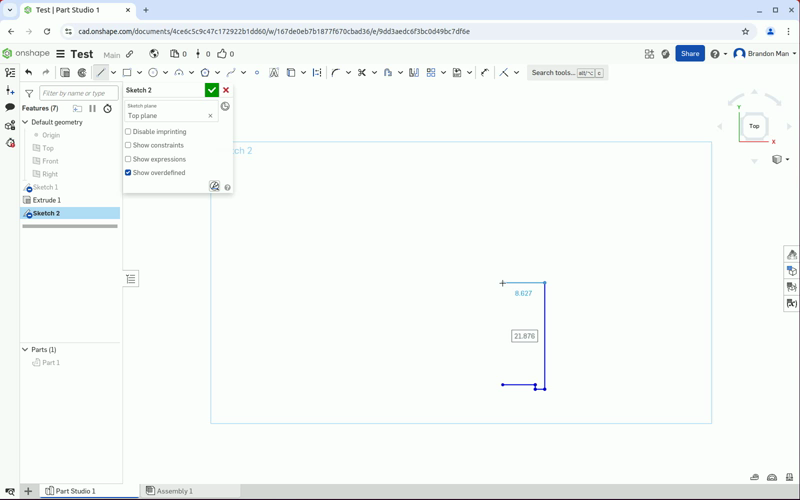
click(502, 282)
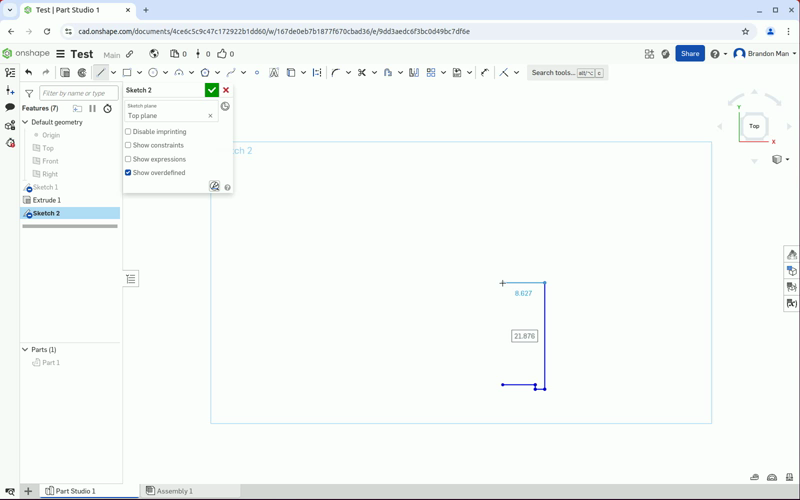
key_up(shift)
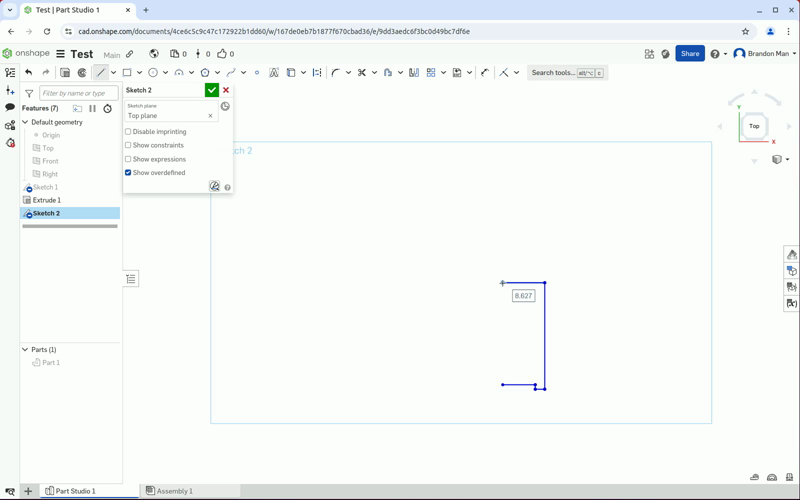
key_down(shift)
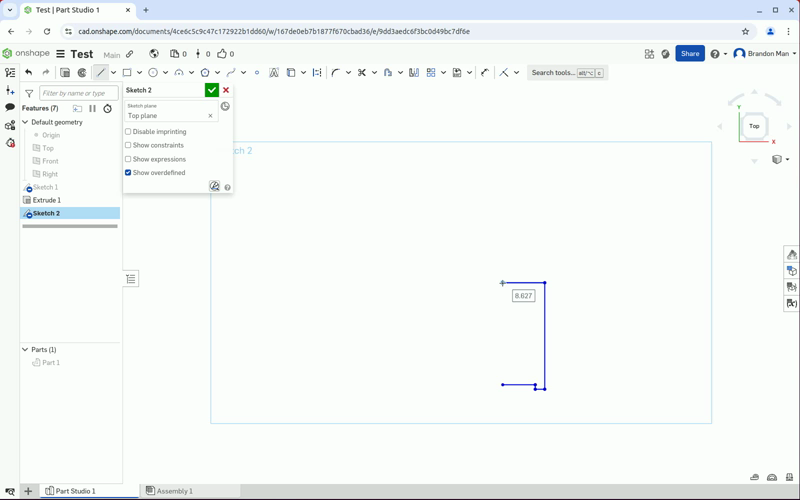
mouse_move(502, 384)
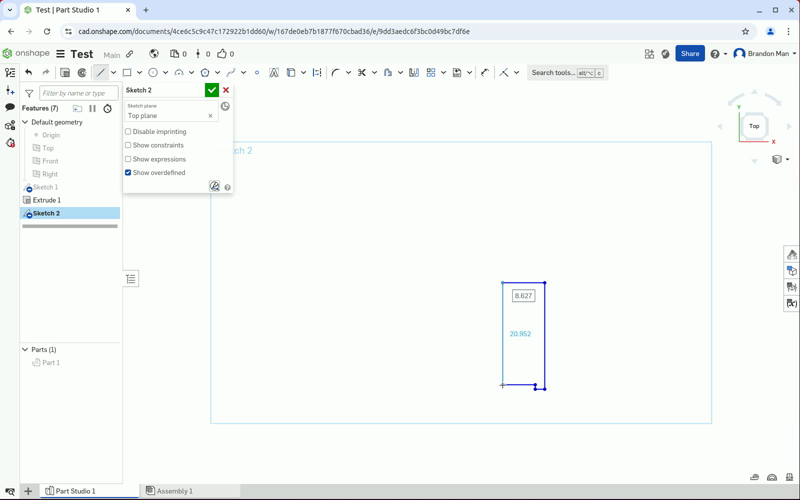
key_up(shift)
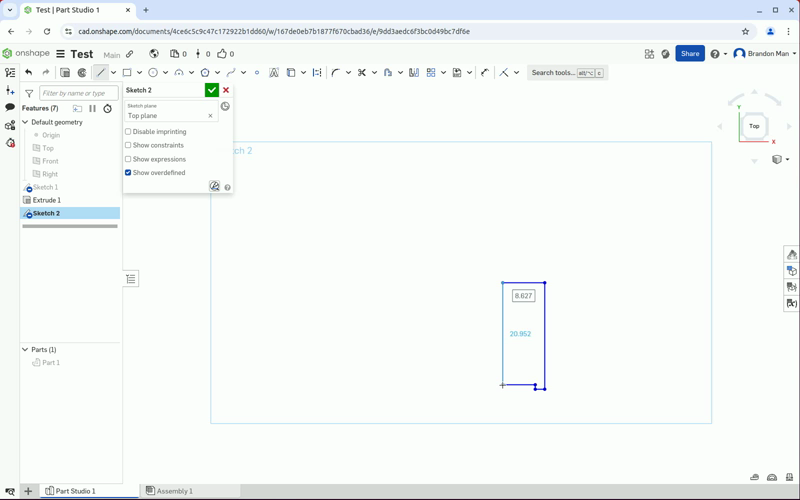
click(502, 384)
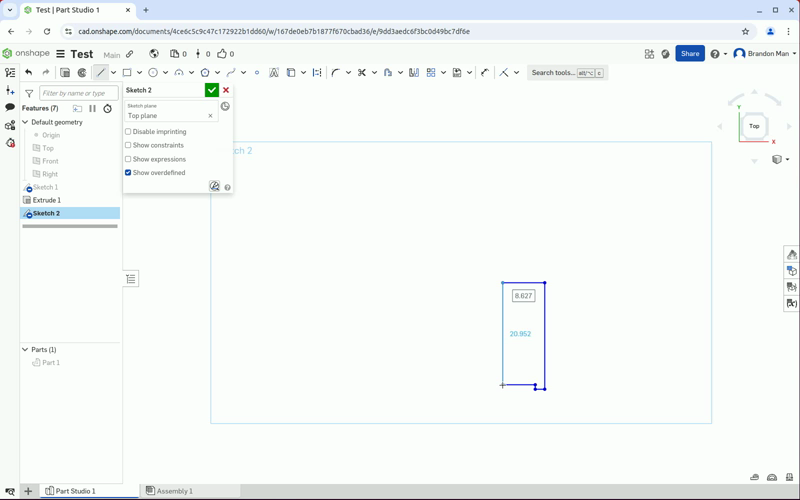
key(esc)
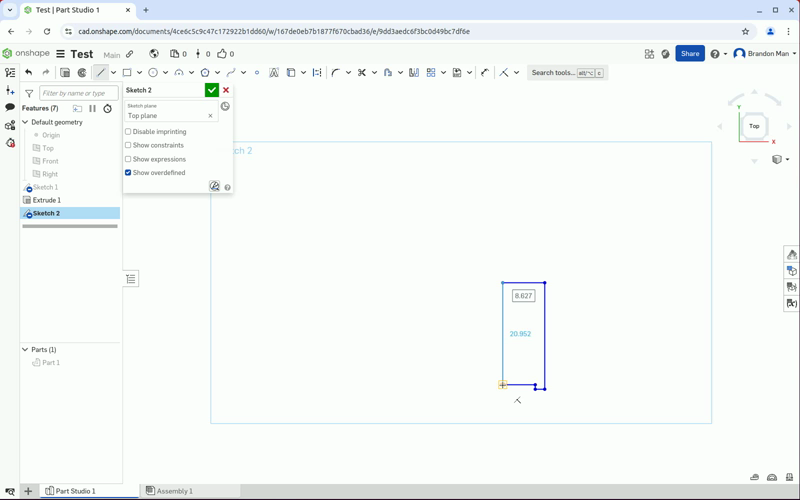
mouse_move(522, 378)
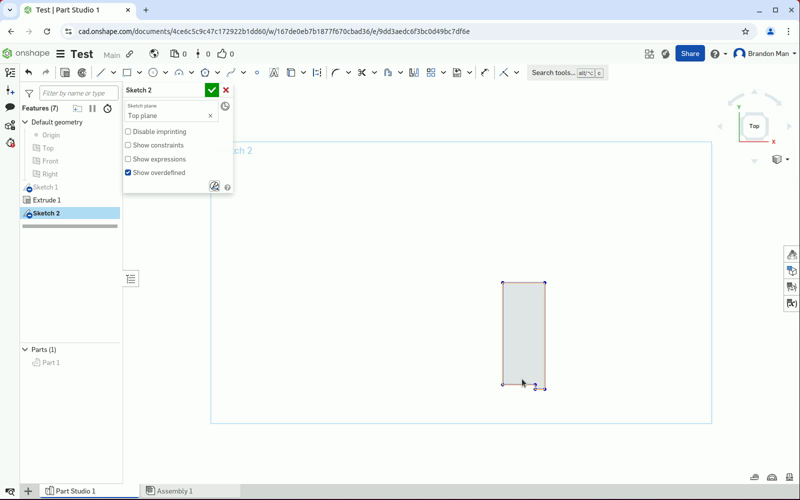
click(522, 378)
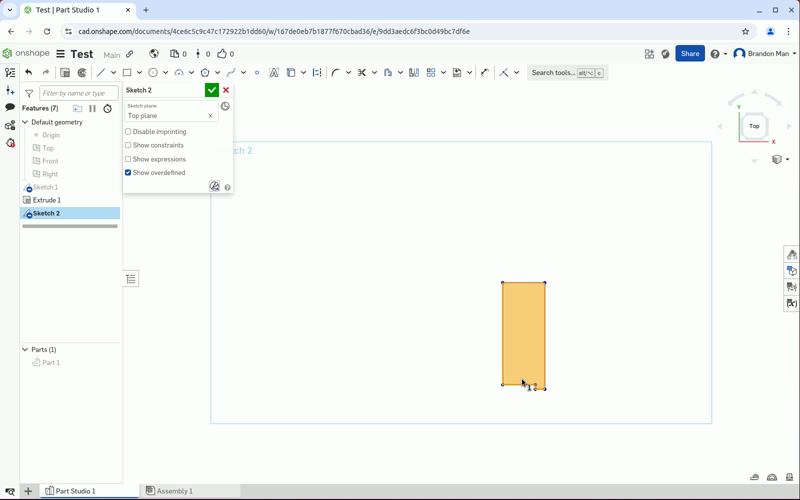
mouse_move(73, 352)
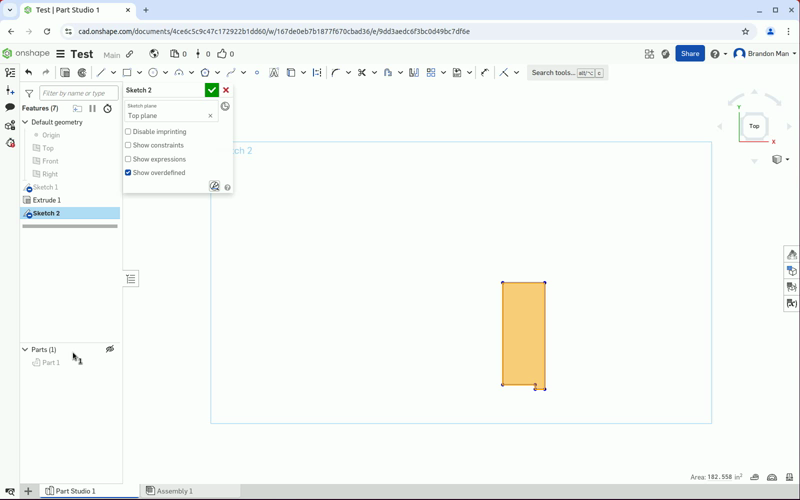
key(shift+y)
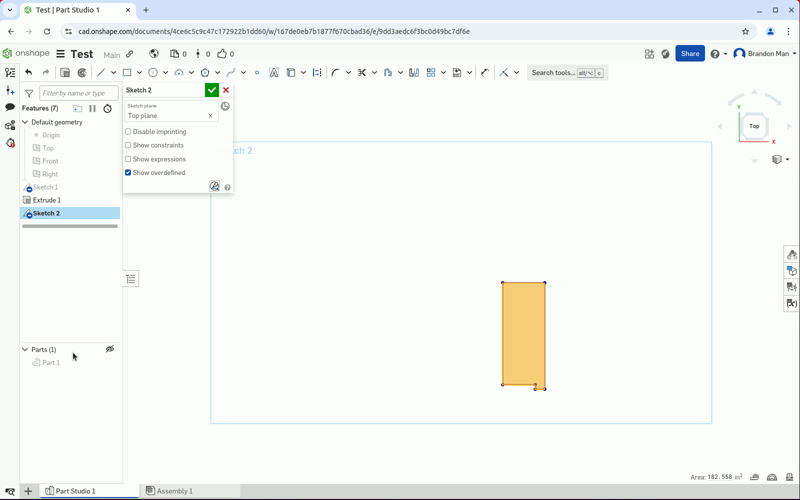
key(shift+e)
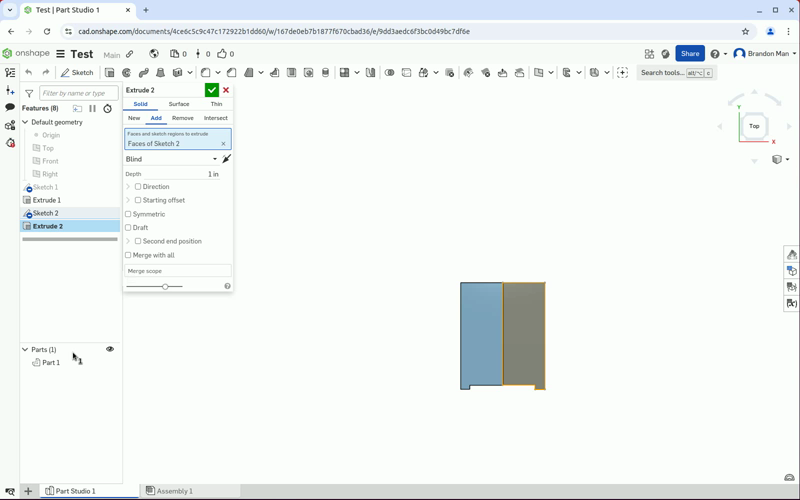
mouse_move(143, 106)
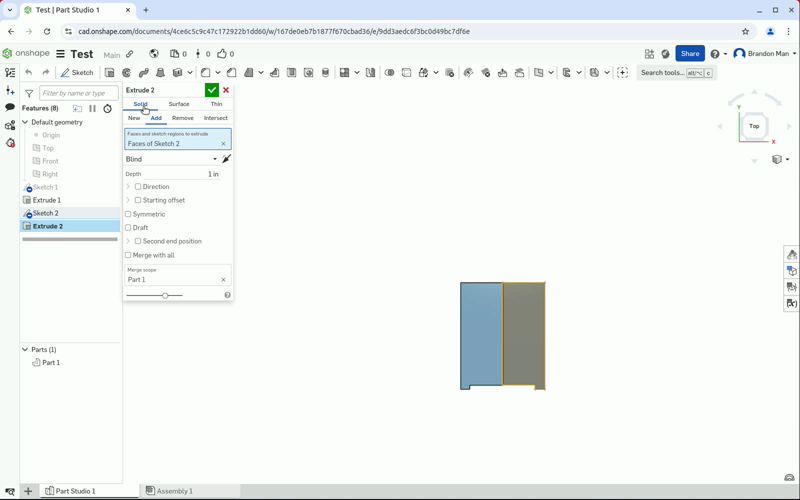
click(143, 106)
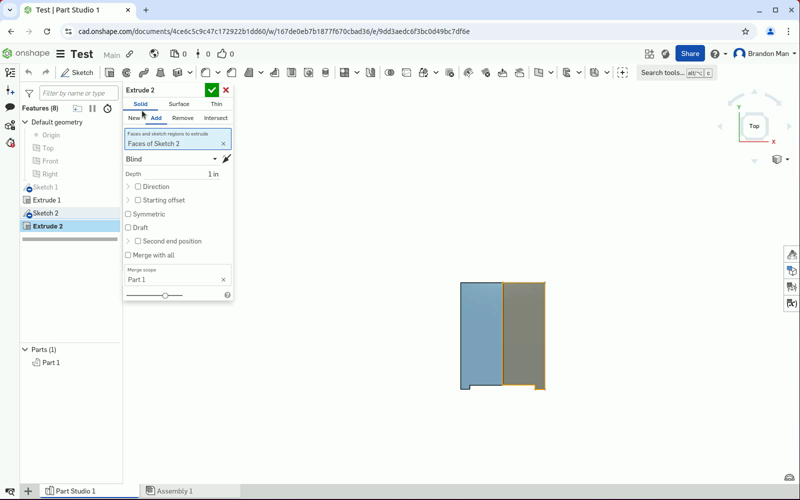
mouse_move(137, 120)
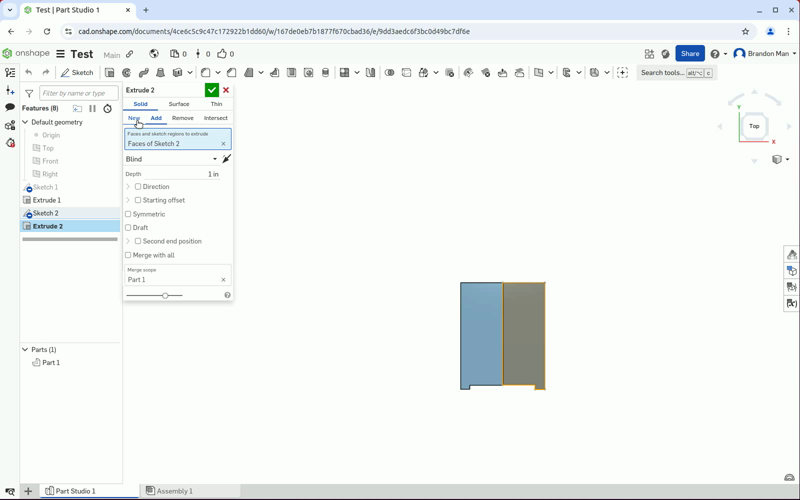
click(137, 120)
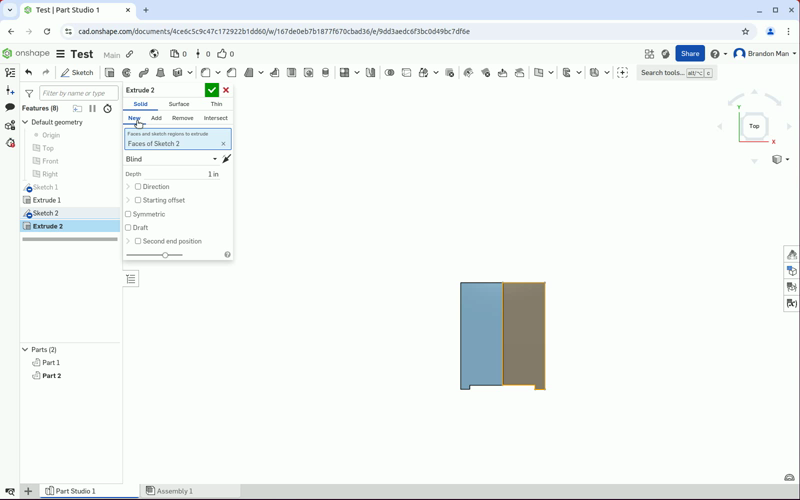
key(tab, 4)
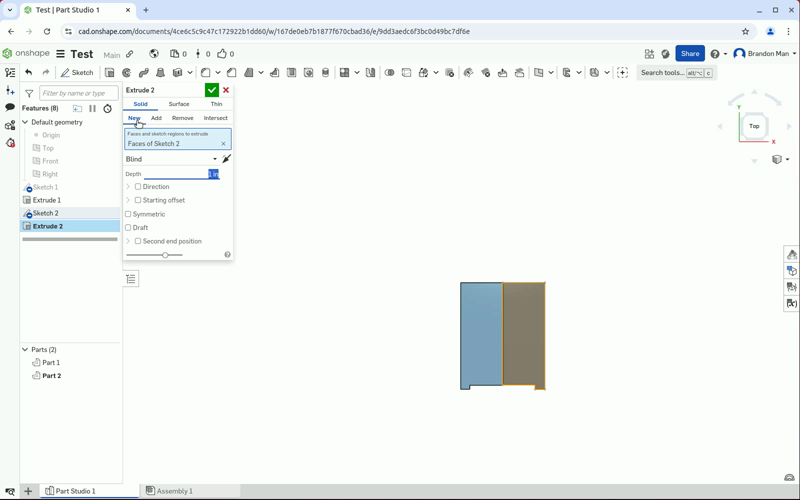
text(1.204)
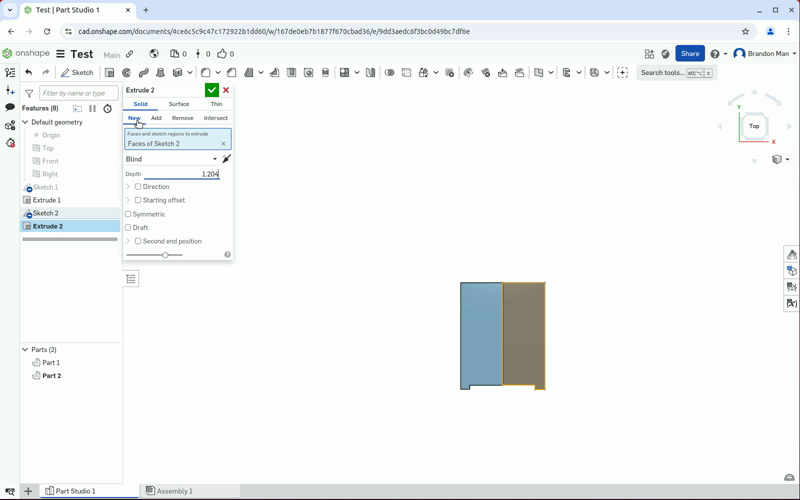
key(enter)
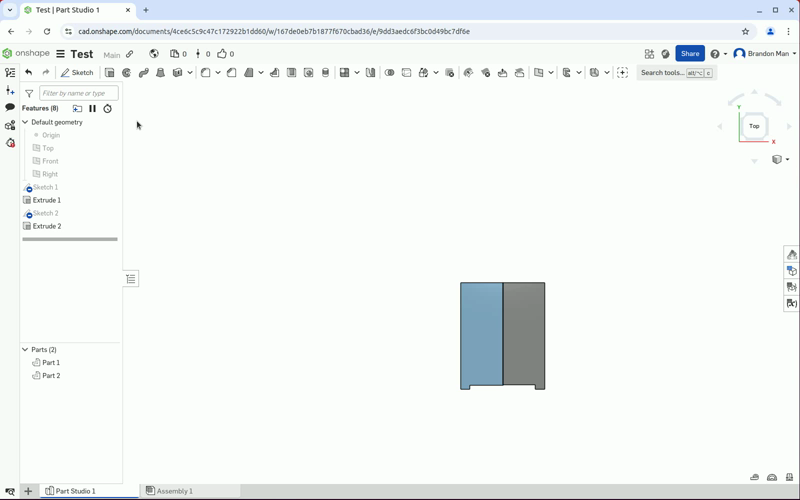
key(shift+h)
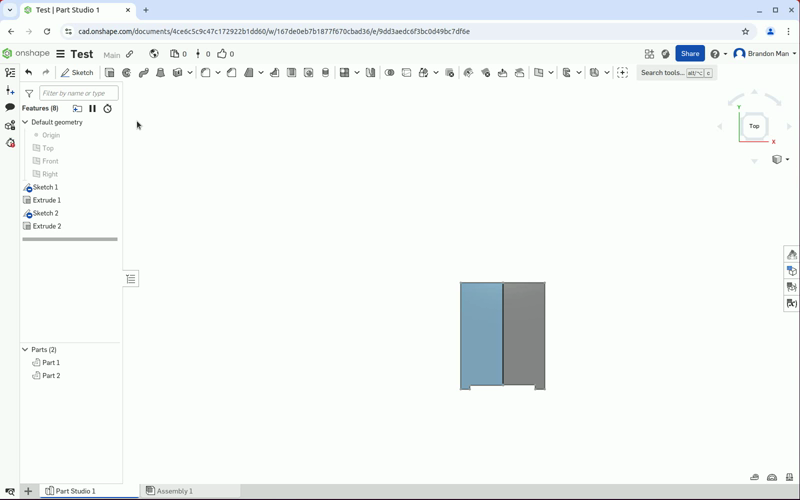
key(shift+h)
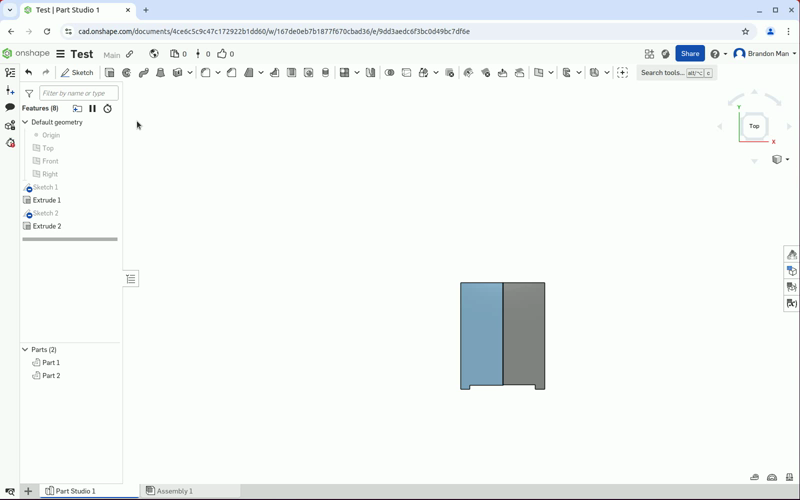
mouse_move(73, 189)
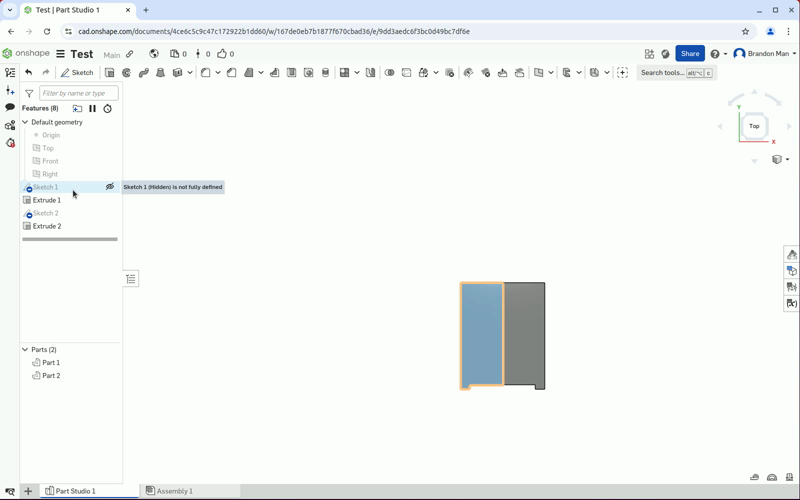
click(73, 189)
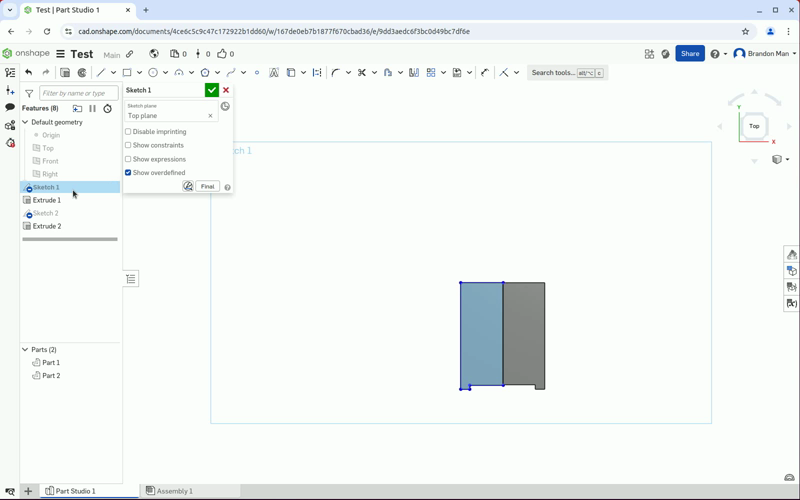
mouse_move(229, 92)
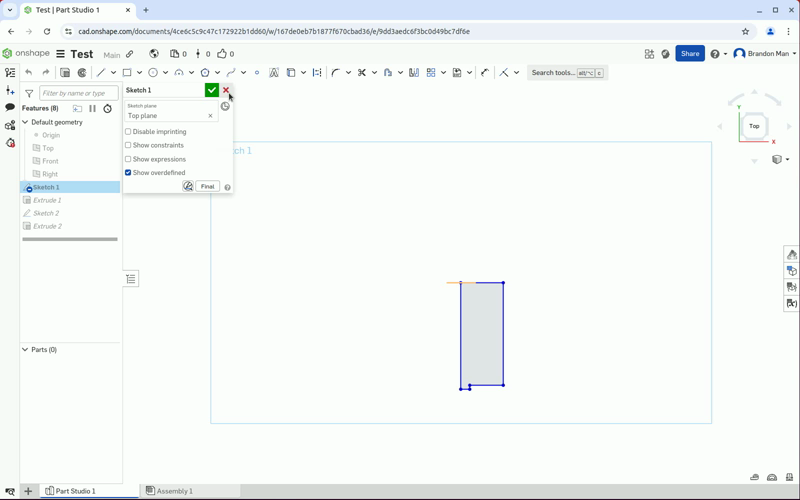
click(229, 92)
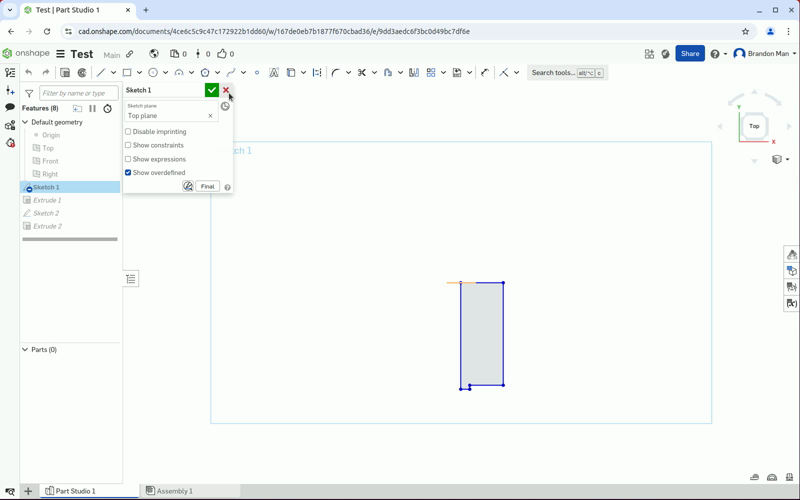
key(shift+s)
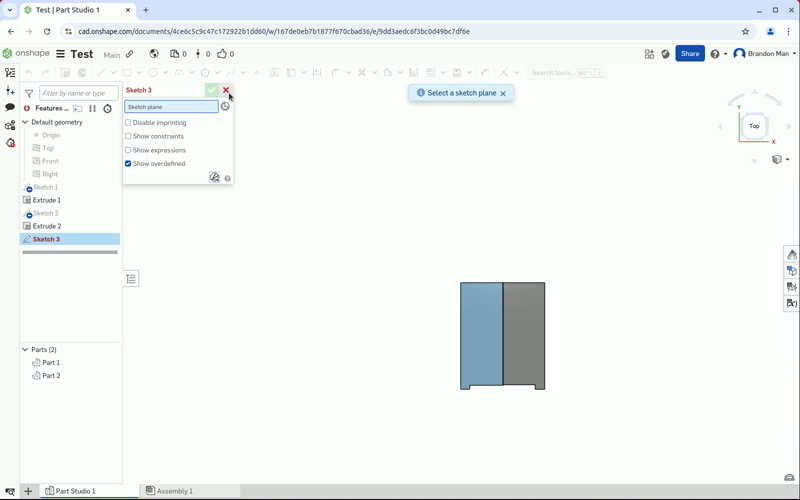
mouse_move(73, 150)
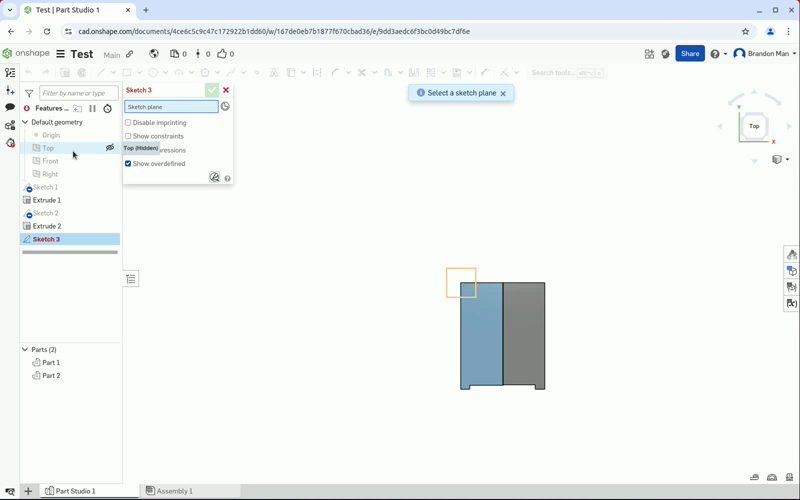
click(73, 150)
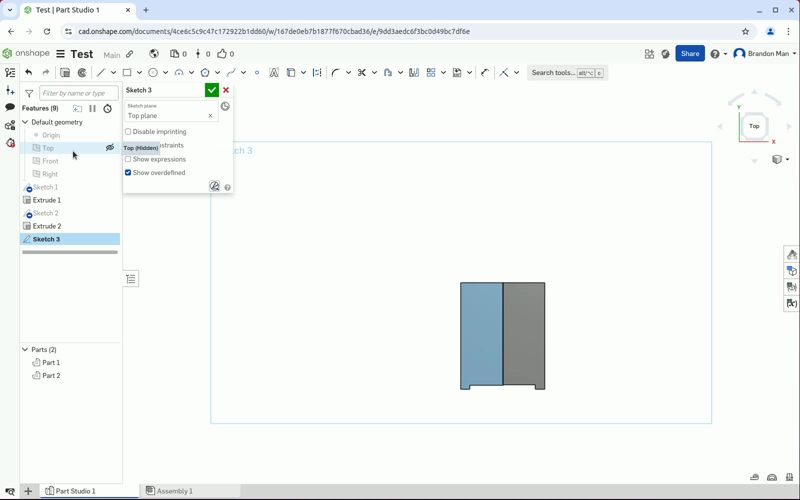
mouse_move(73, 352)
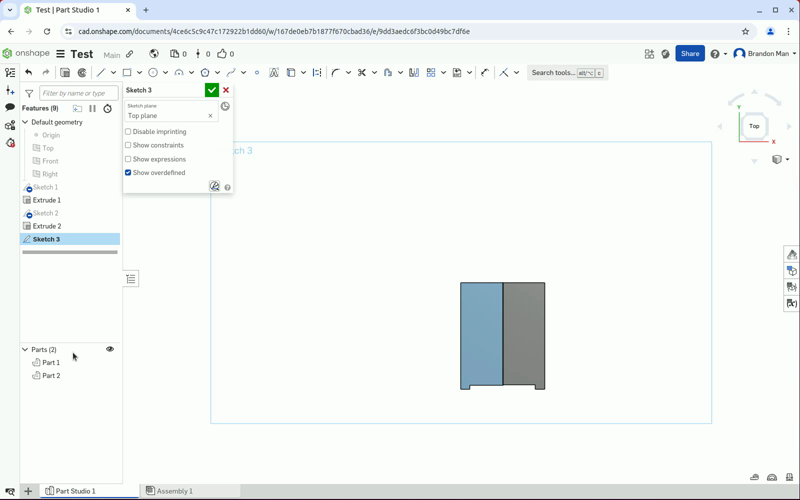
key(y)
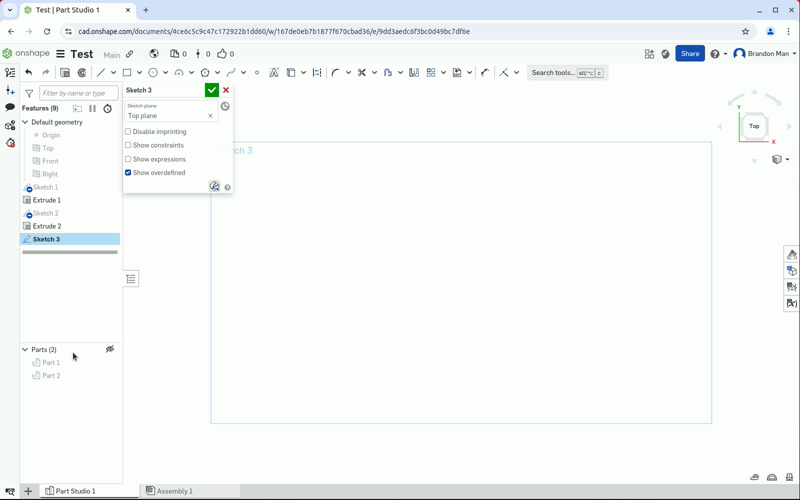
key(l)
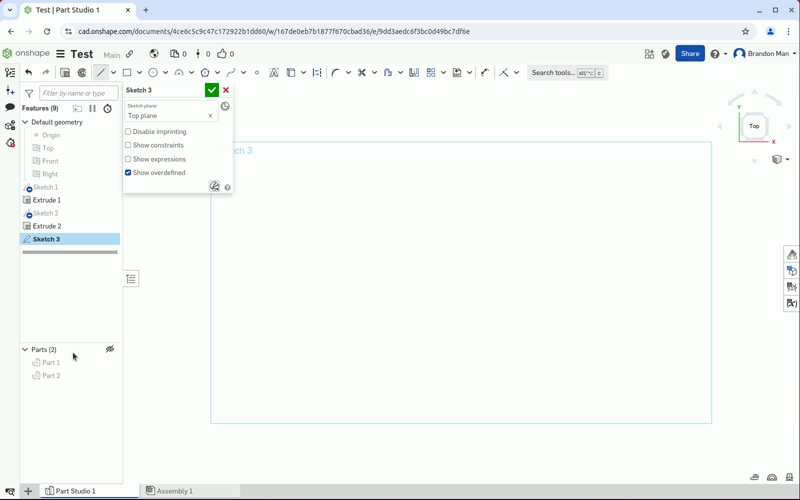
key_down(shift)
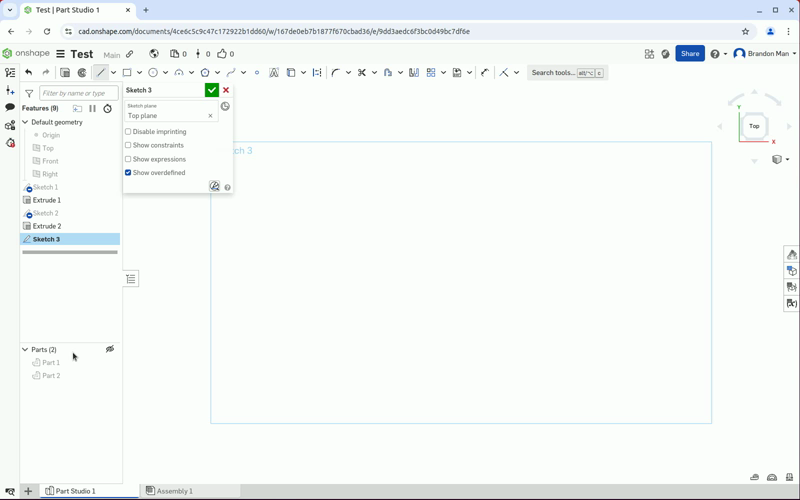
mouse_move(454, 395)
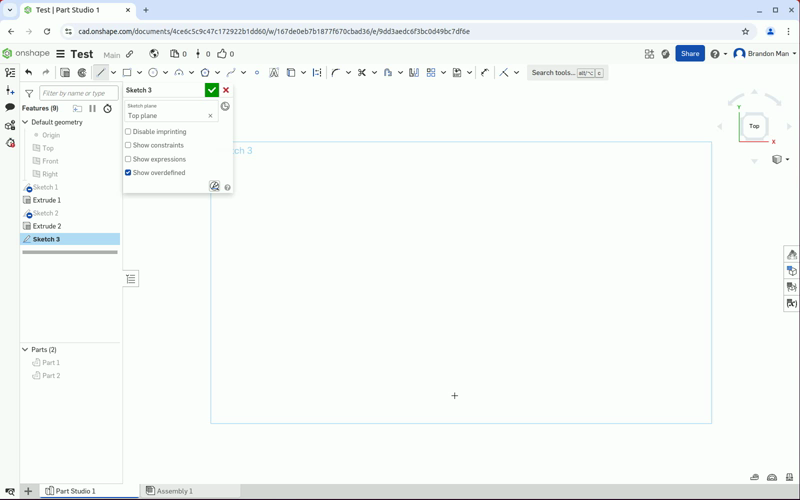
click(454, 395)
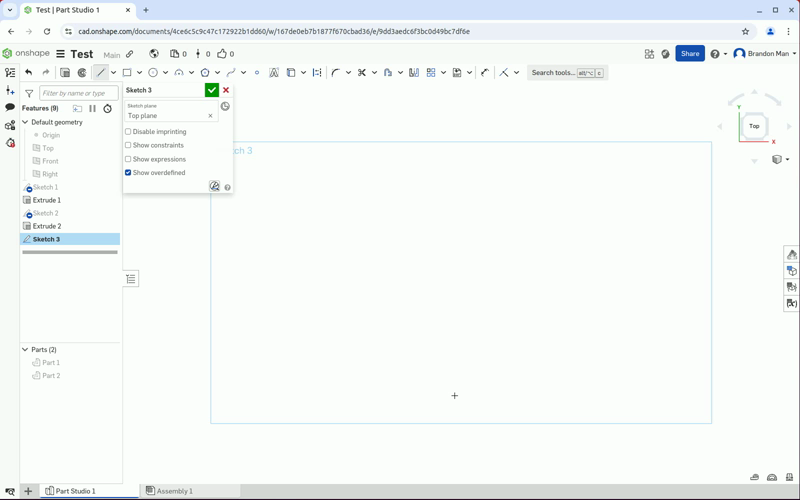
key_up(shift)
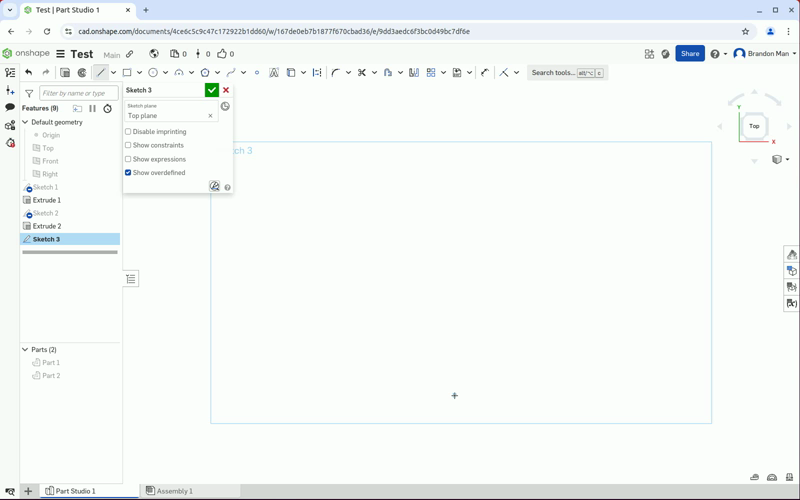
key_down(shift)
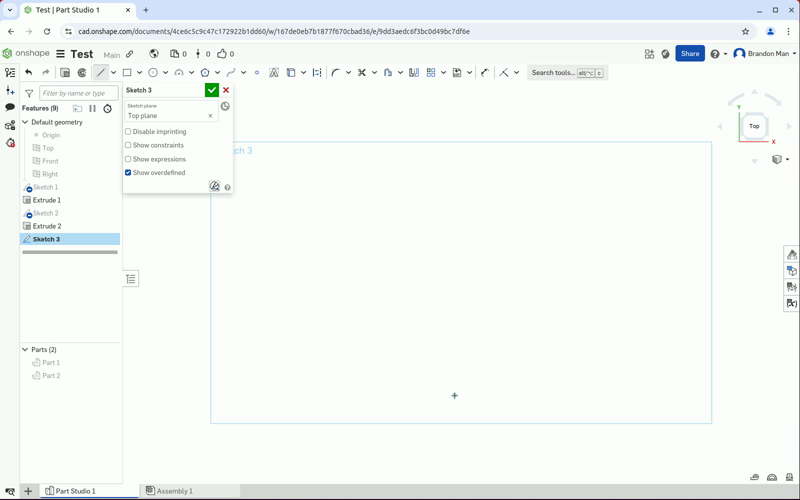
mouse_move(550, 395)
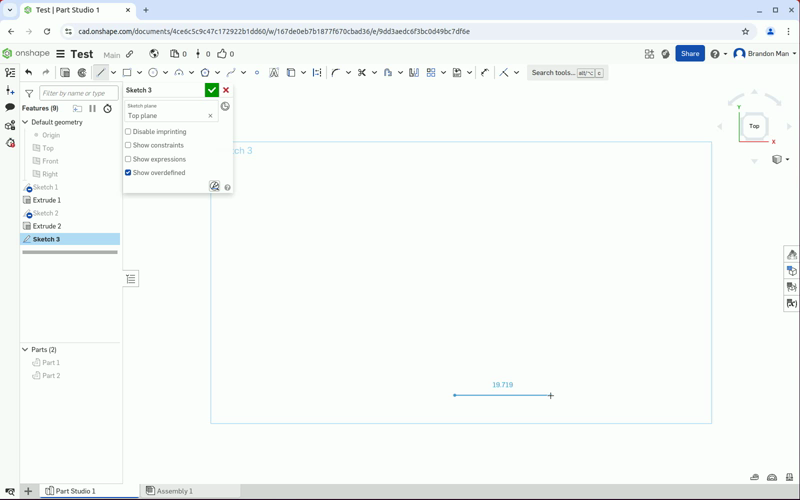
click(550, 395)
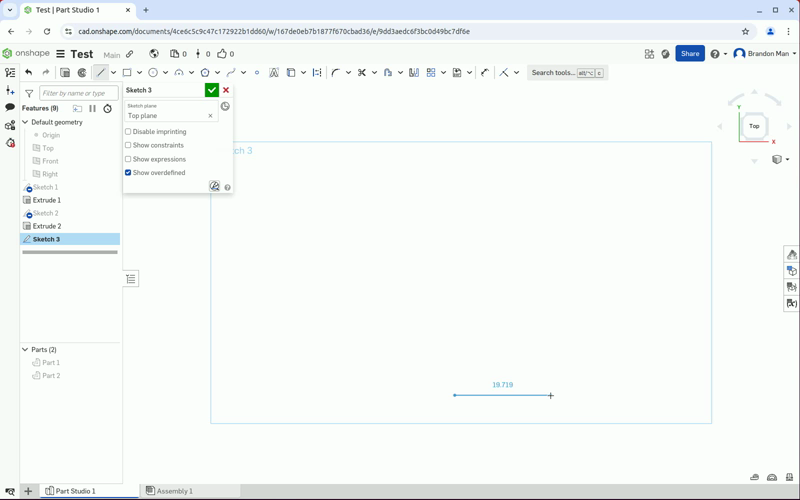
key_up(shift)
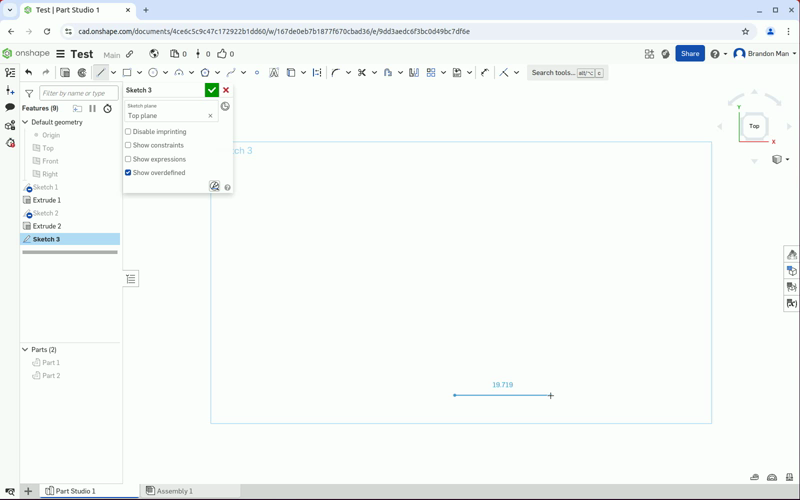
key_down(shift)
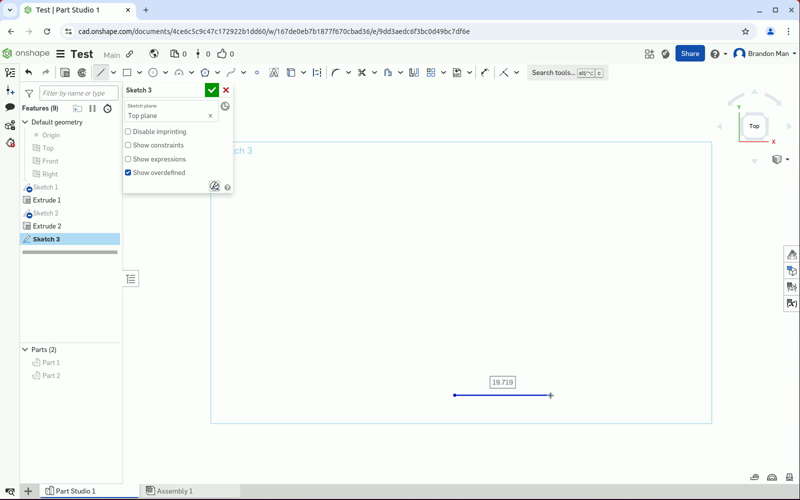
mouse_move(550, 277)
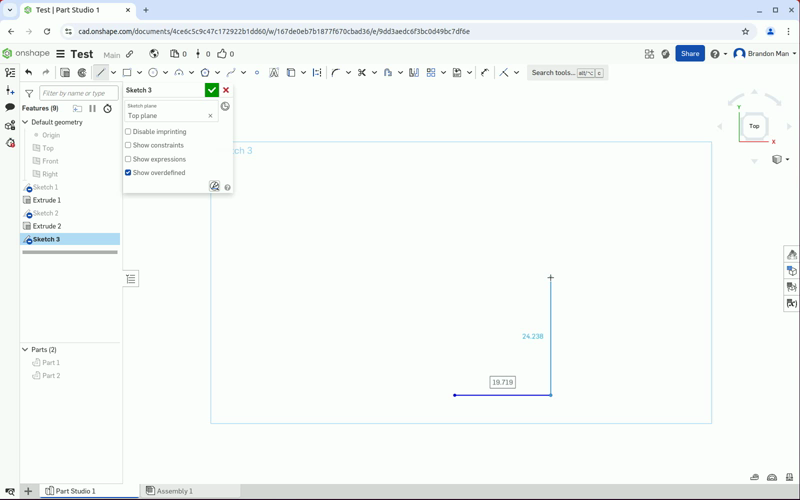
click(550, 277)
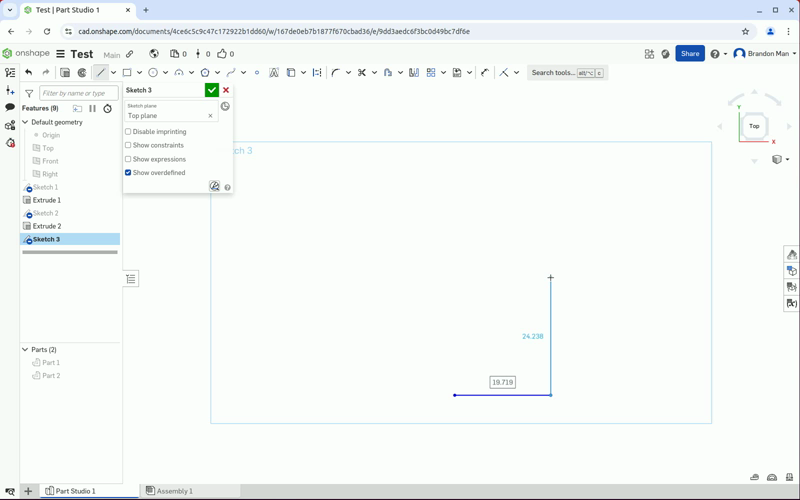
key_up(shift)
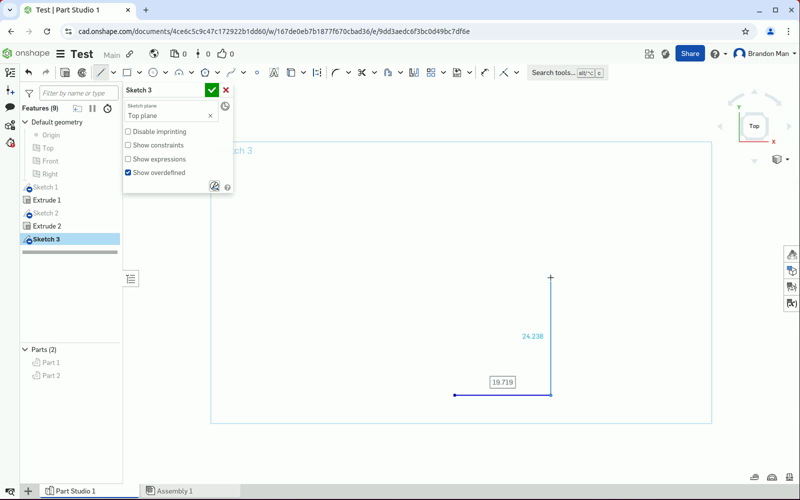
key_down(shift)
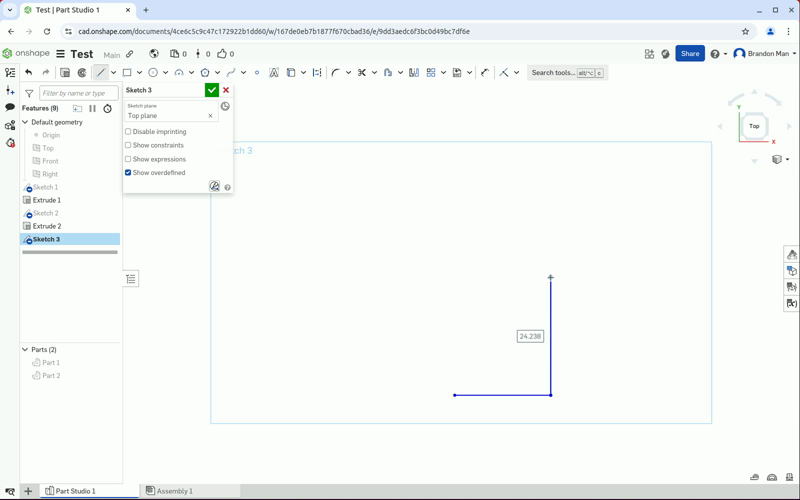
mouse_move(454, 277)
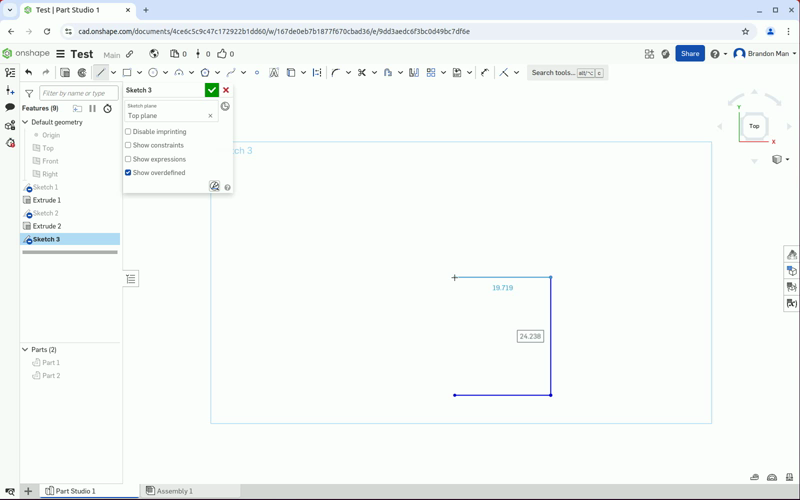
click(454, 277)
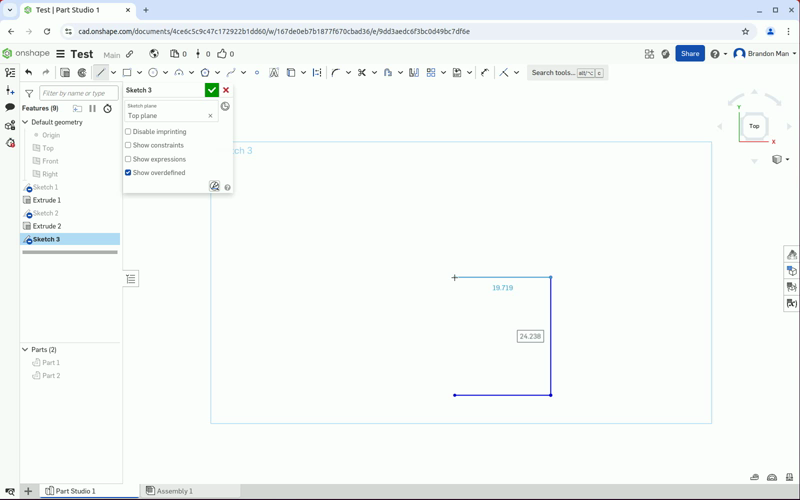
key_up(shift)
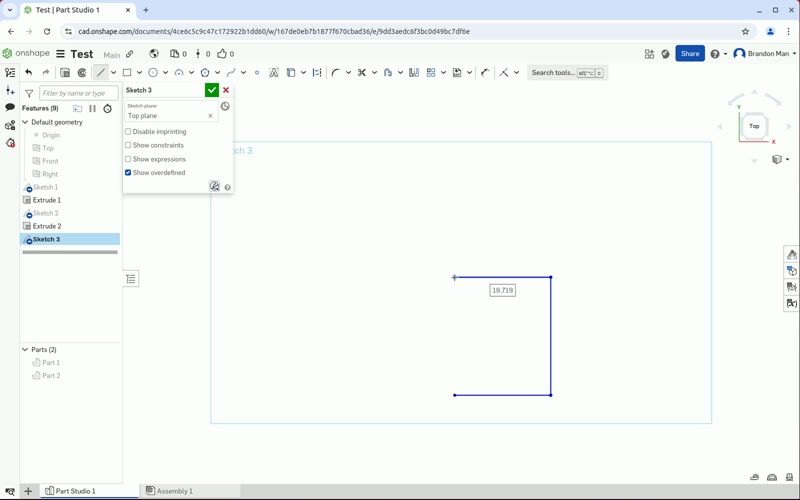
key_down(shift)
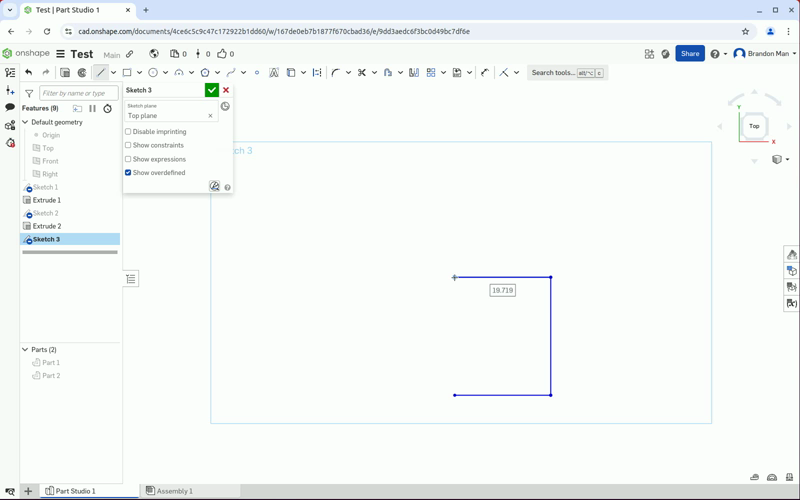
mouse_move(454, 395)
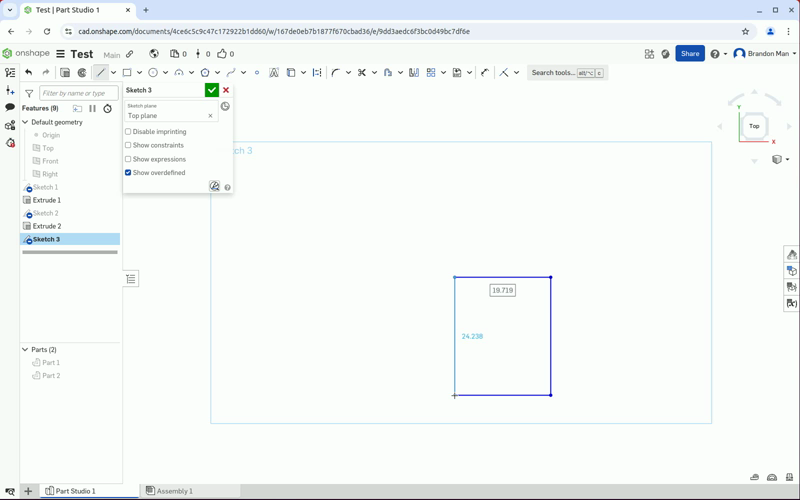
key_up(shift)
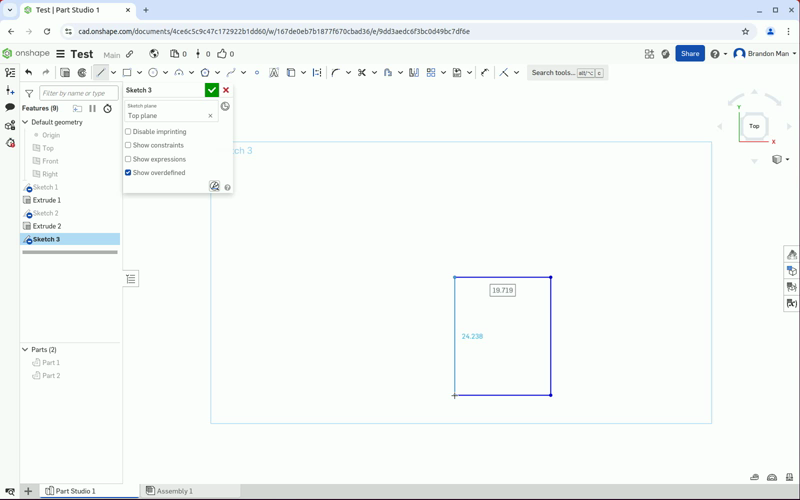
click(454, 395)
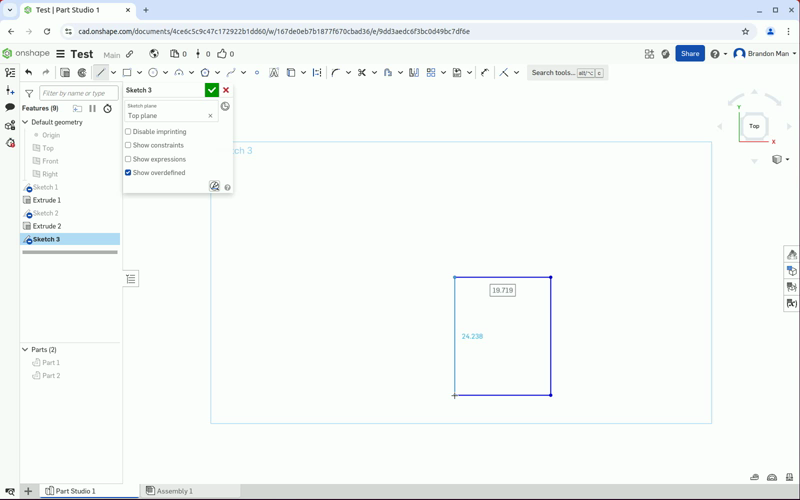
key(esc)
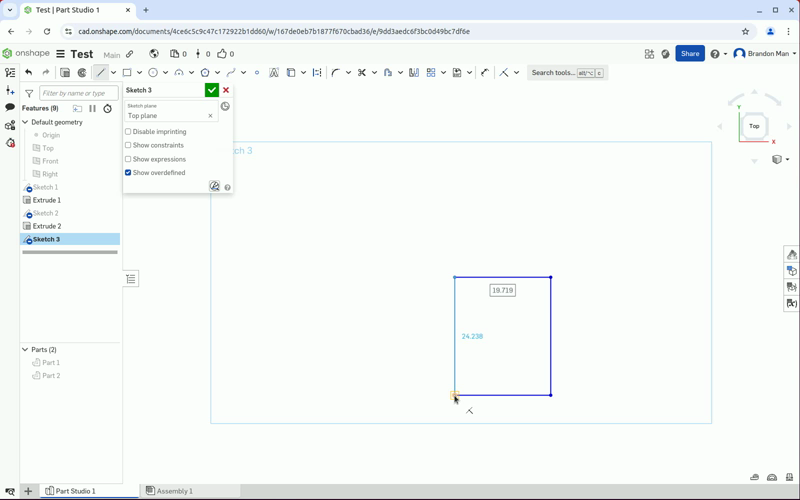
key(l)
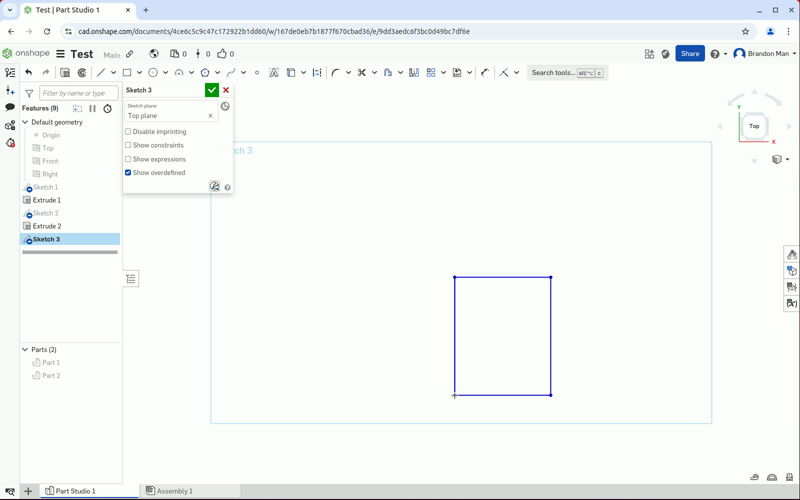
key_down(shift)
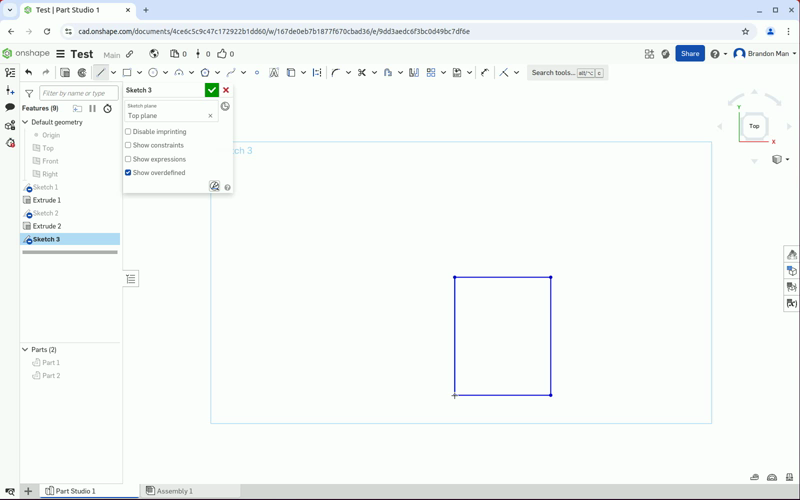
mouse_move(461, 389)
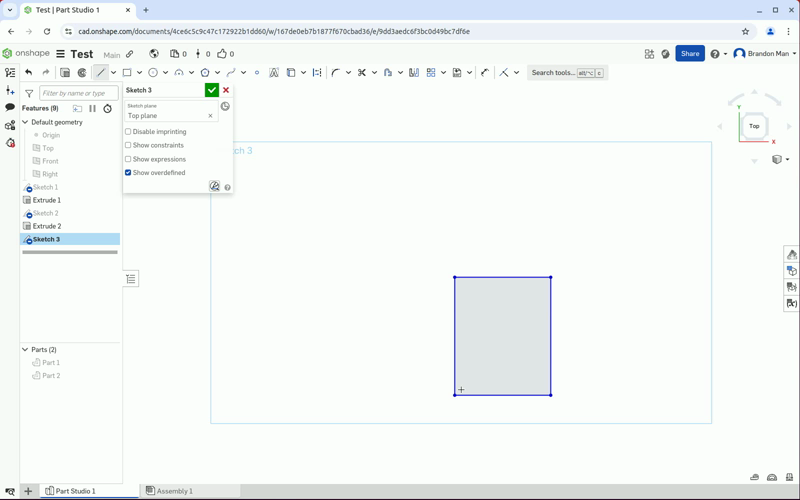
click(461, 389)
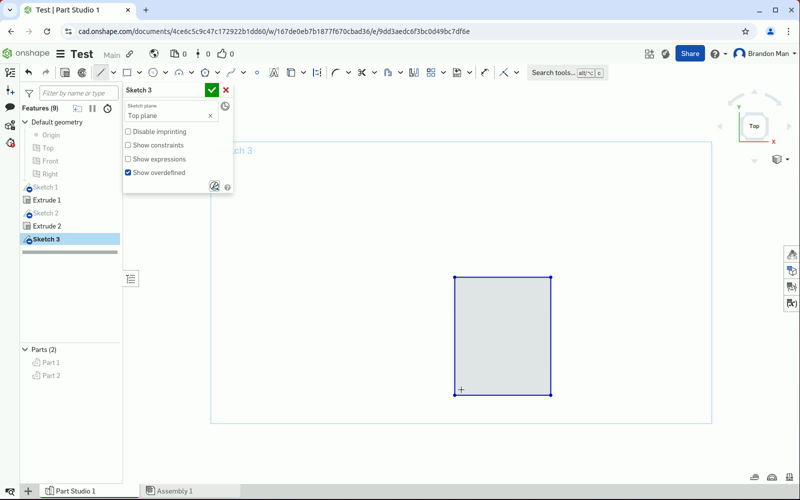
key_up(shift)
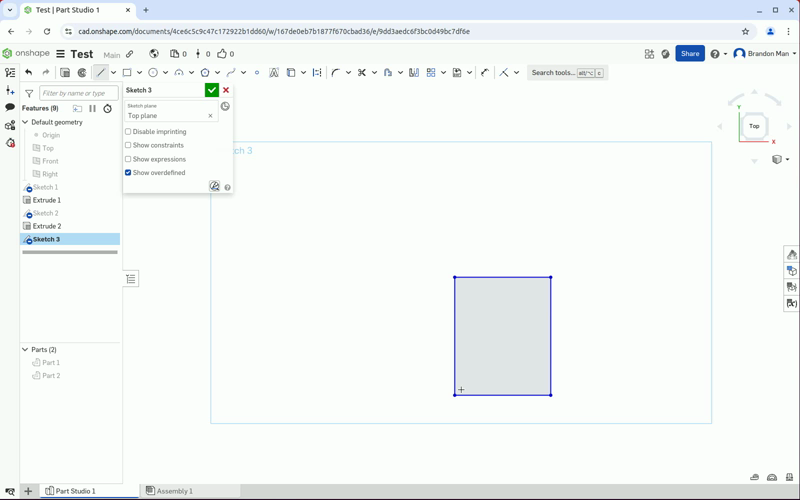
key_down(shift)
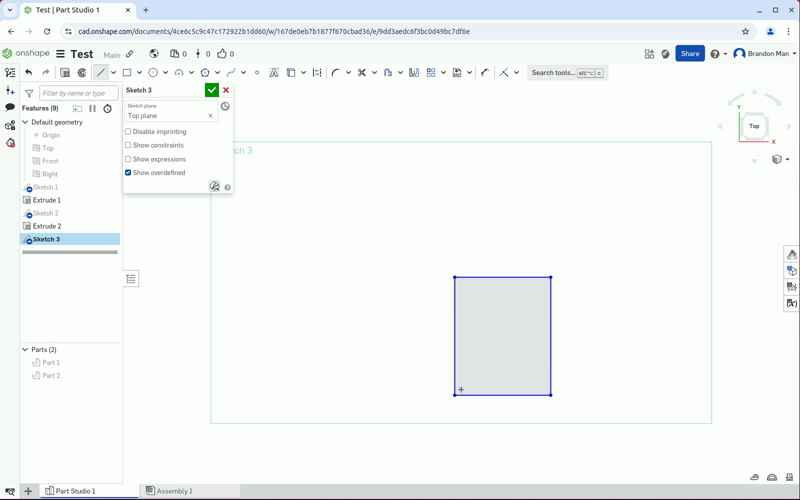
mouse_move(491, 389)
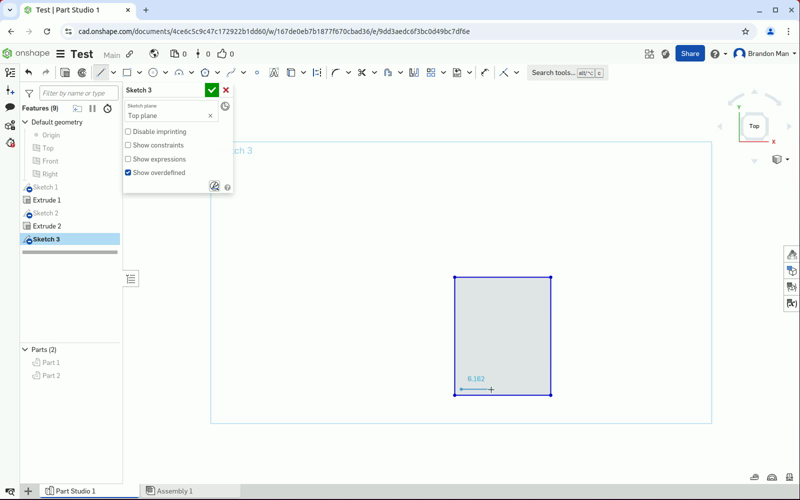
mouse_move(469, 389)
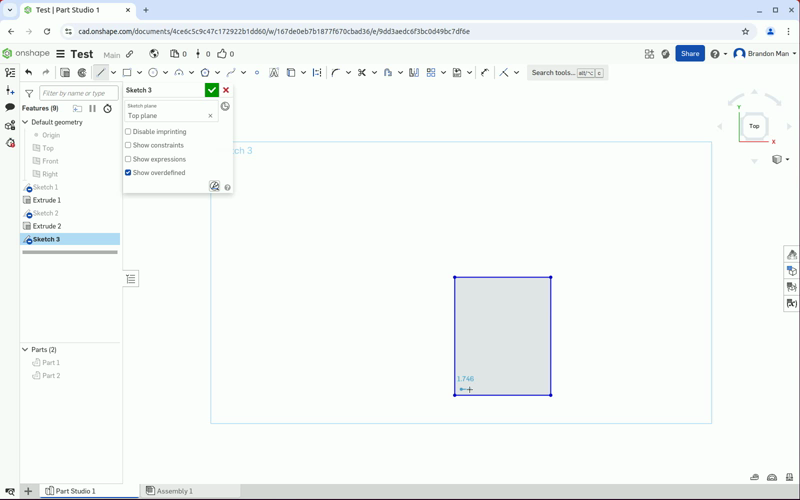
click(469, 389)
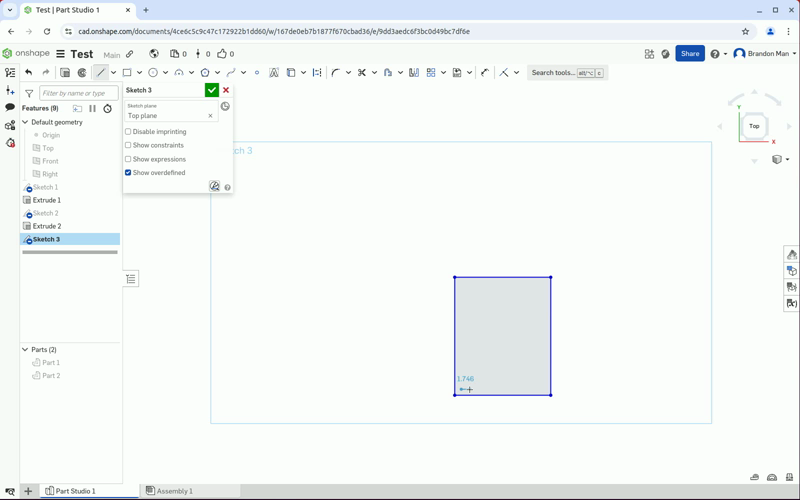
key_up(shift)
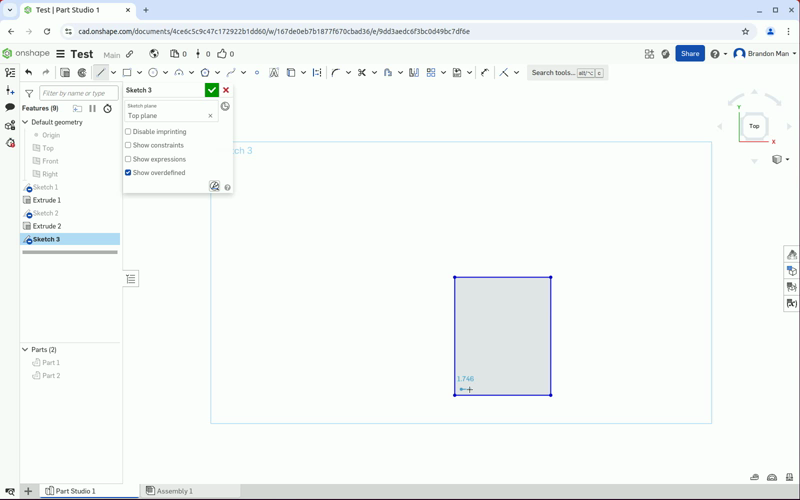
key_down(shift)
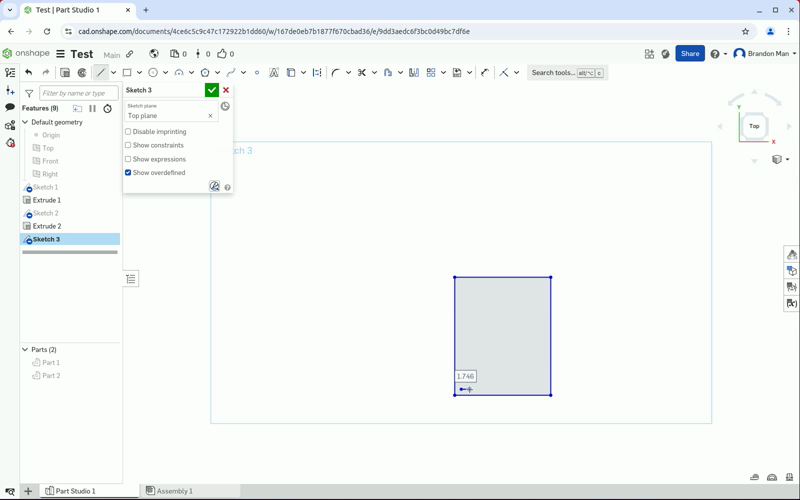
mouse_move(499, 389)
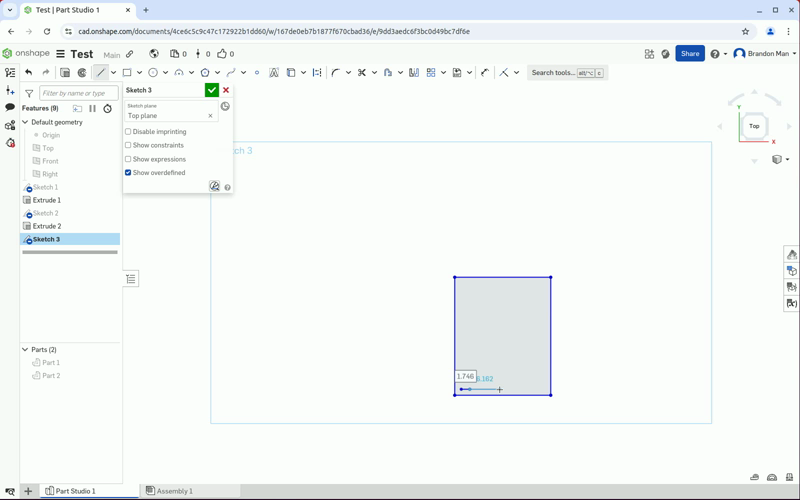
mouse_move(469, 385)
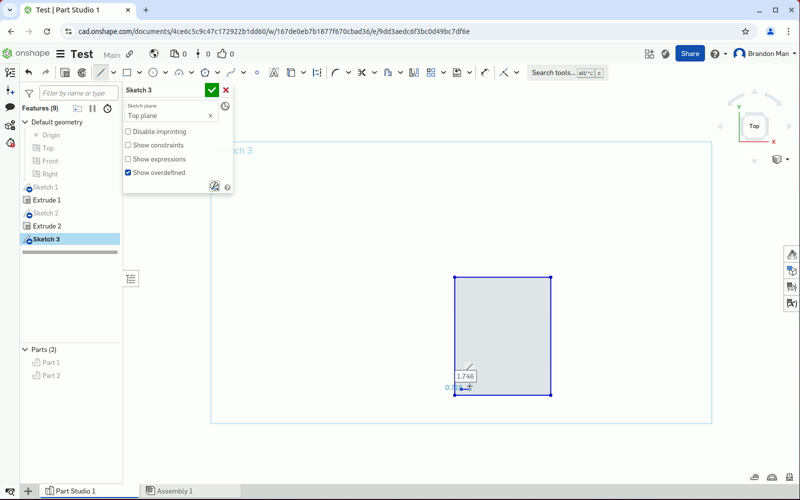
scroll(6)
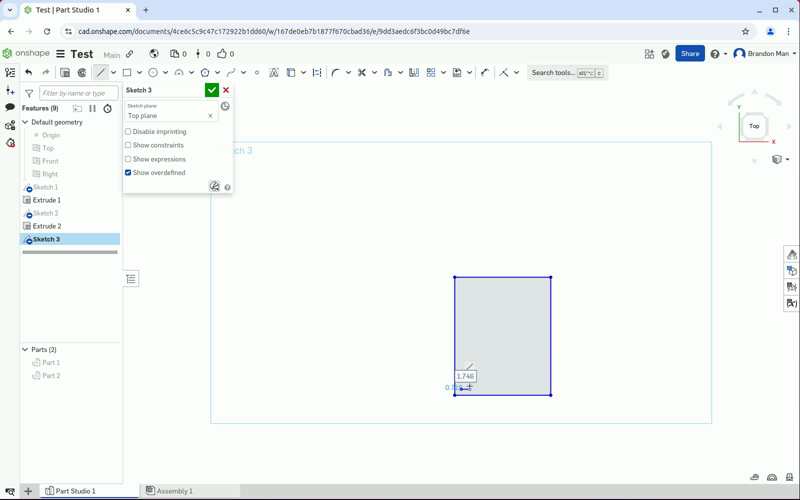
scroll(6)
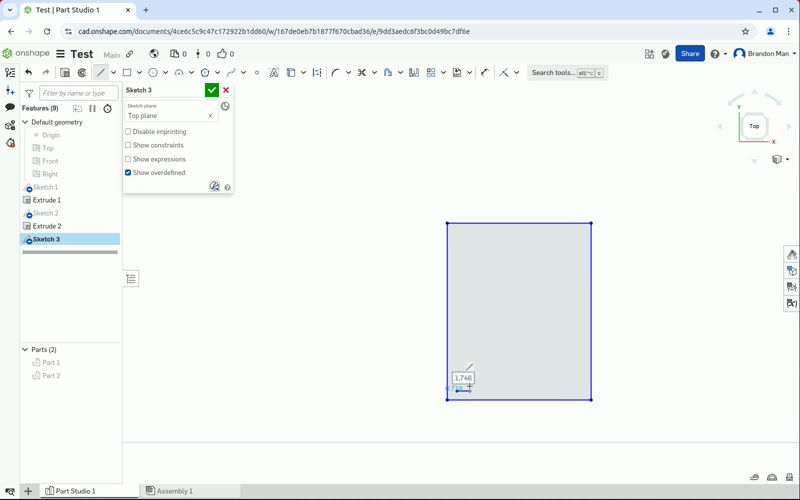
scroll(6)
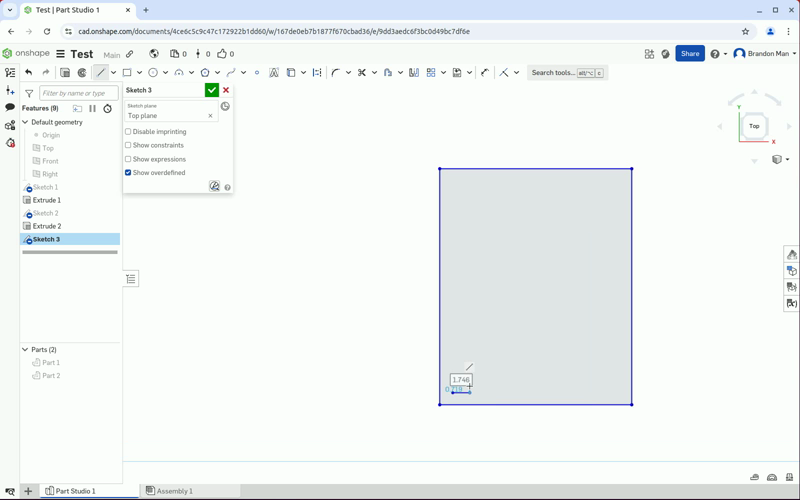
scroll(6)
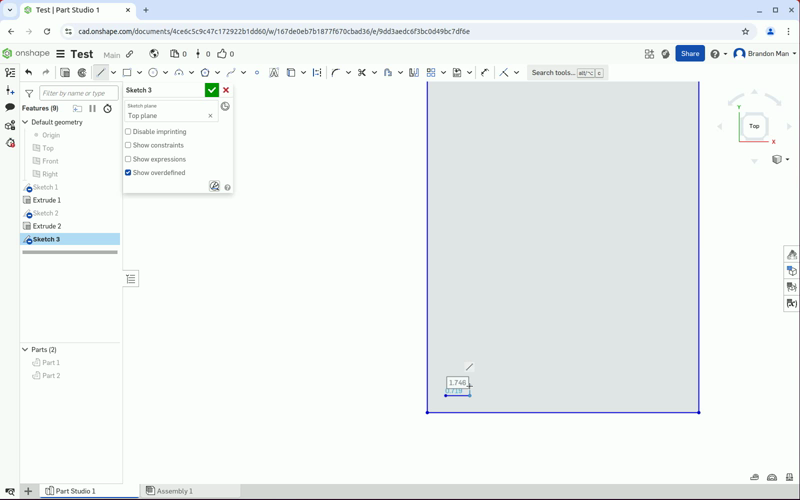
scroll(6)
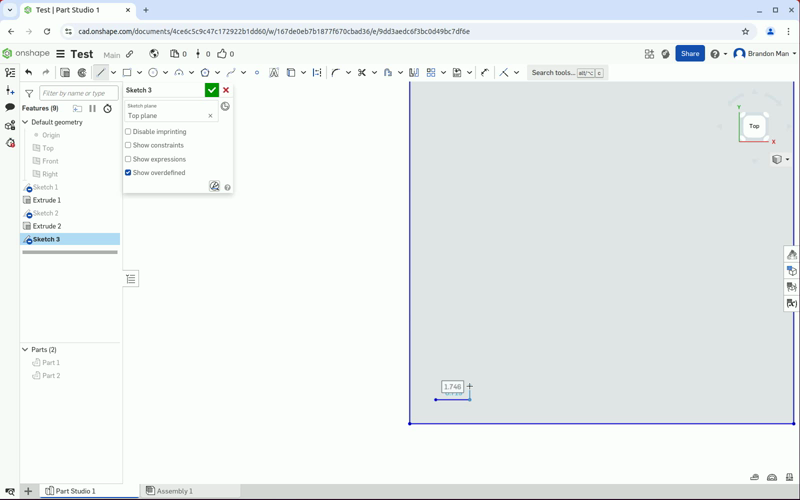
scroll(6)
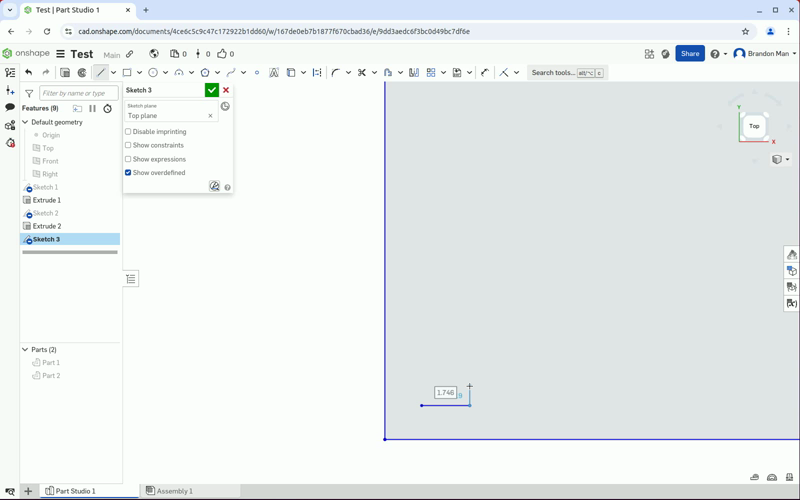
scroll(6)
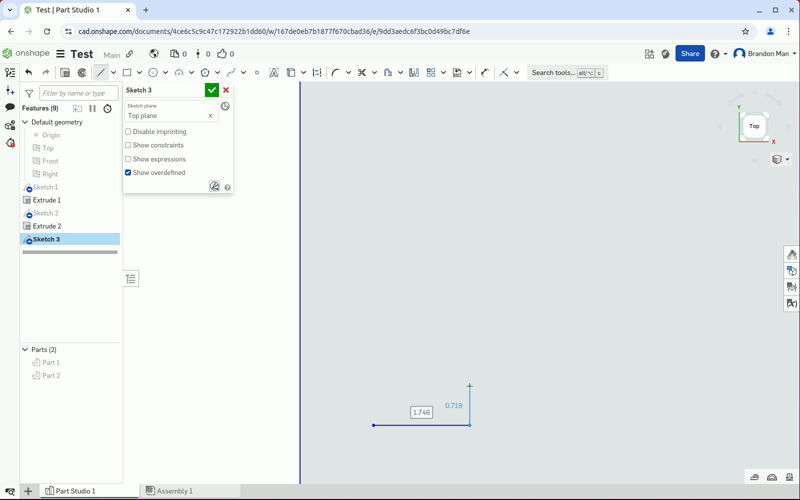
click(469, 385)
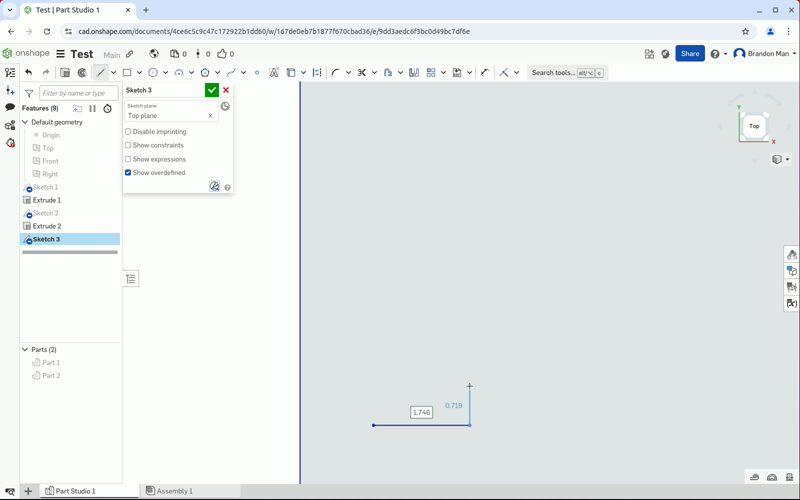
scroll(-6)
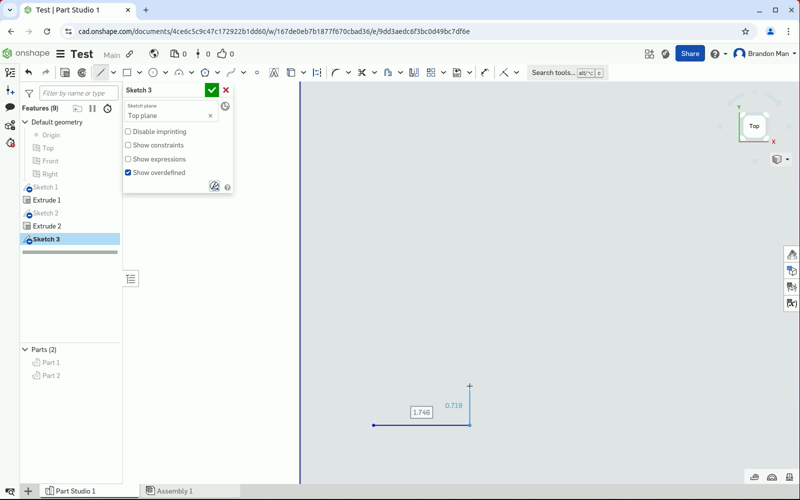
scroll(-6)
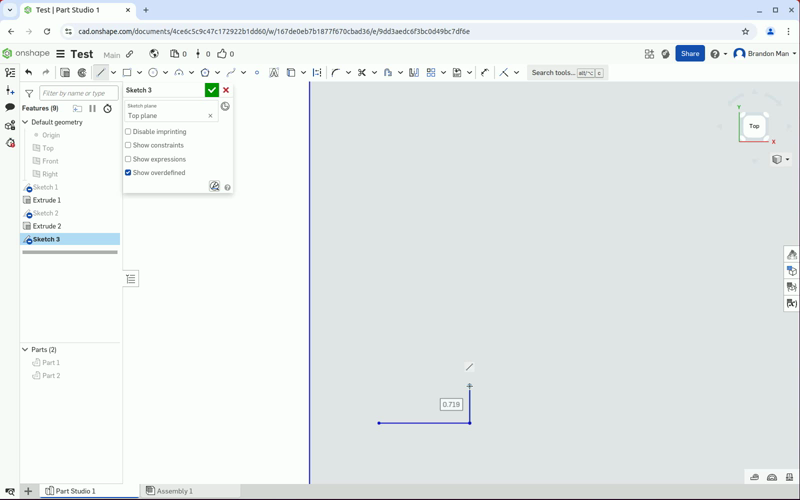
scroll(-6)
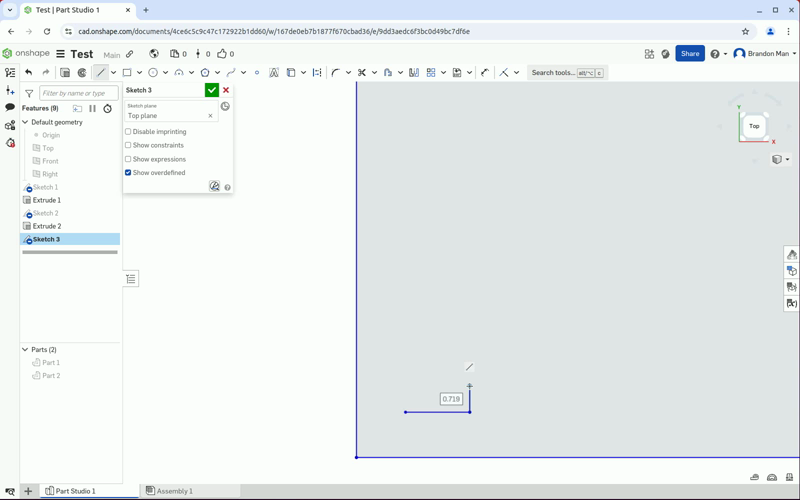
scroll(-6)
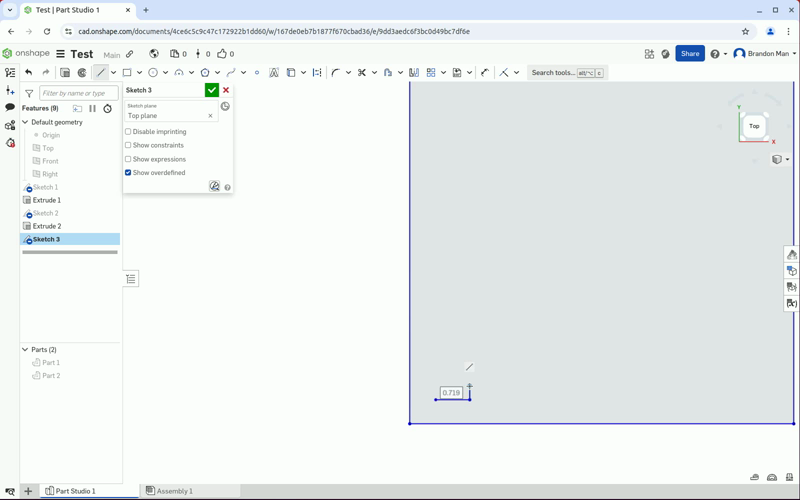
scroll(-6)
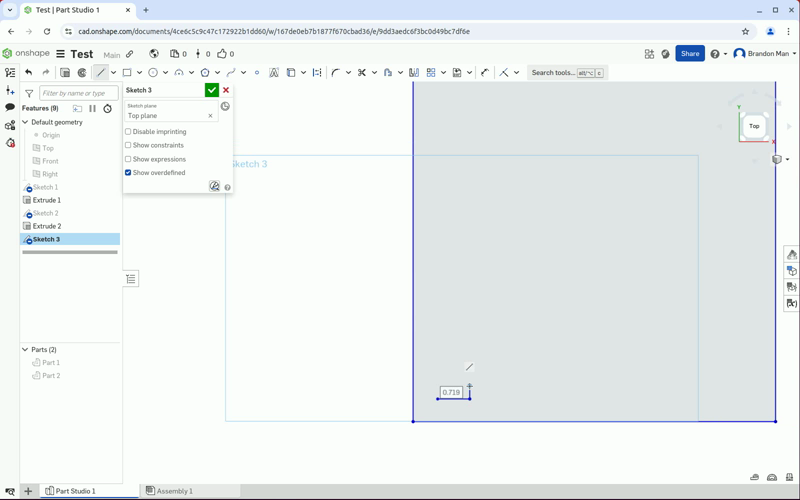
scroll(-6)
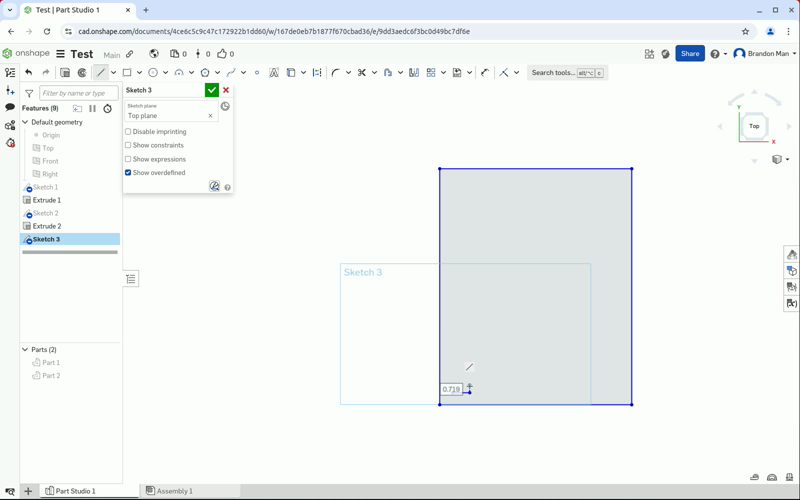
scroll(-6)
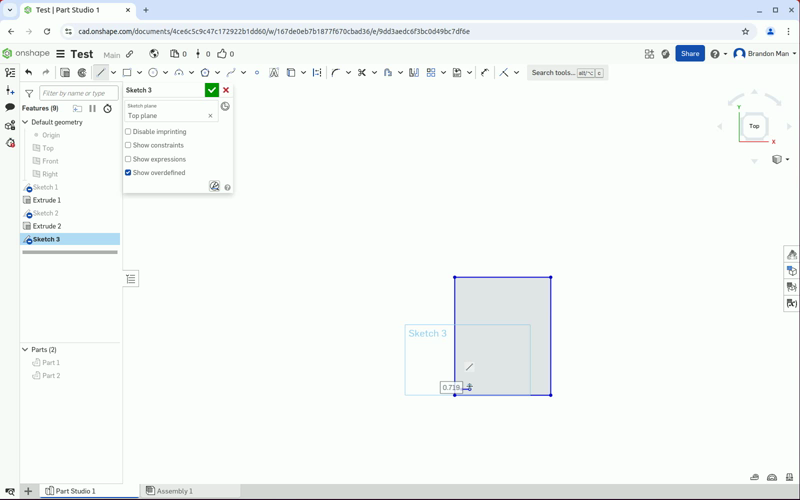
key_up(shift)
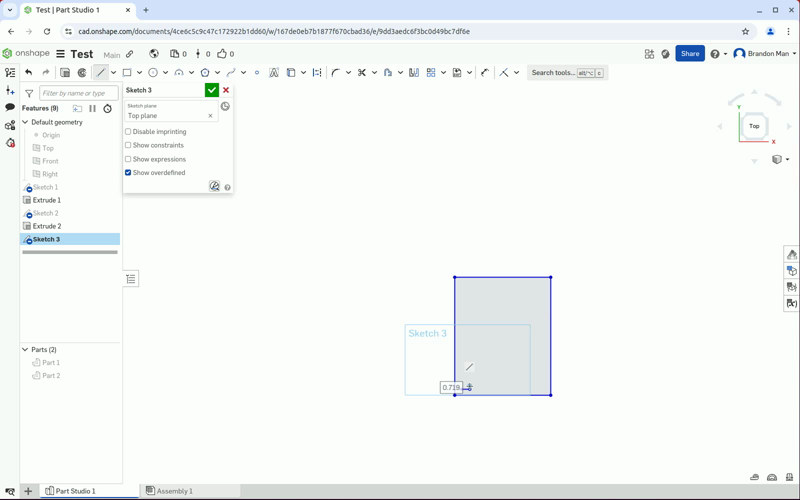
key_down(shift)
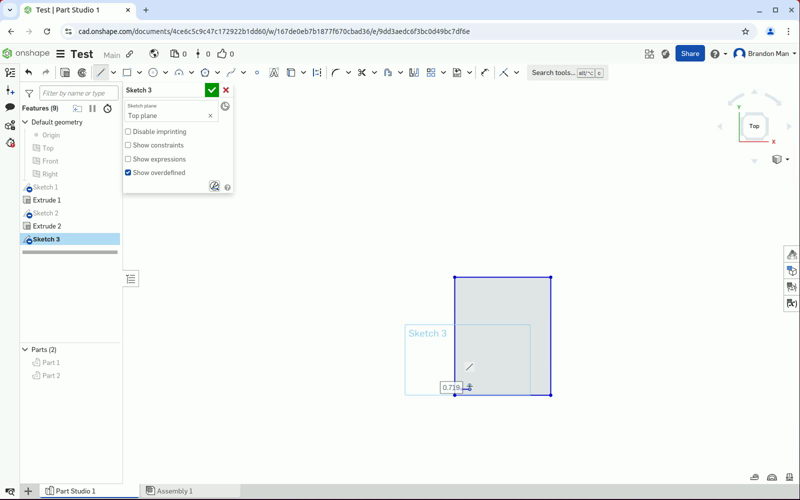
mouse_move(499, 385)
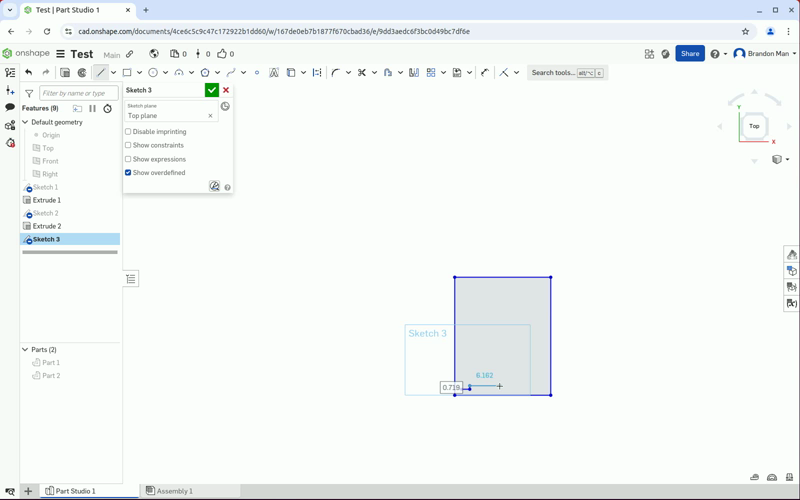
mouse_move(503, 385)
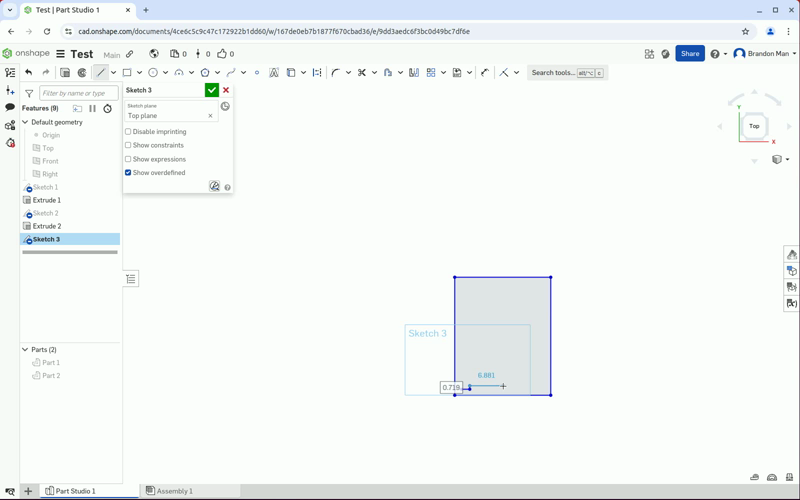
click(503, 385)
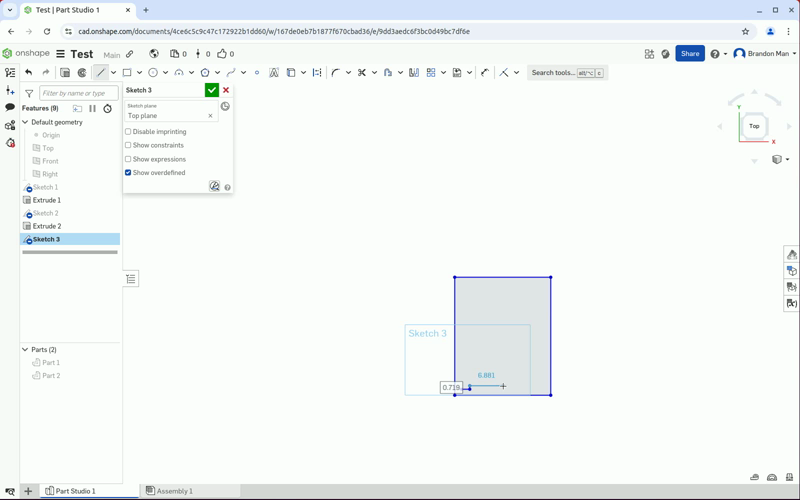
key_up(shift)
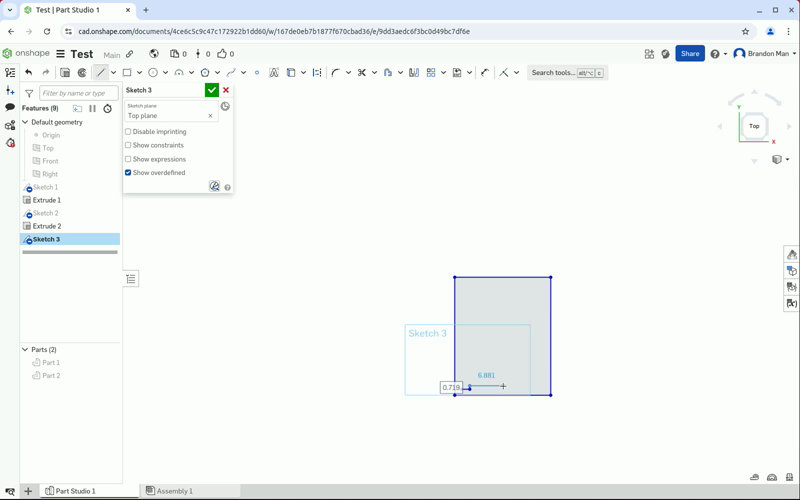
key_down(shift)
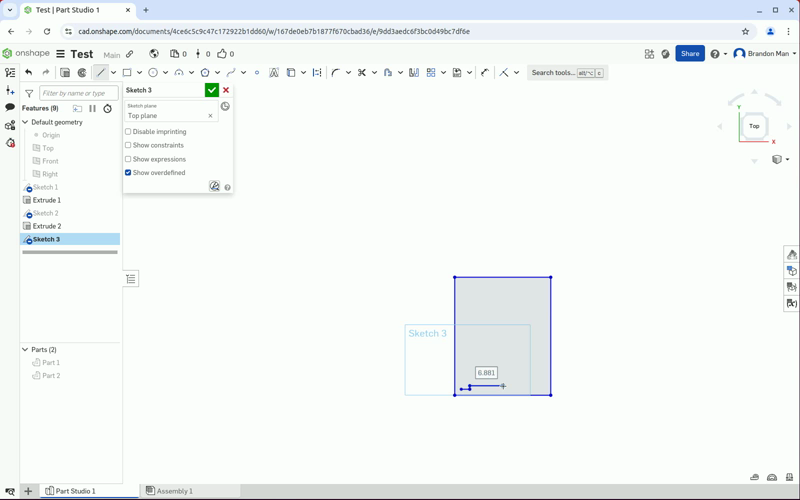
mouse_move(533, 385)
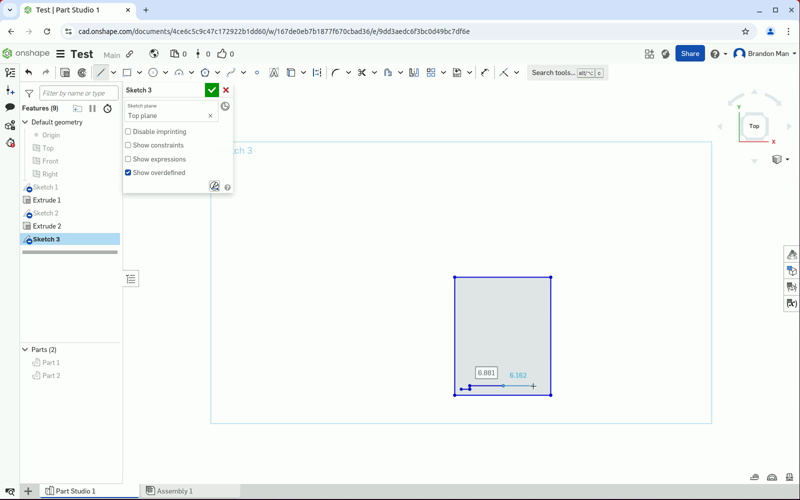
mouse_move(535, 385)
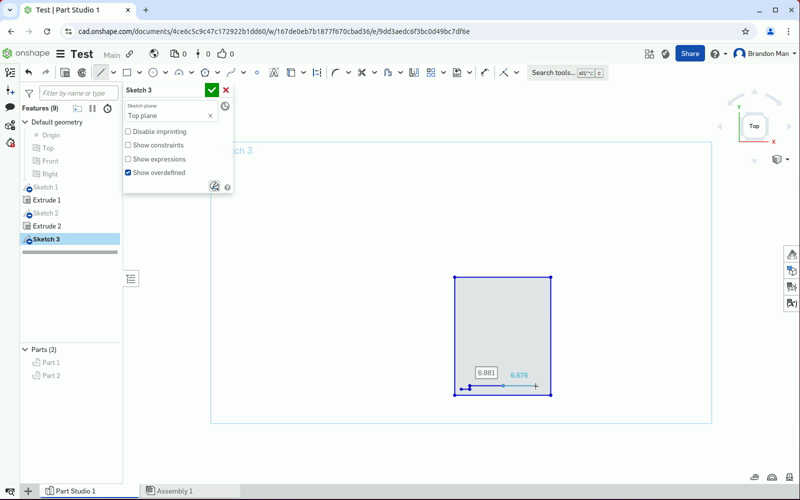
click(535, 385)
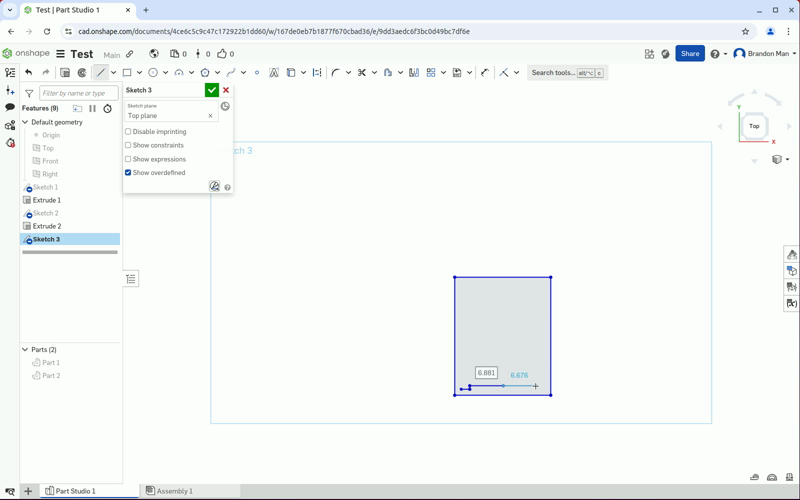
key_up(shift)
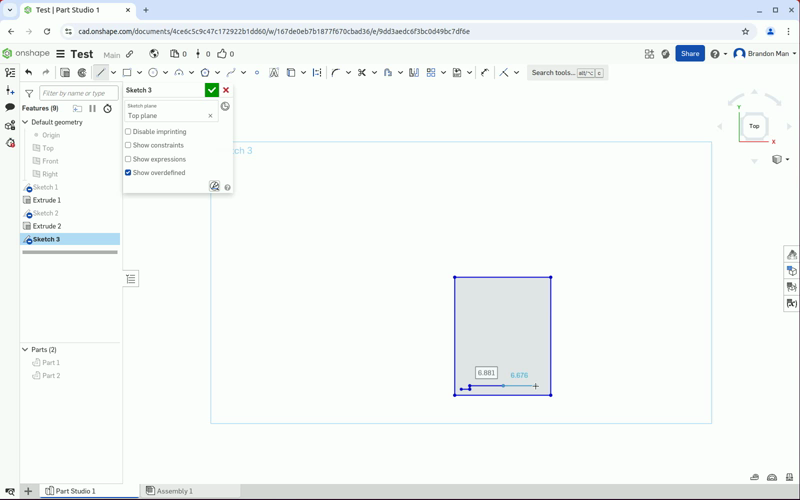
key_down(shift)
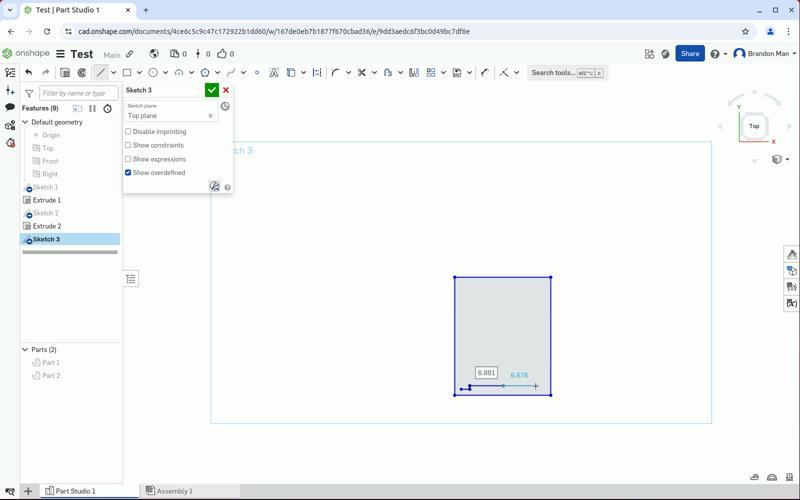
mouse_move(565, 385)
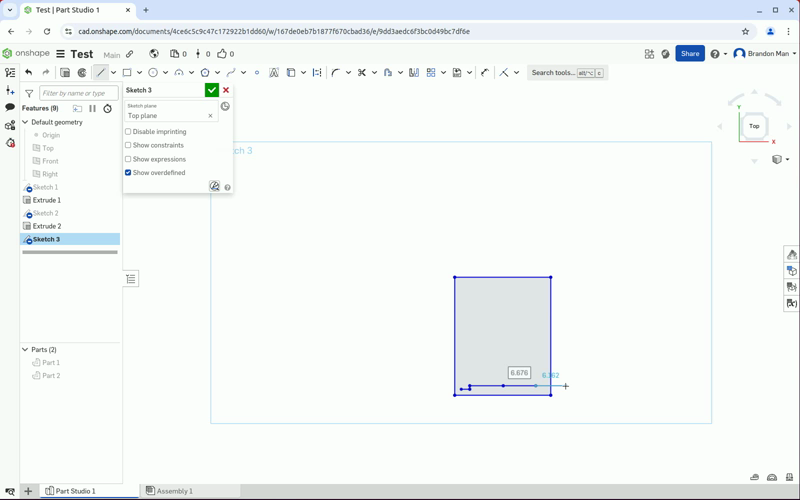
mouse_move(535, 389)
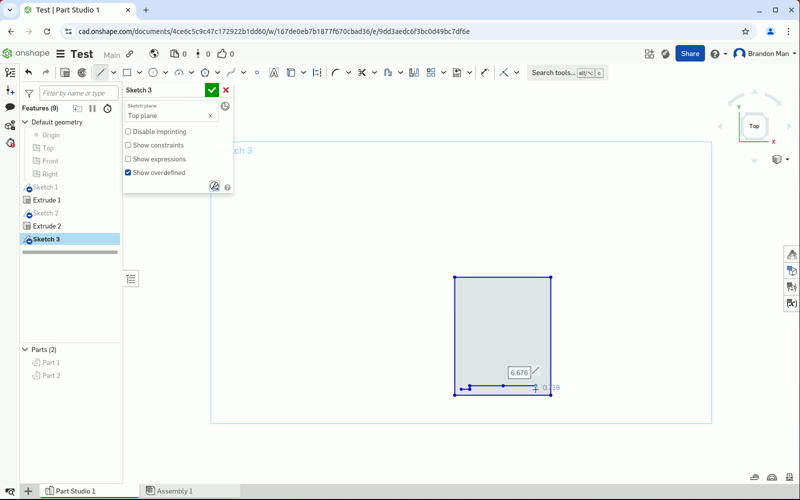
scroll(6)
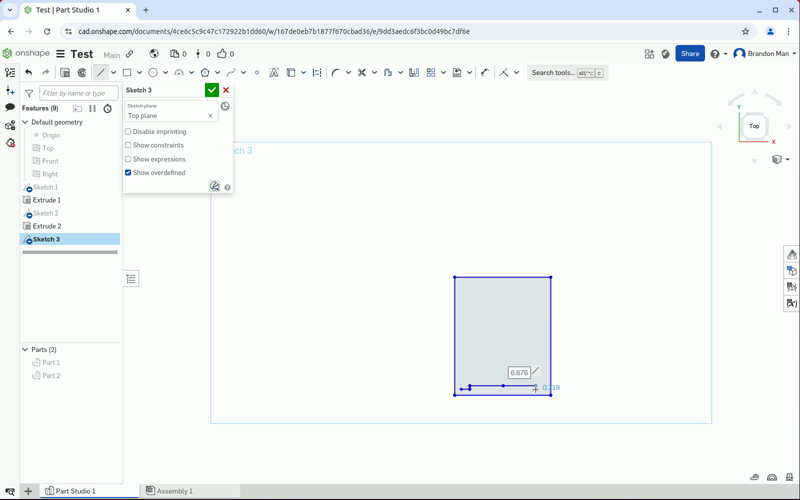
scroll(6)
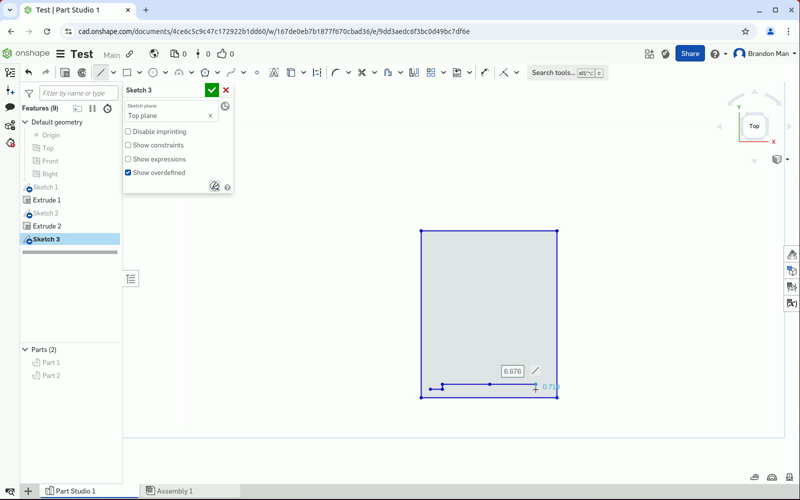
scroll(6)
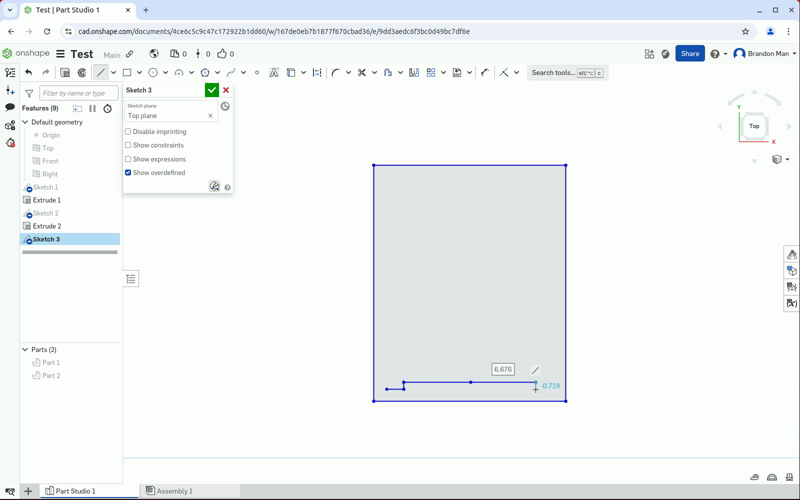
scroll(6)
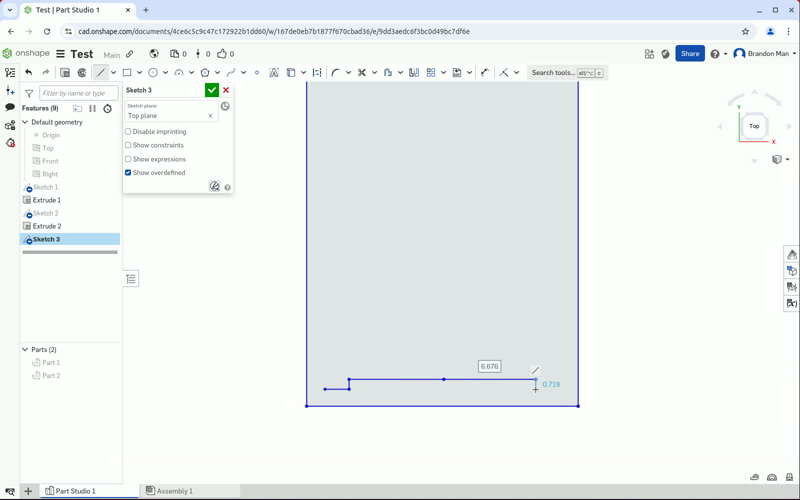
scroll(6)
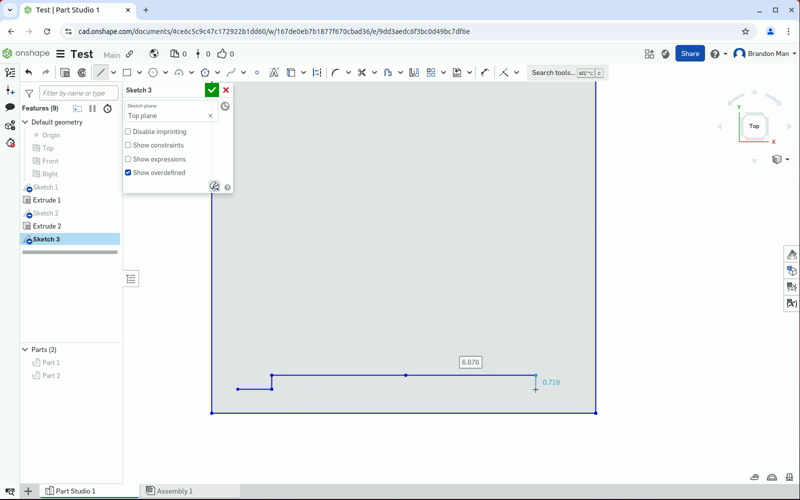
scroll(6)
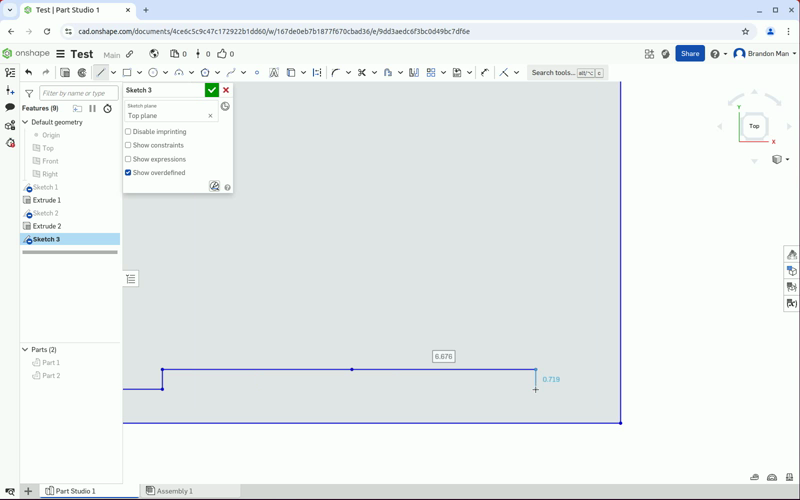
scroll(6)
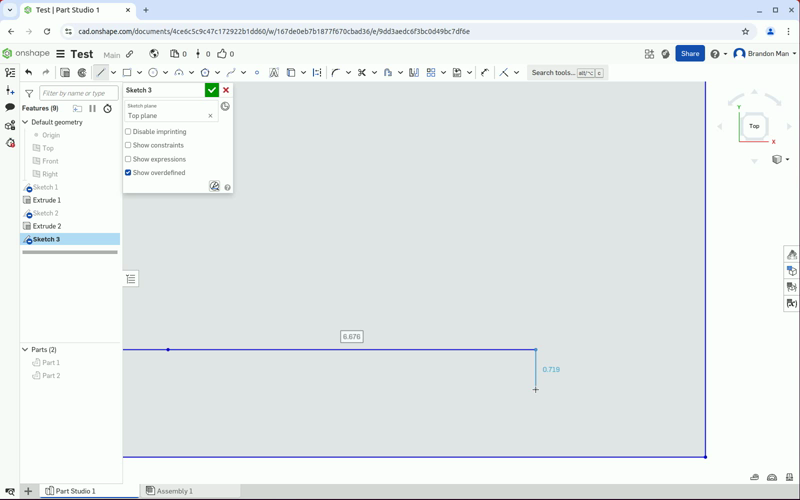
click(535, 389)
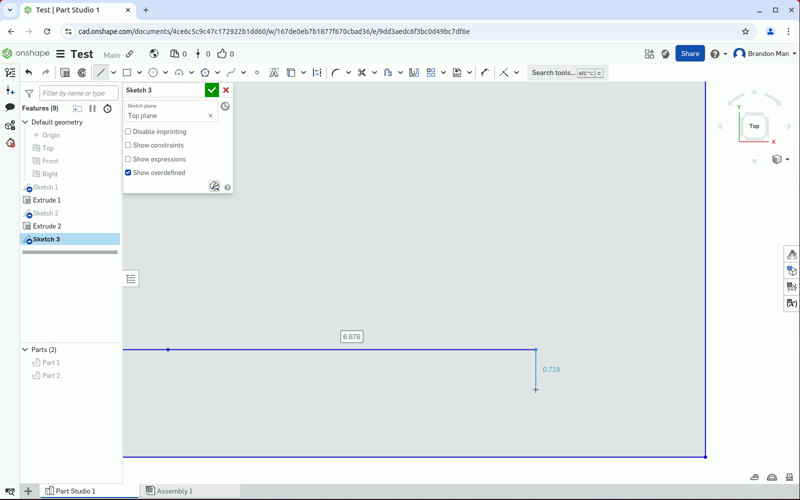
scroll(-6)
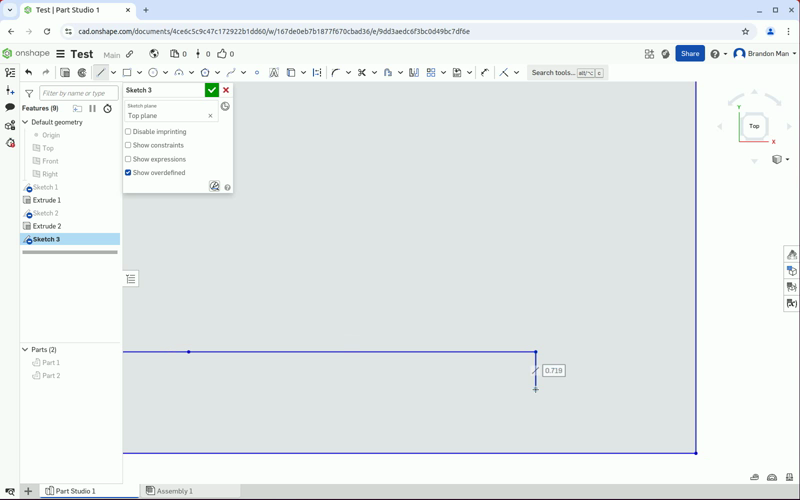
scroll(-6)
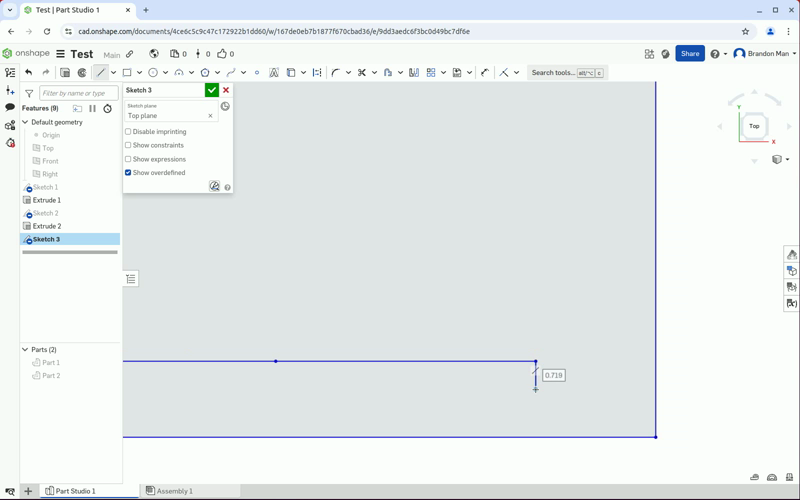
scroll(-6)
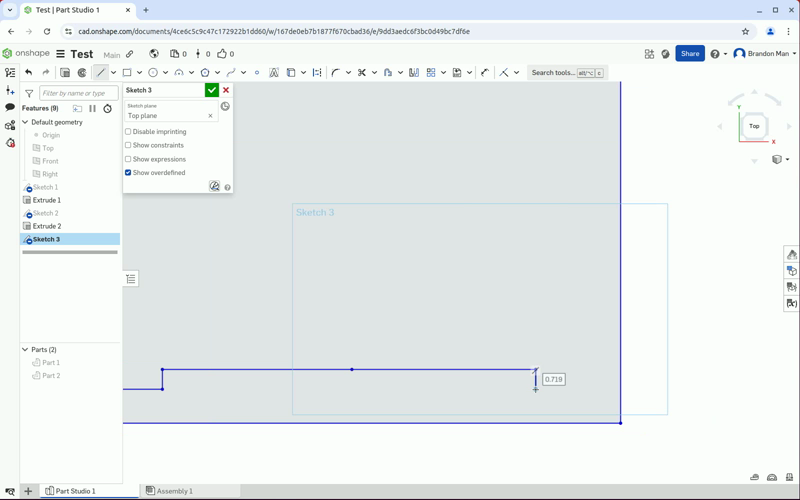
scroll(-6)
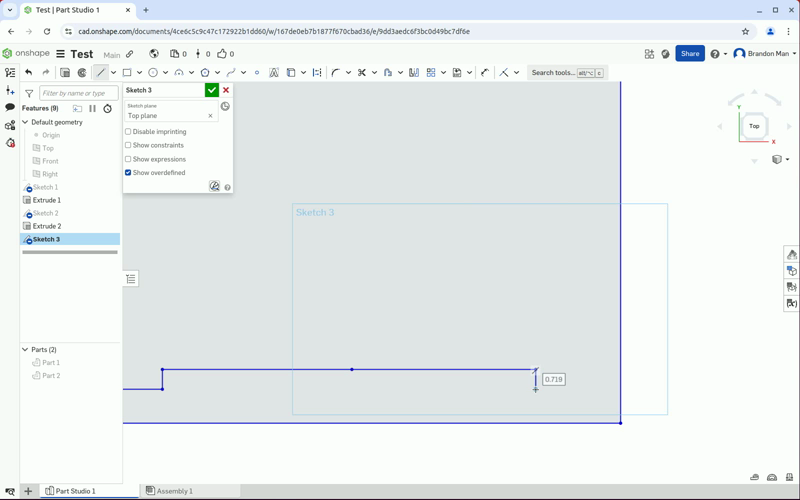
scroll(-6)
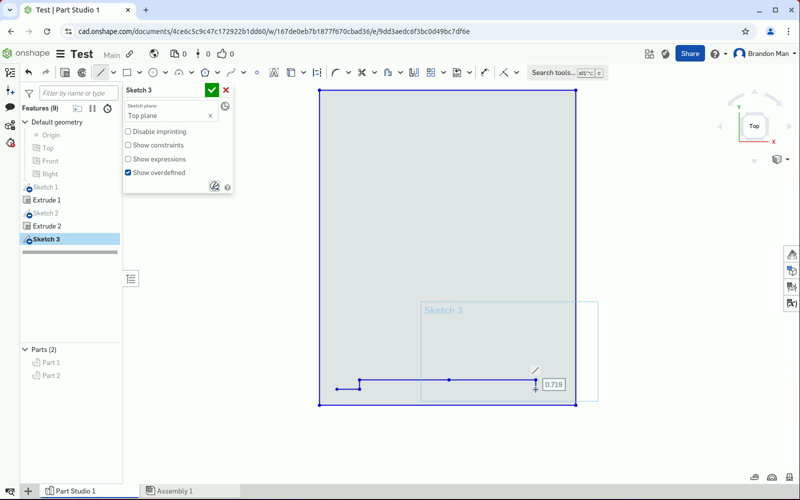
scroll(-6)
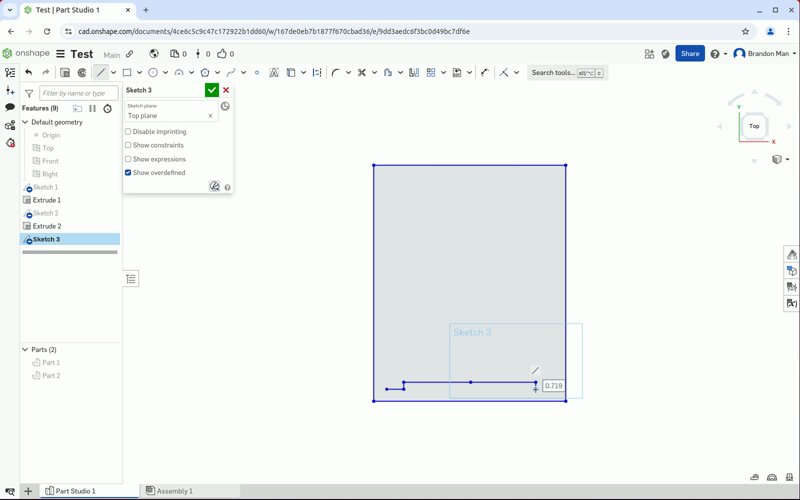
scroll(-6)
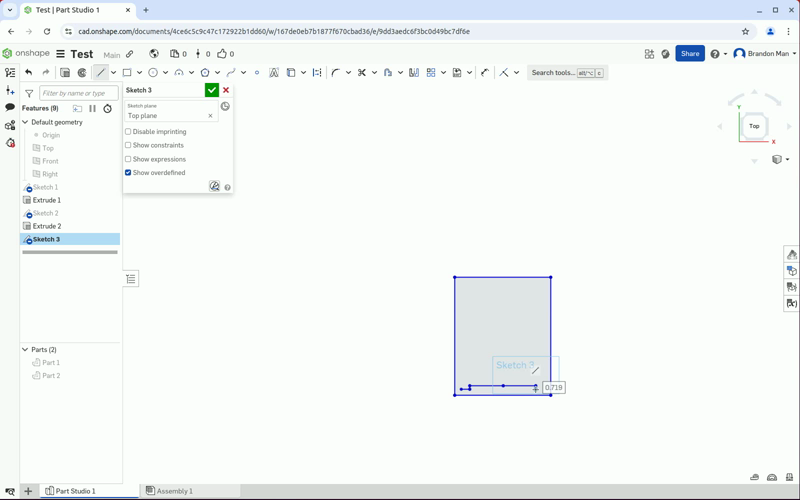
key_up(shift)
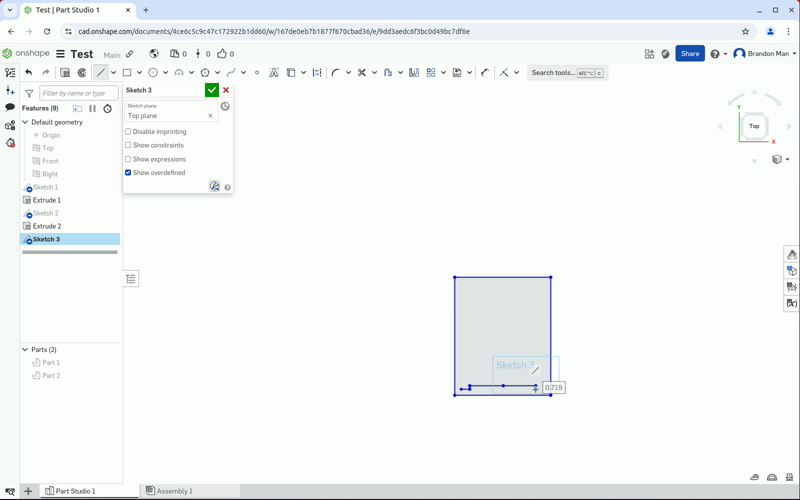
key_down(shift)
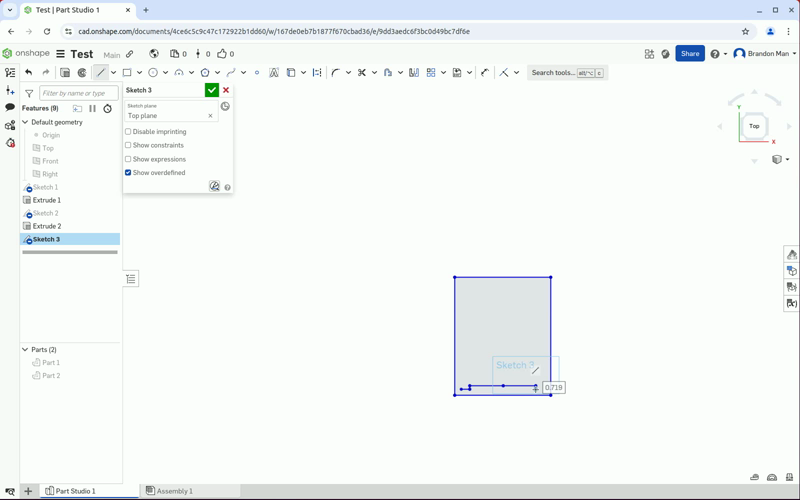
mouse_move(565, 389)
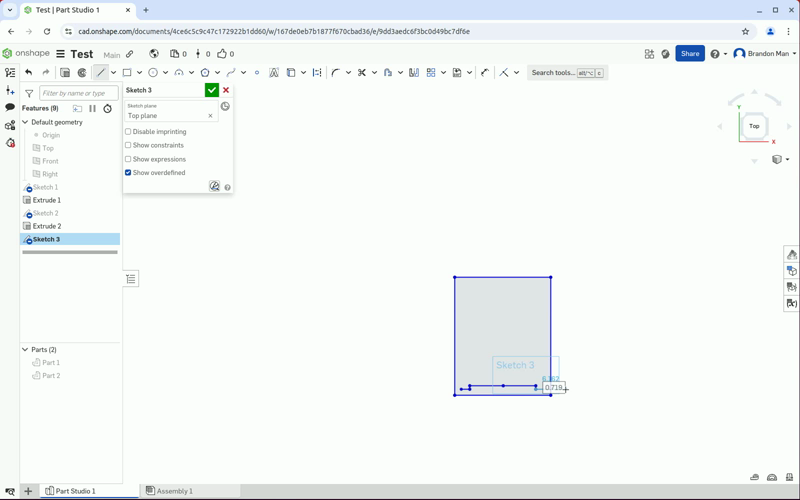
mouse_move(544, 389)
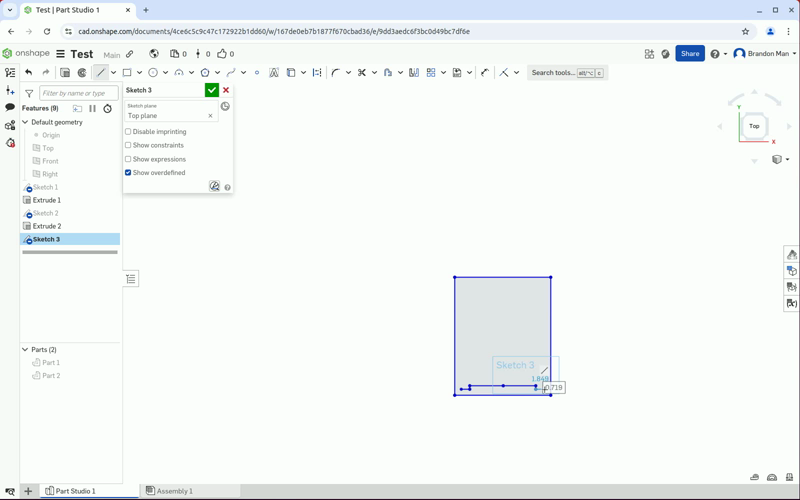
click(544, 389)
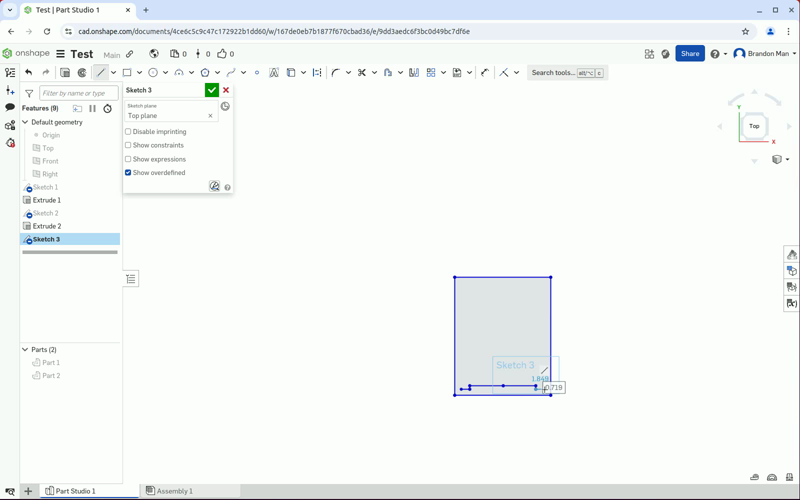
key_up(shift)
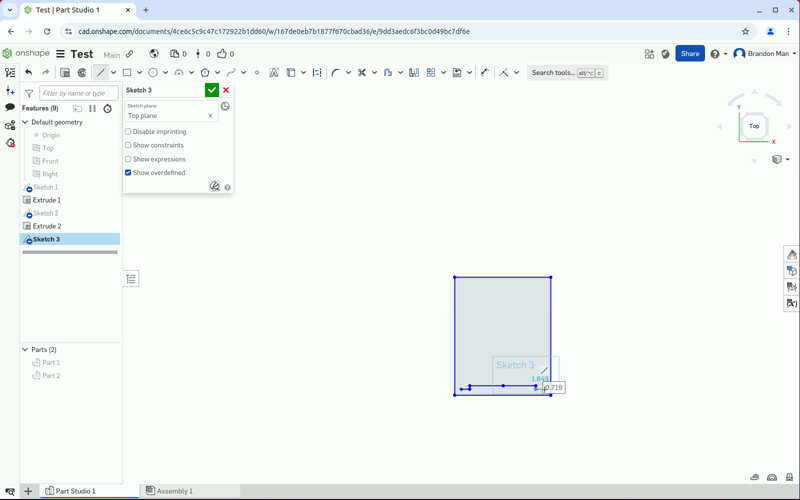
key_down(shift)
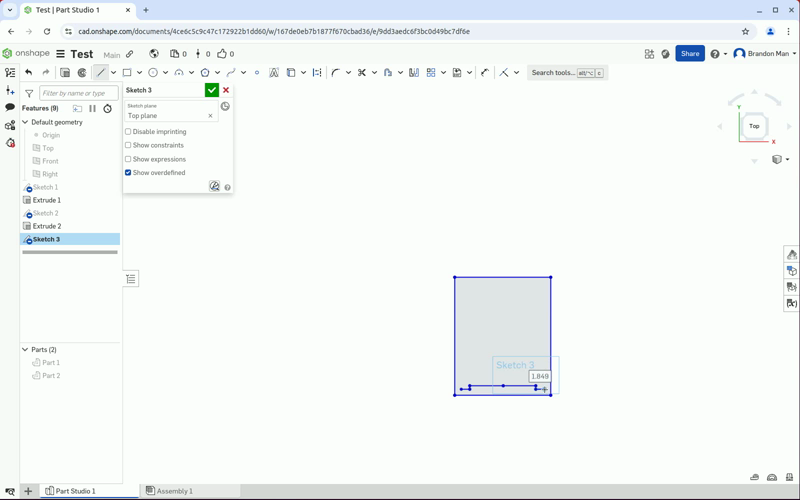
mouse_move(544, 283)
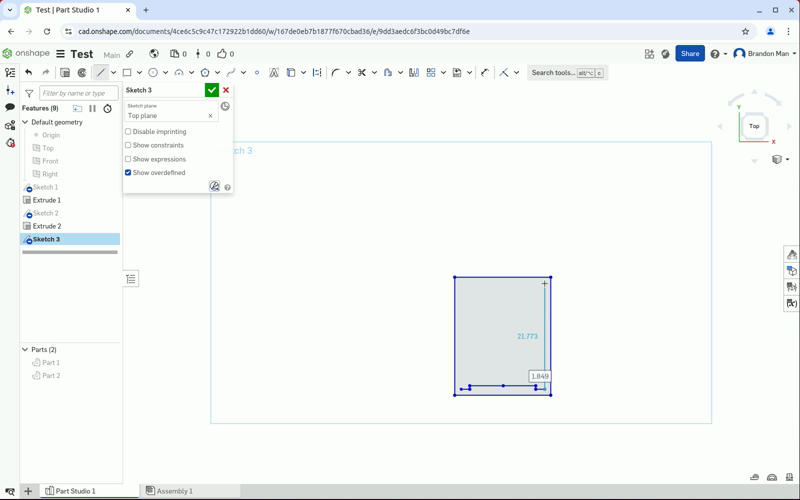
click(544, 283)
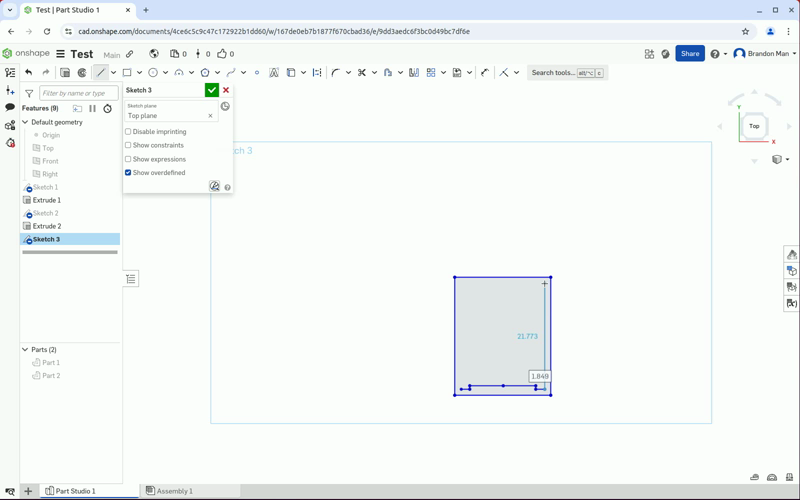
key_up(shift)
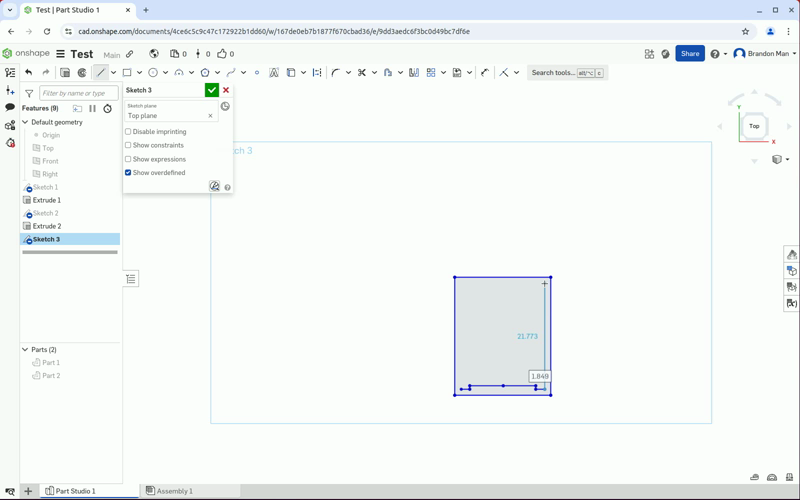
key_down(shift)
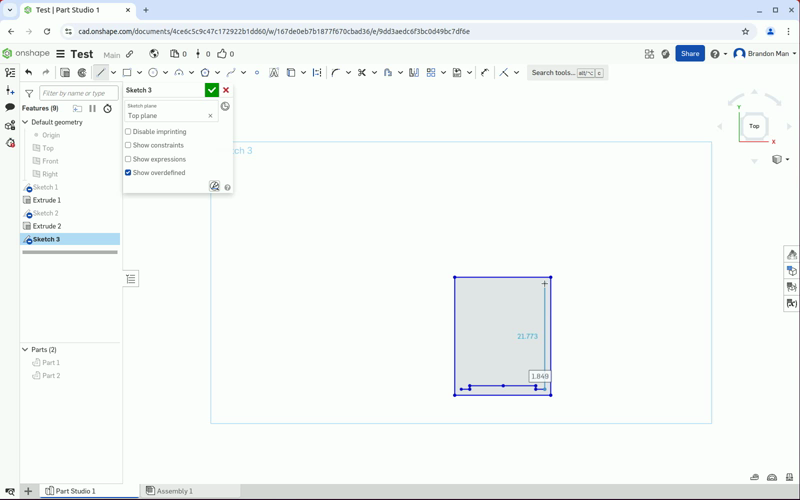
mouse_move(574, 283)
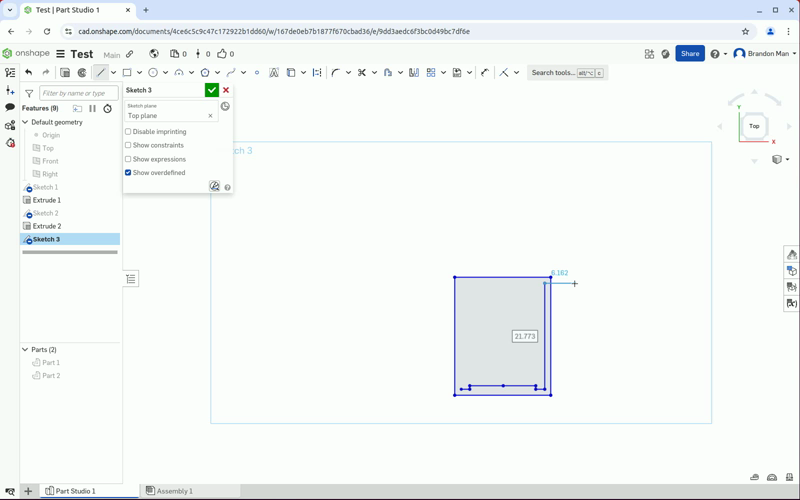
mouse_move(503, 283)
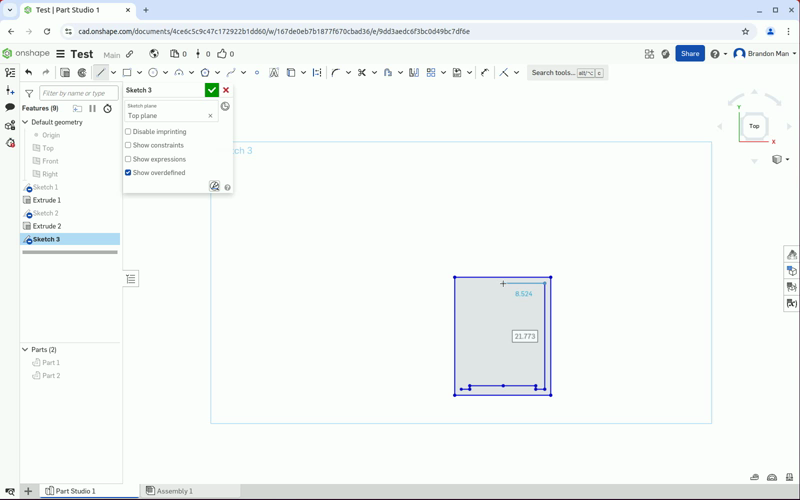
click(503, 283)
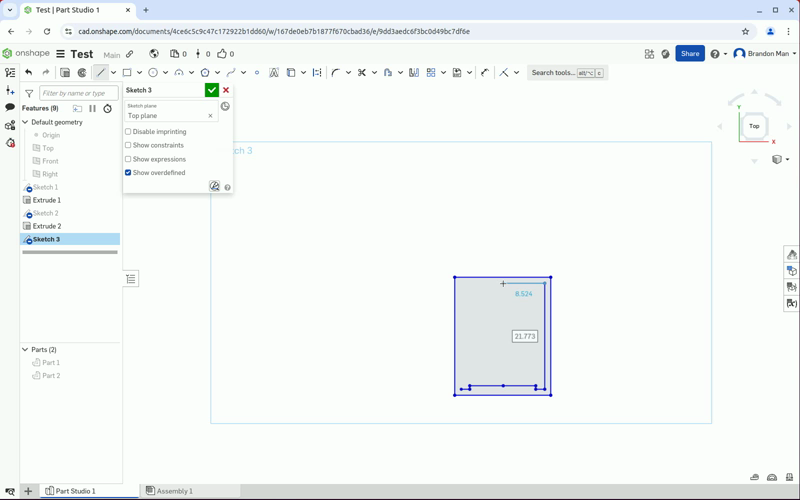
key_up(shift)
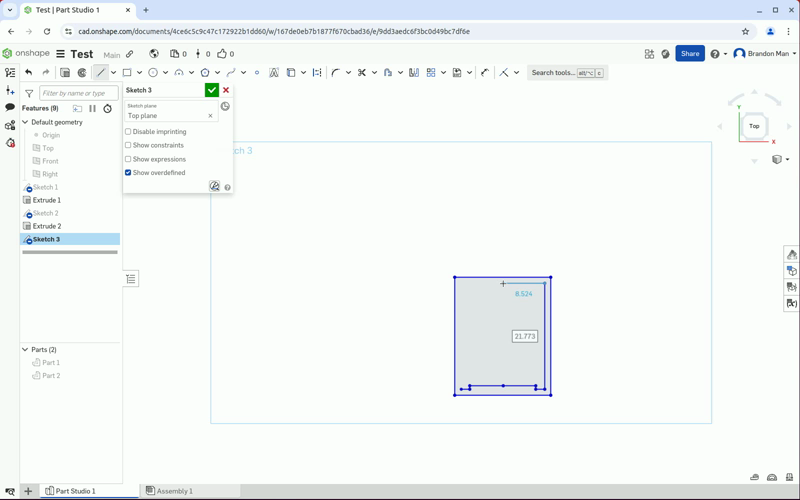
key_down(shift)
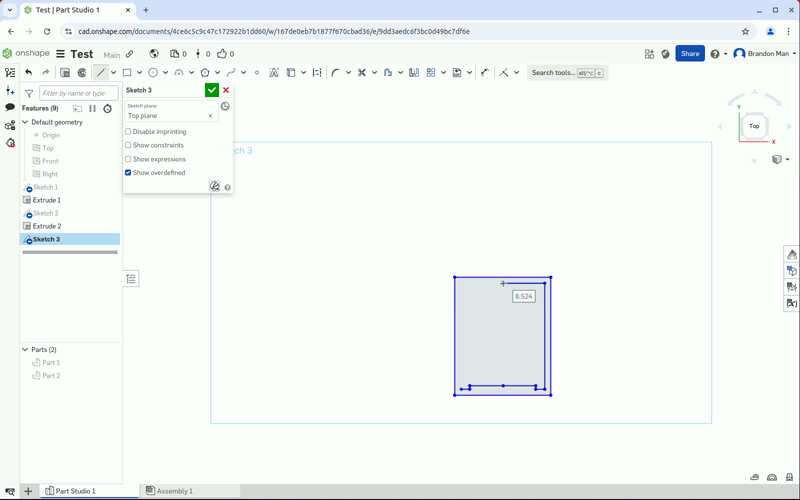
mouse_move(533, 283)
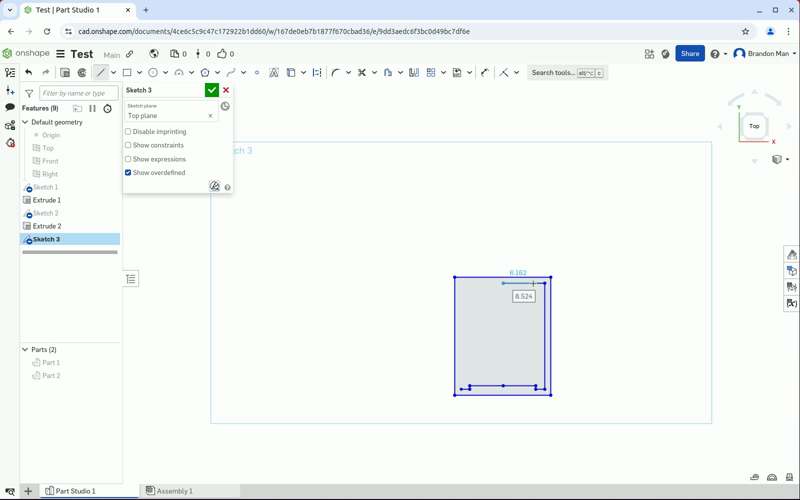
mouse_move(461, 283)
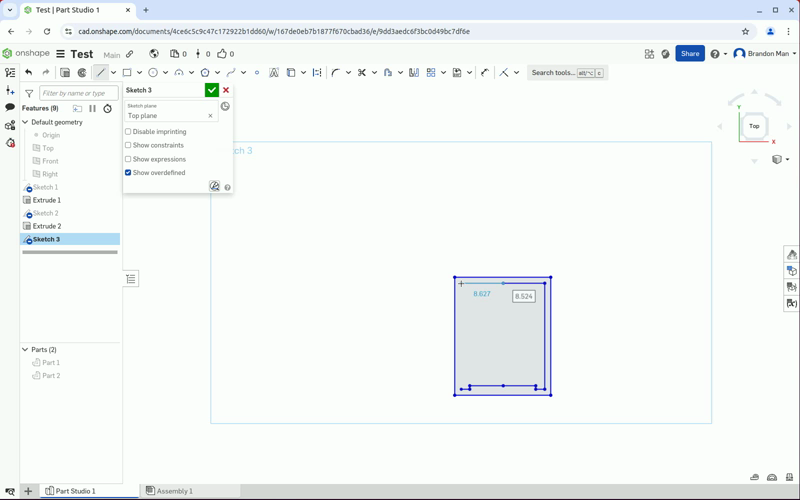
click(461, 283)
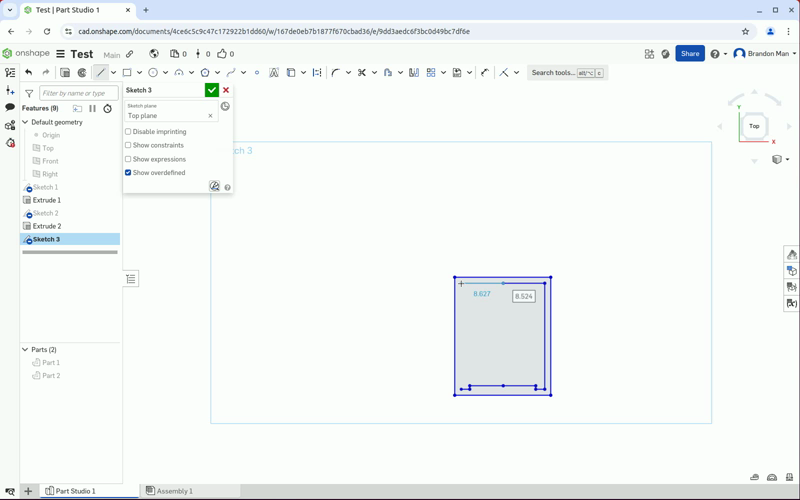
key_up(shift)
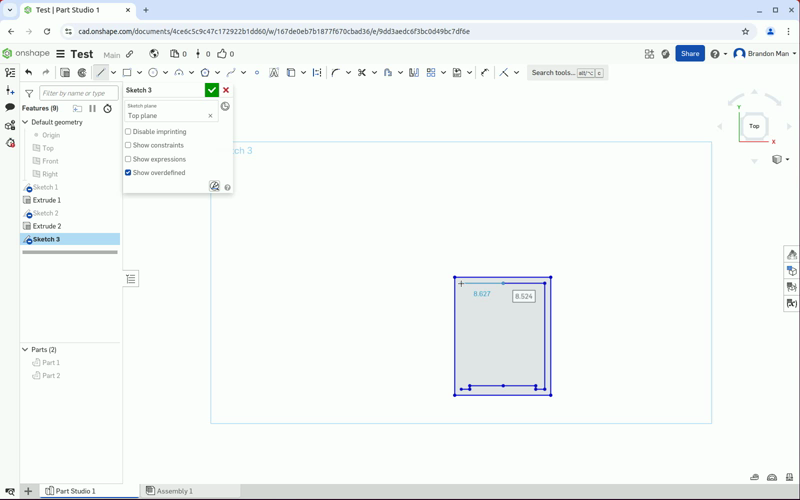
key_down(shift)
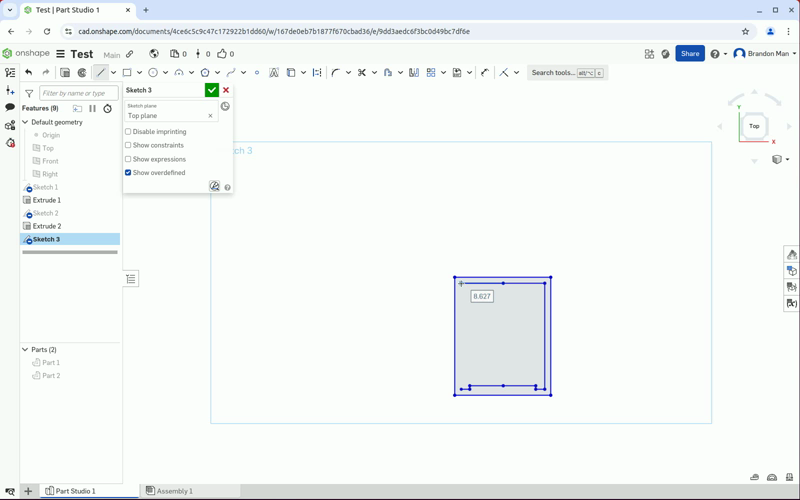
mouse_move(461, 389)
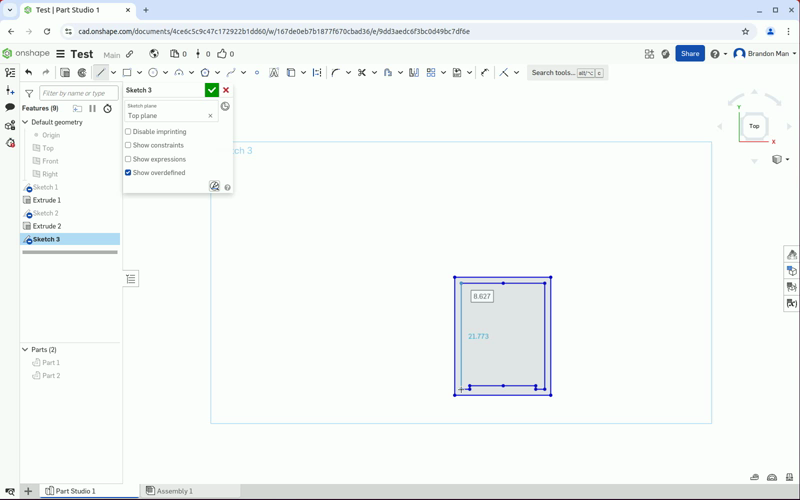
key_up(shift)
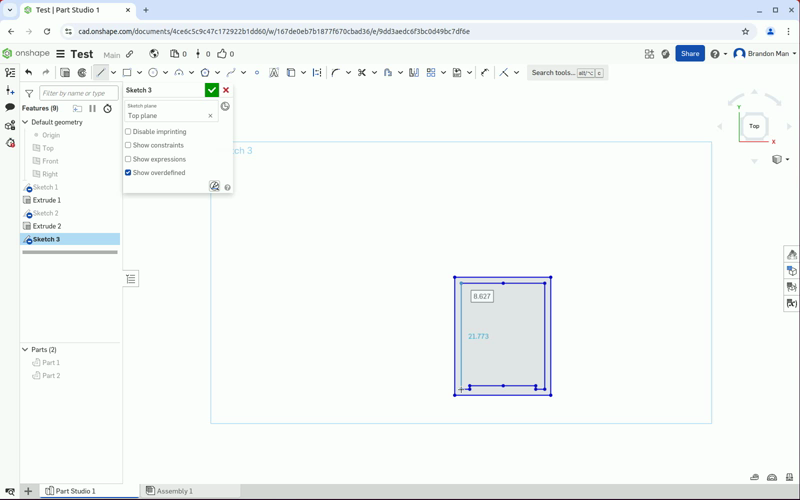
click(461, 389)
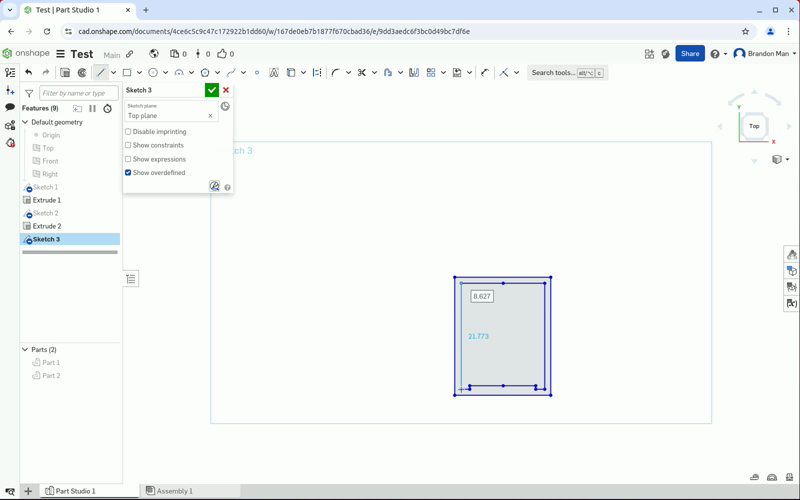
key(esc)
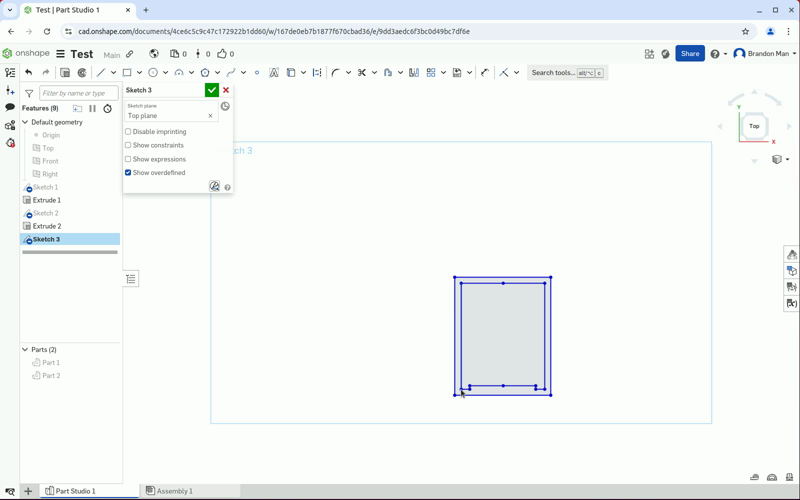
mouse_move(457, 359)
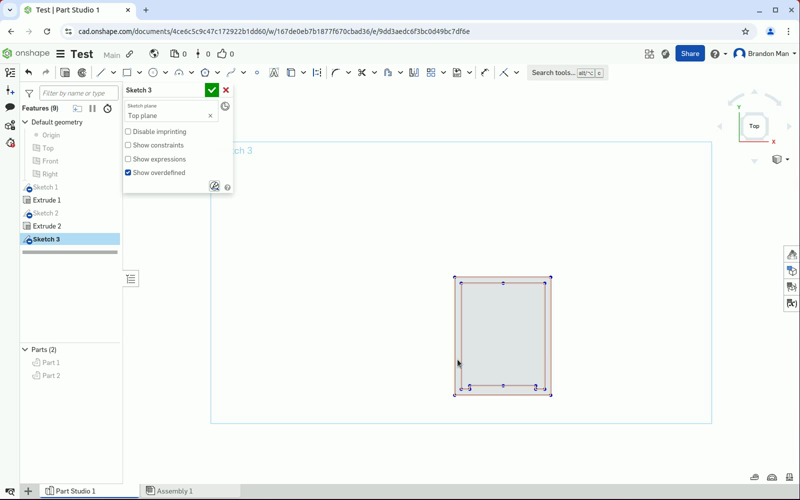
click(457, 359)
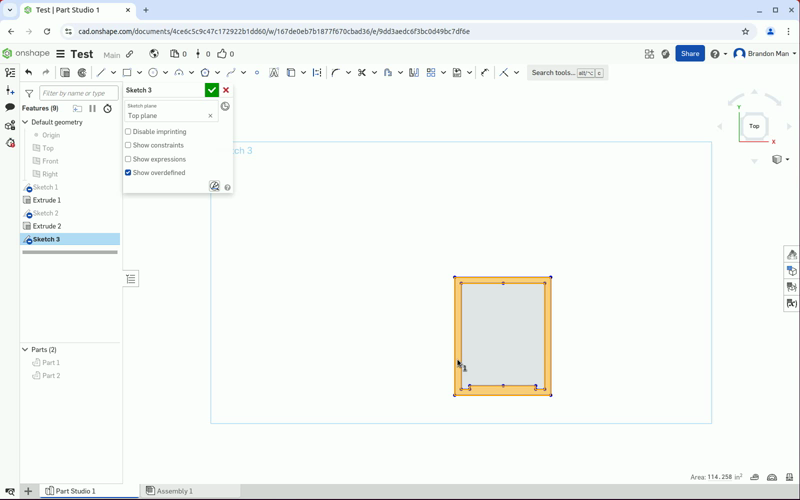
mouse_move(73, 352)
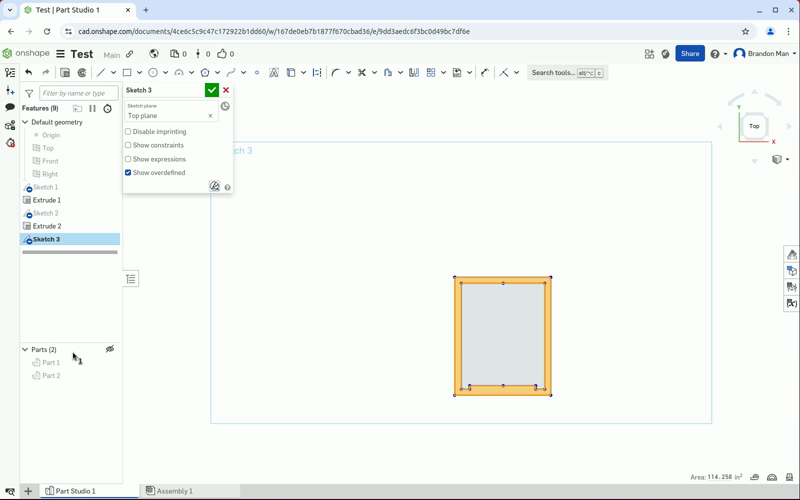
key(shift+y)
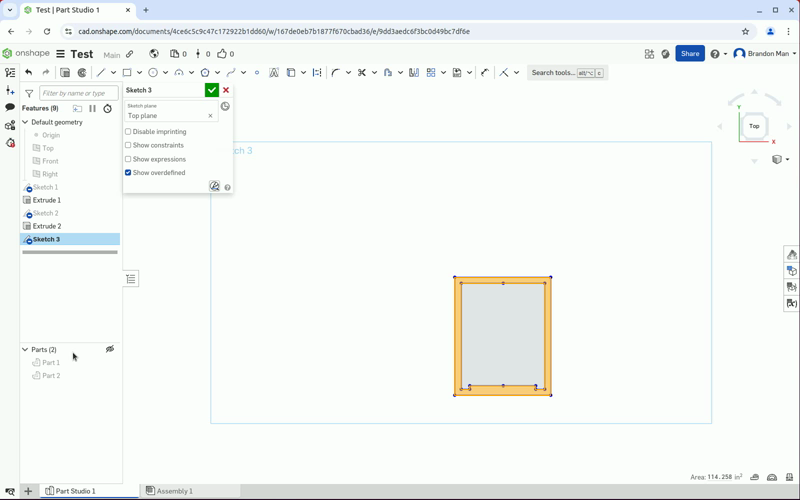
key(shift+e)
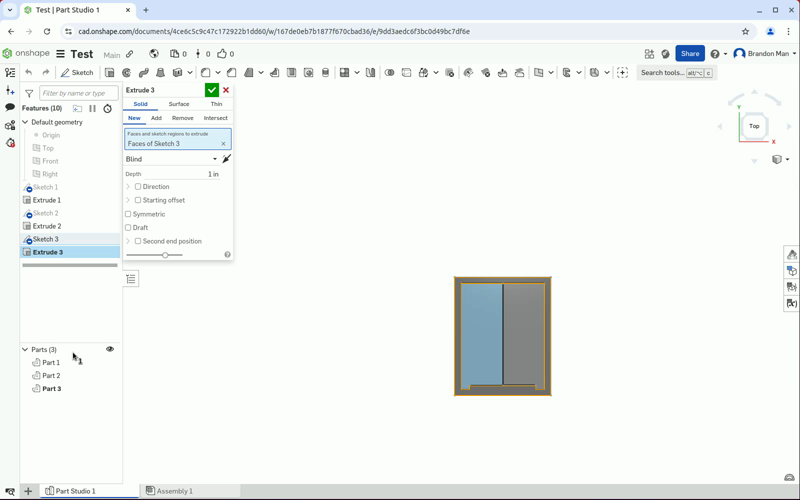
mouse_move(143, 106)
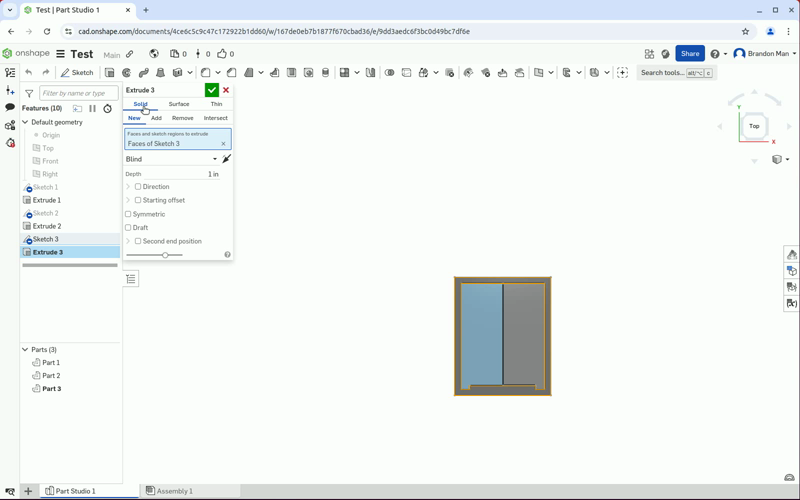
click(143, 106)
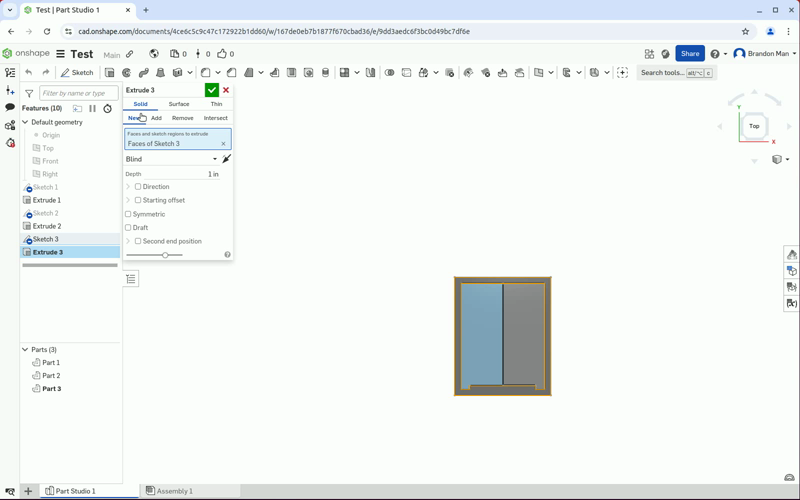
mouse_move(137, 120)
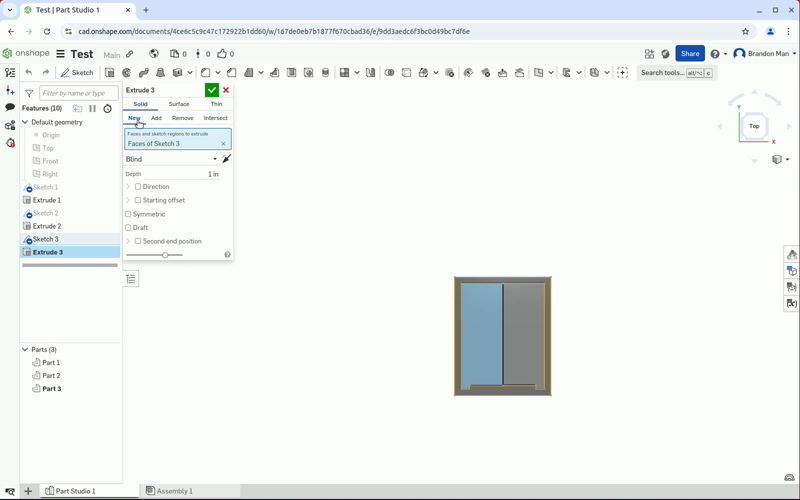
click(137, 120)
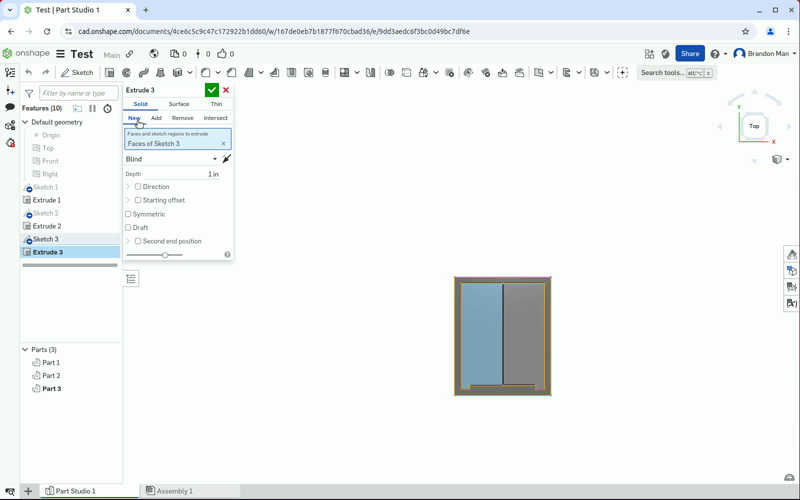
key(tab, 4)
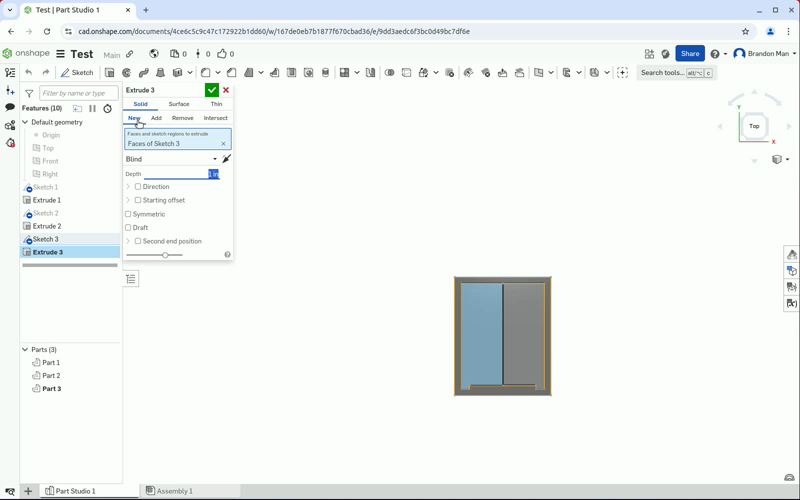
text(1.204)
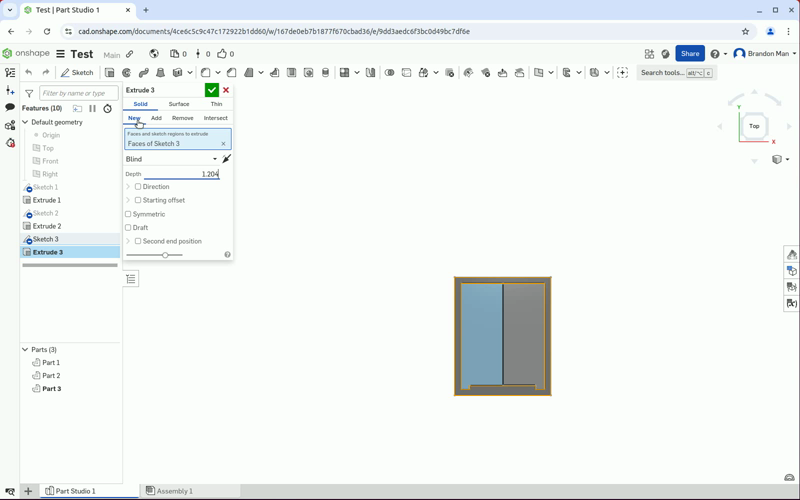
key(enter)
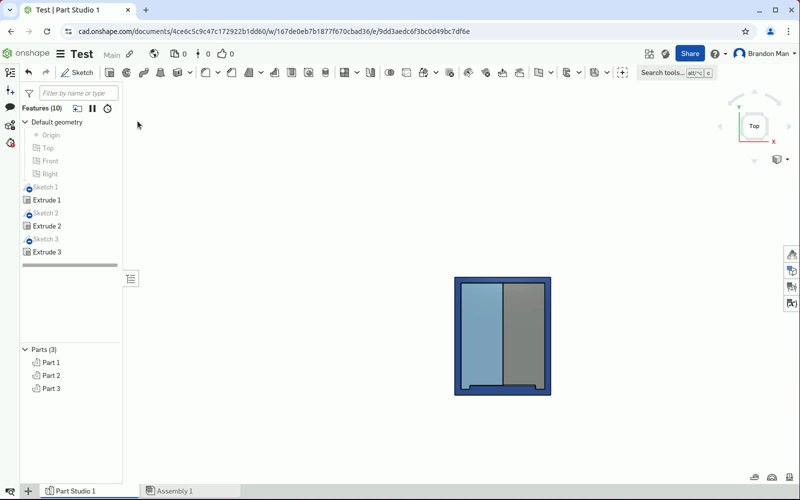
key(shift+h)
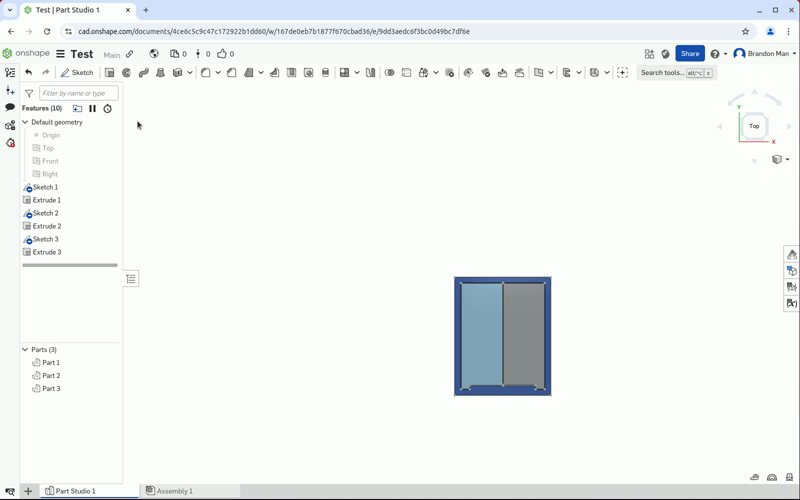
key(shift+h)
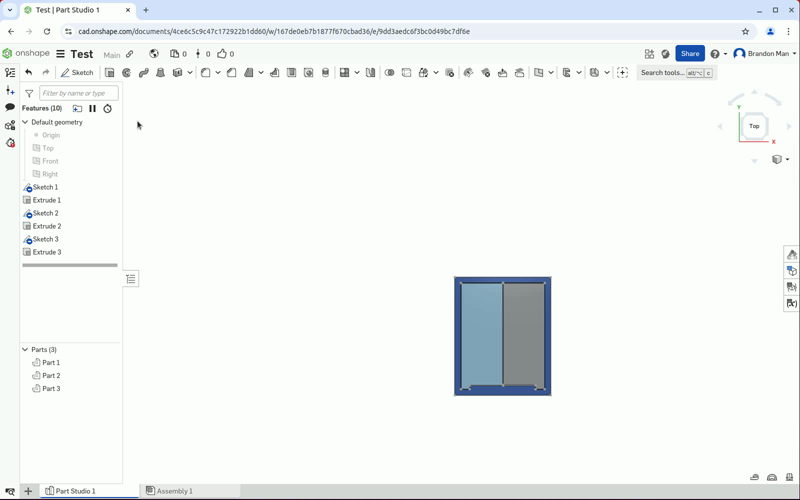
key(shift+7)
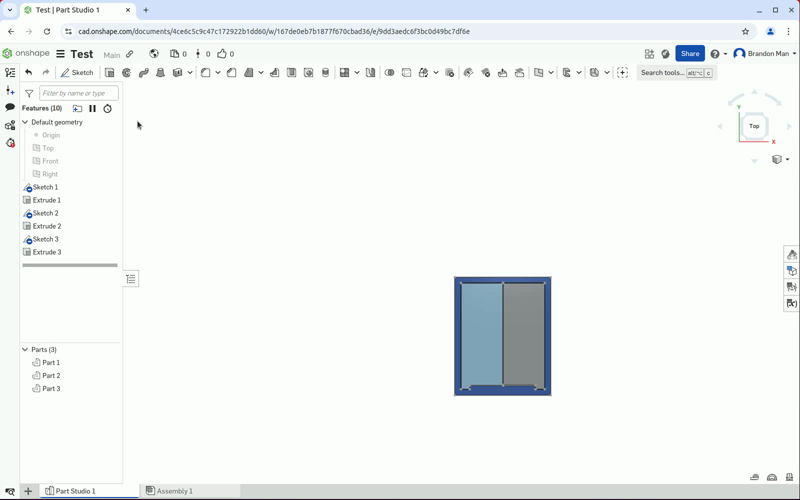
key(up, 3)
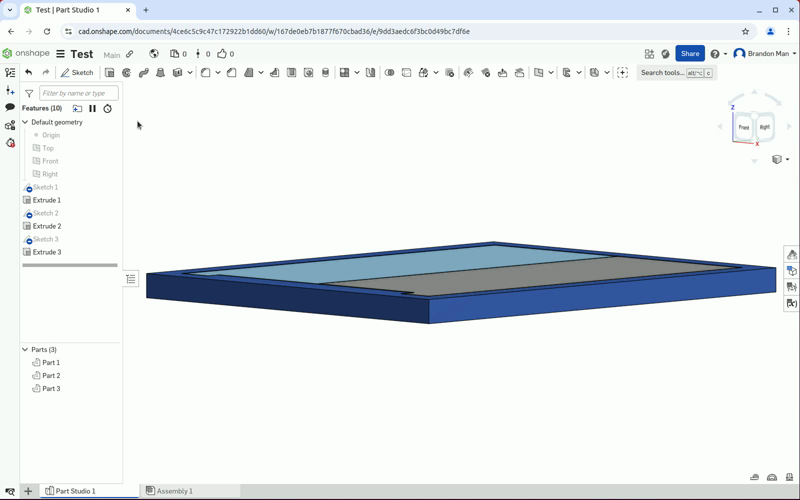
key(left, 3)
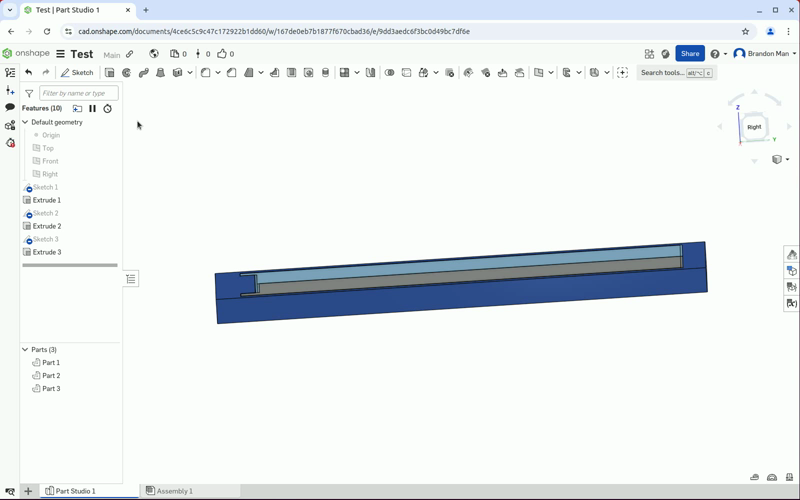
key(right, 3)
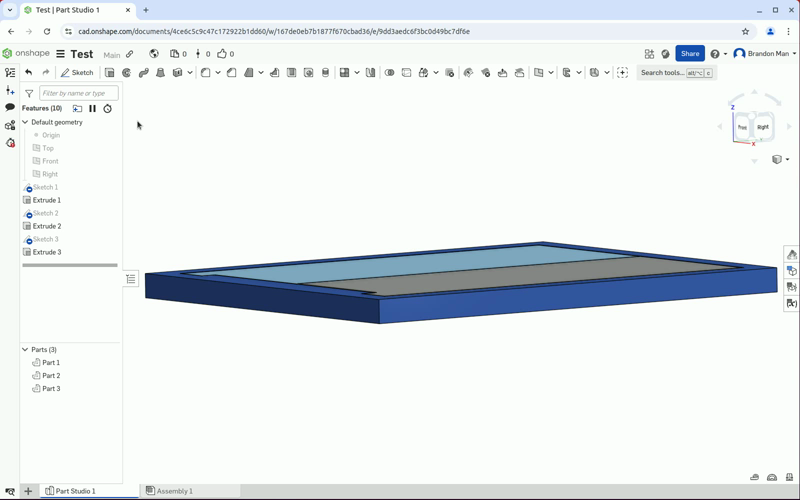
key(down, 3)
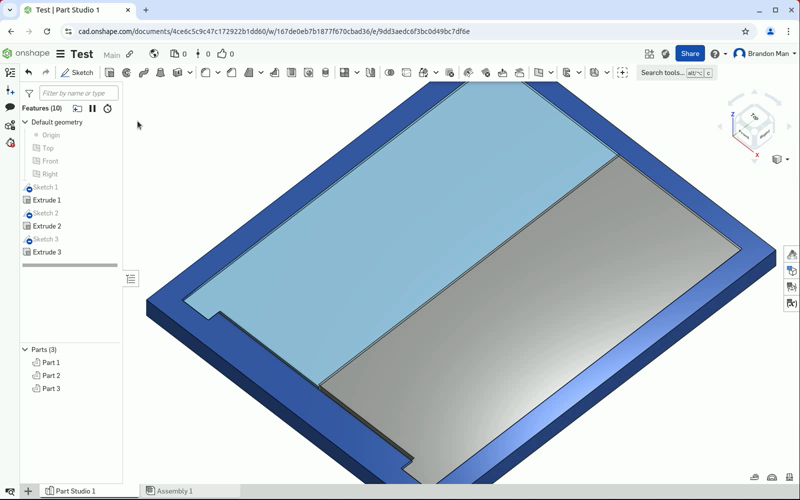
mouse_move(73, 189)
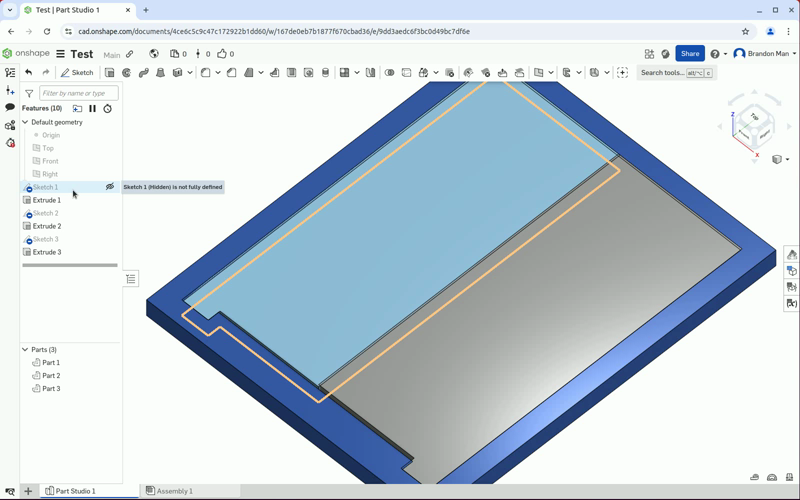
click(73, 189)